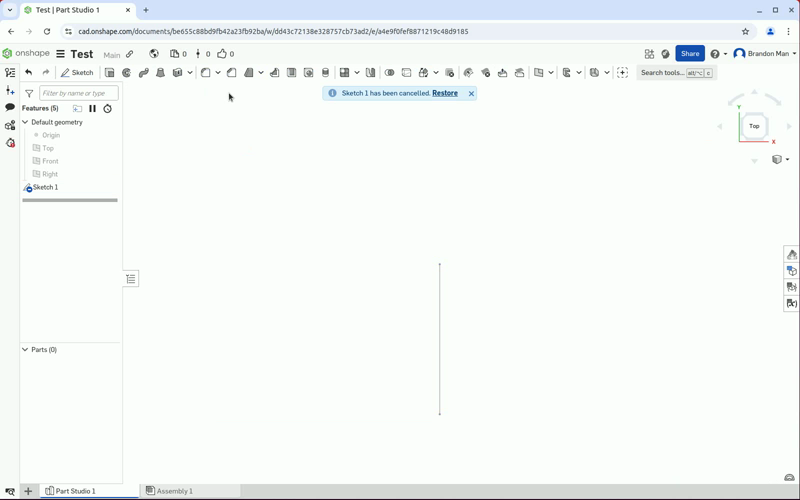
key(shift+h)
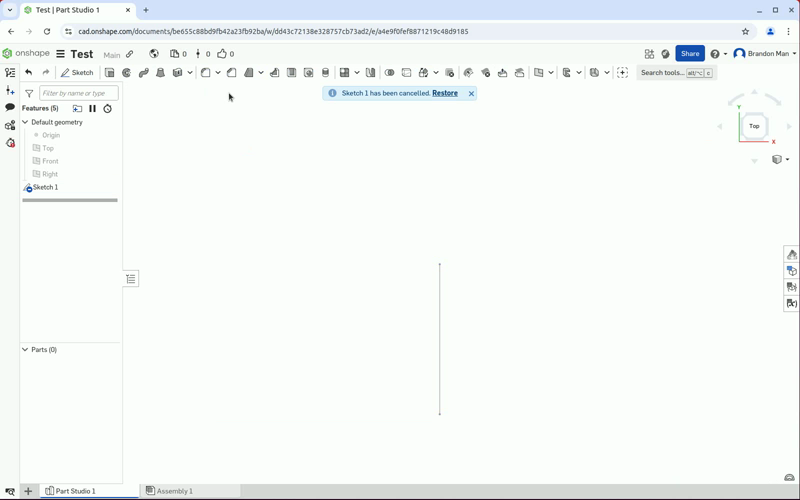
key(shift+s)
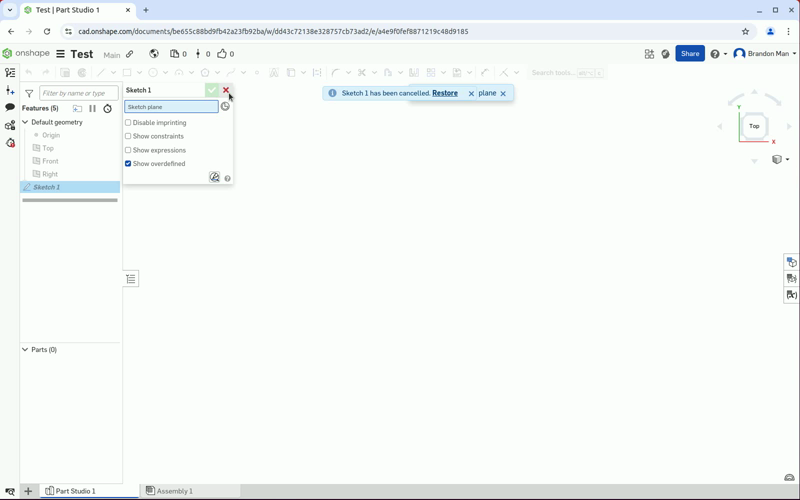
mouse_move(73, 150)
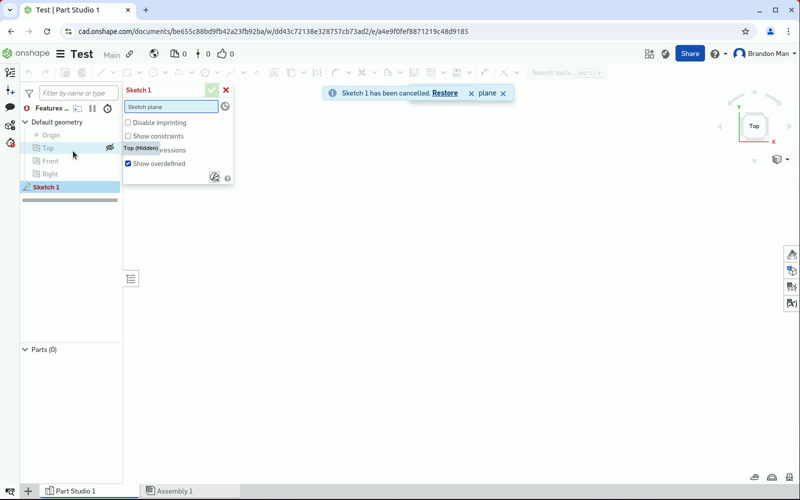
click(73, 150)
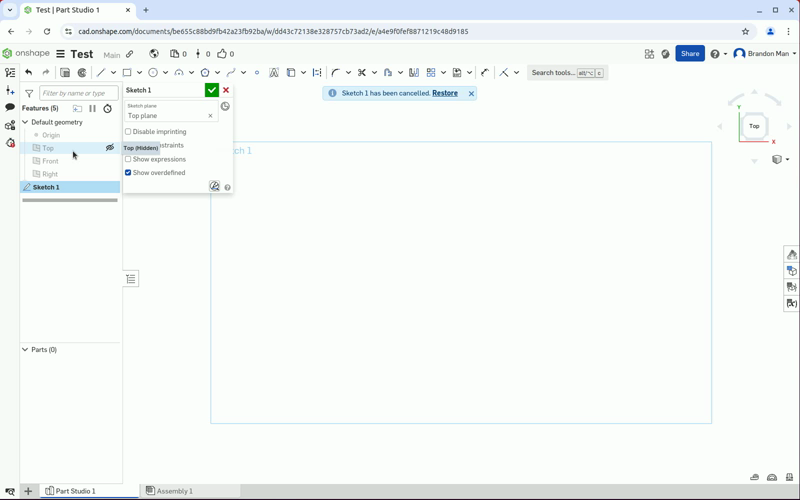
mouse_move(73, 352)
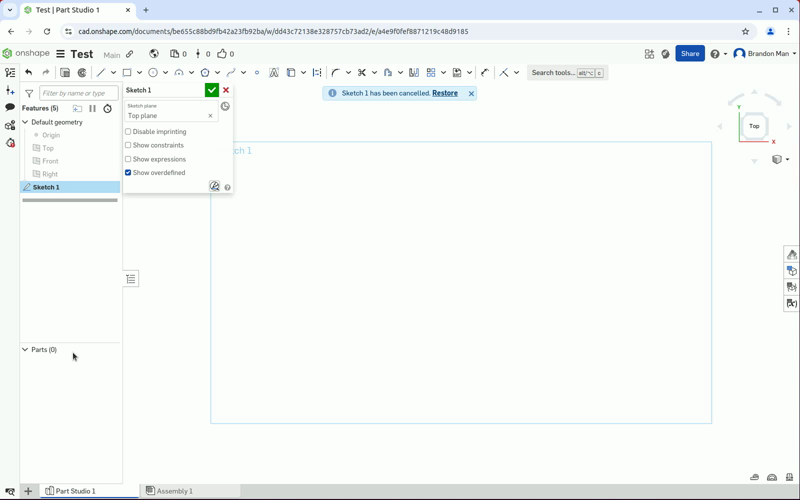
key(y)
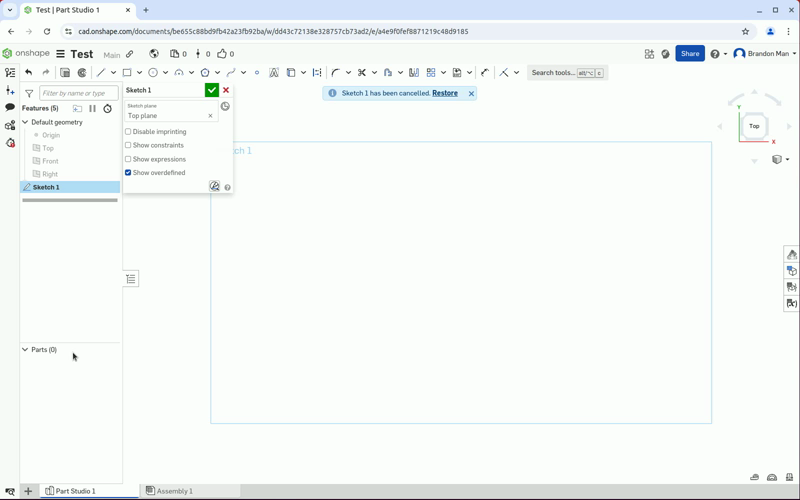
key(l)
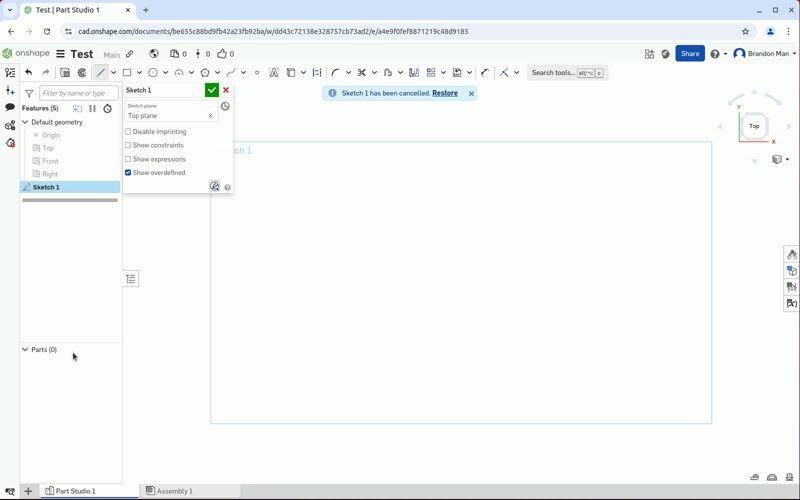
key_down(shift)
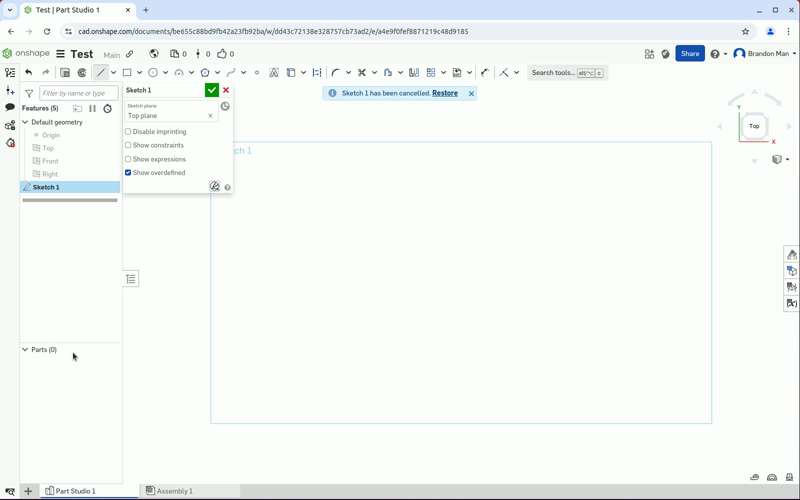
mouse_move(419, 384)
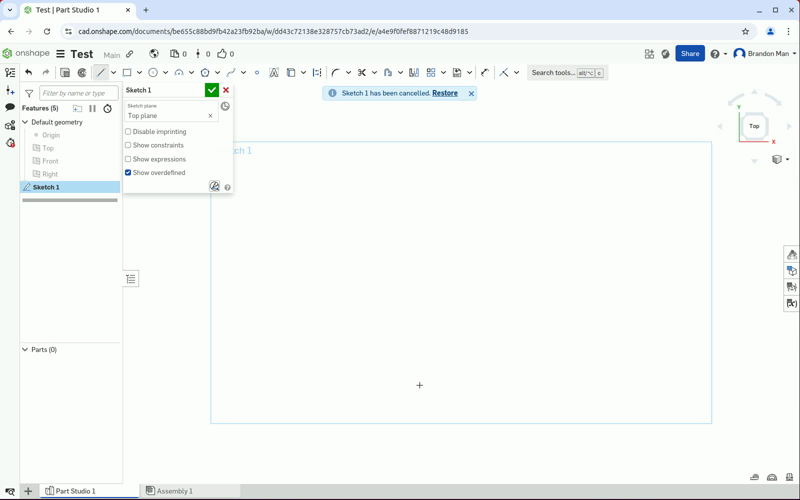
click(419, 384)
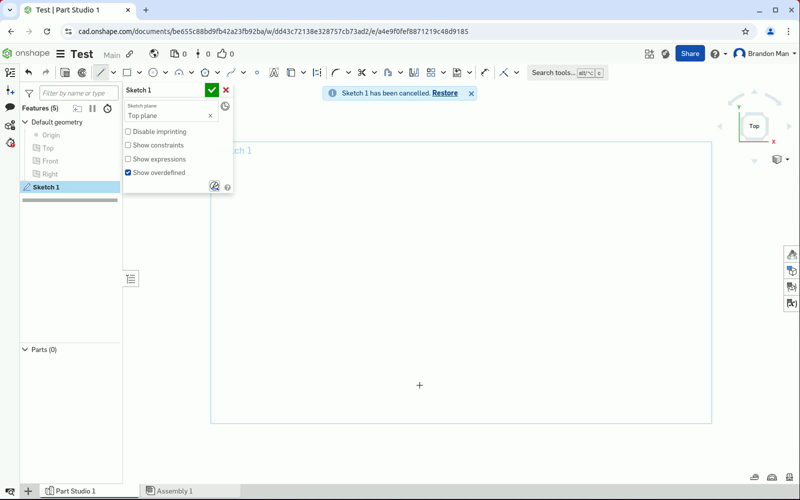
key_up(shift)
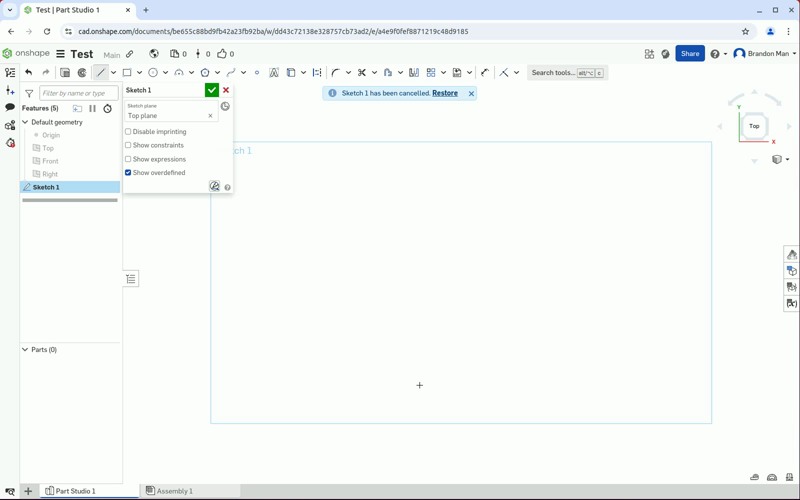
key_down(shift)
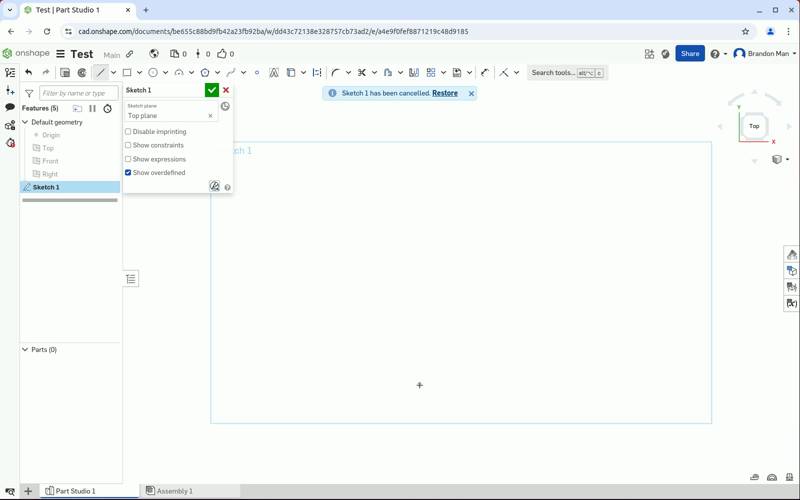
mouse_move(500, 384)
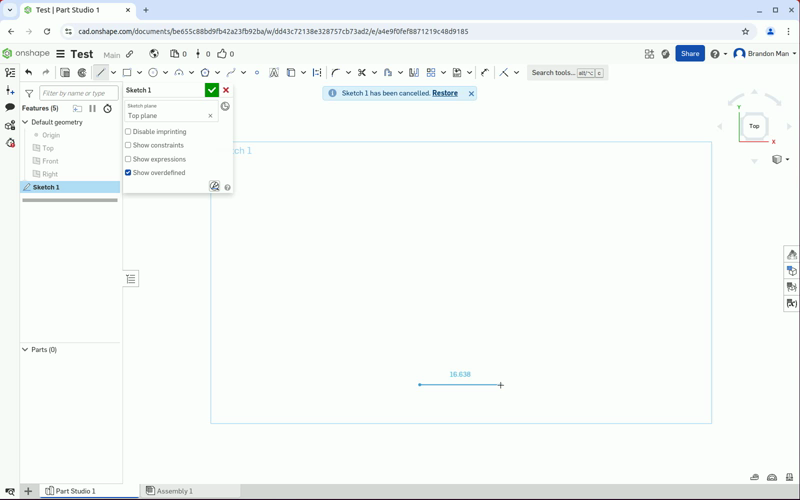
click(500, 384)
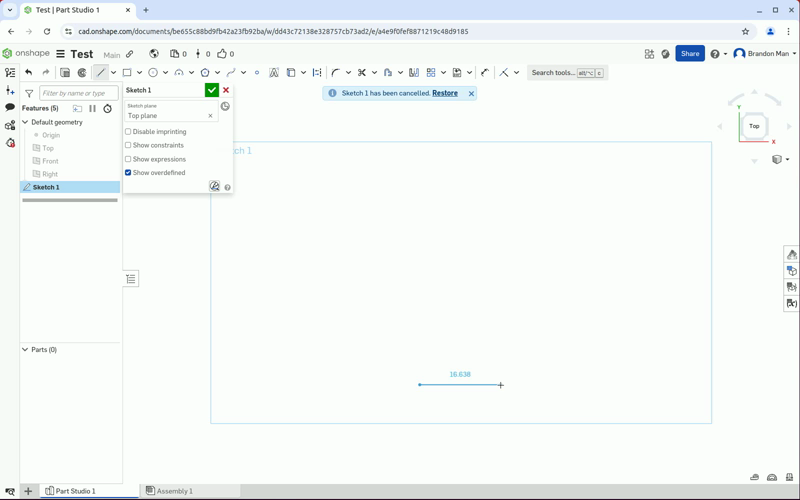
key_up(shift)
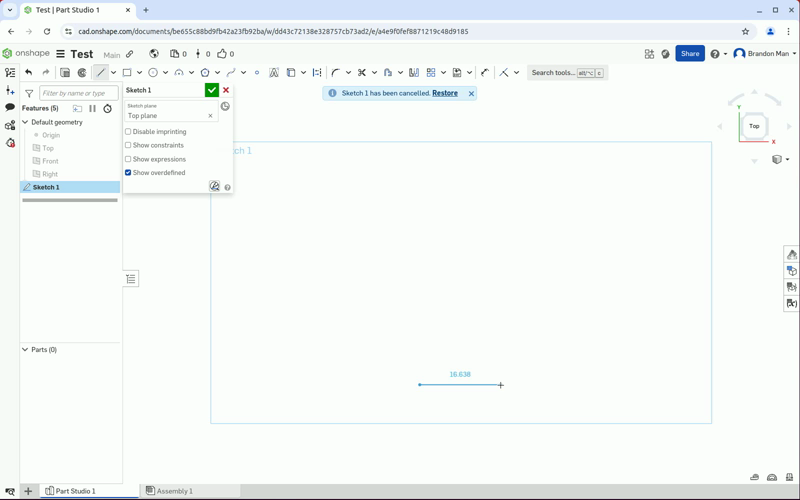
key_down(shift)
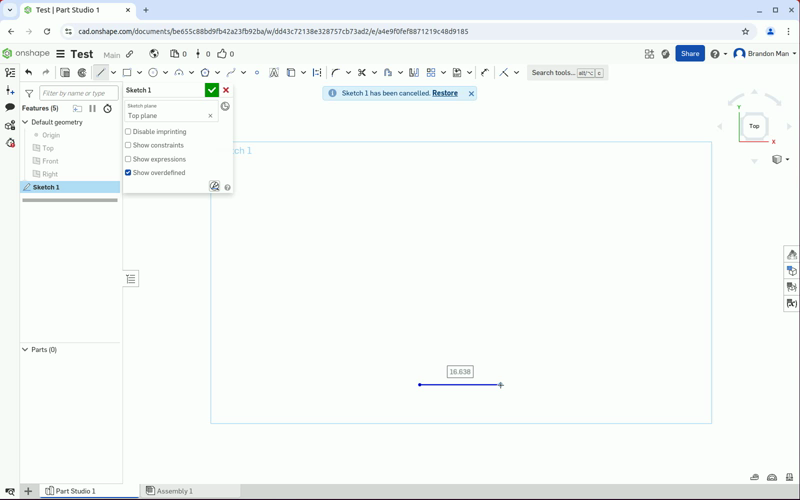
mouse_move(502, 248)
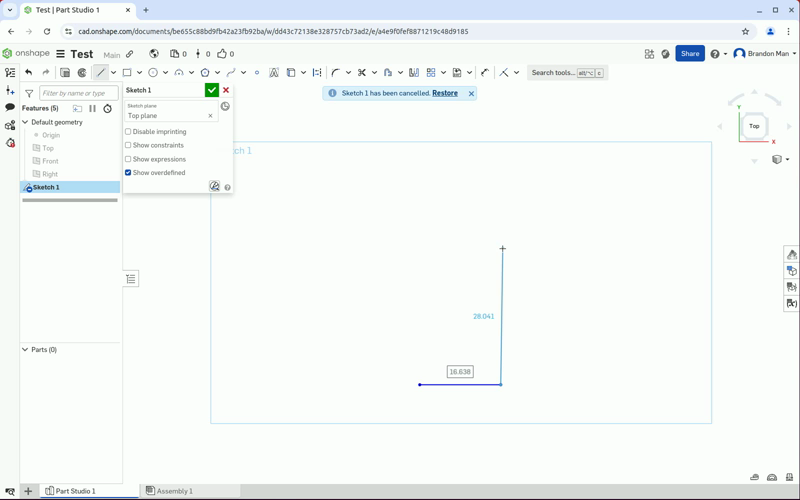
click(502, 248)
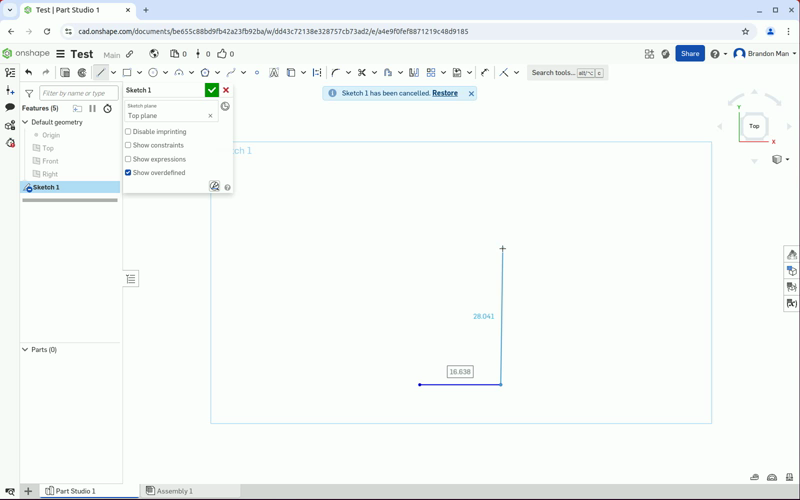
key_up(shift)
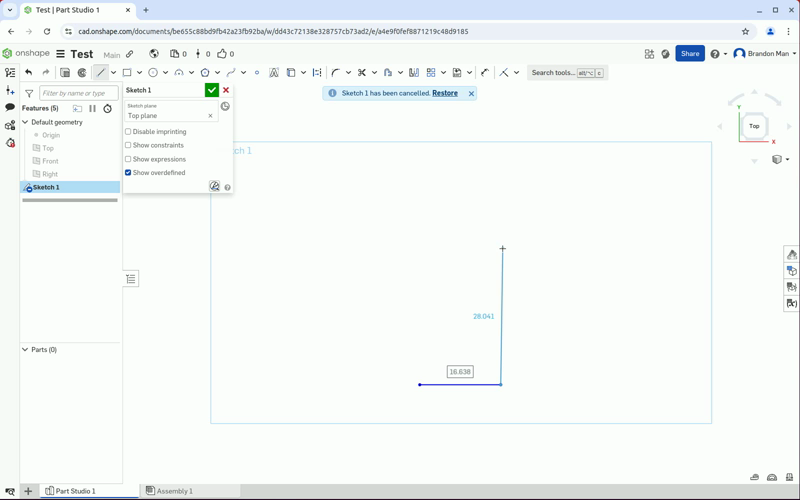
key_down(shift)
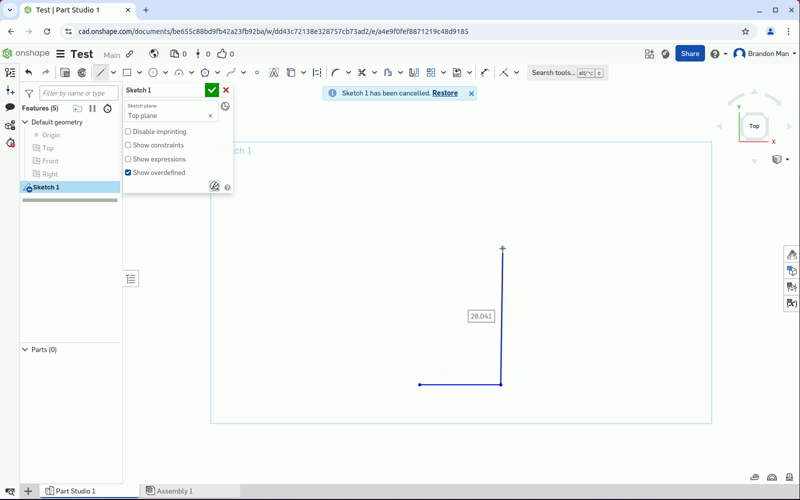
mouse_move(532, 248)
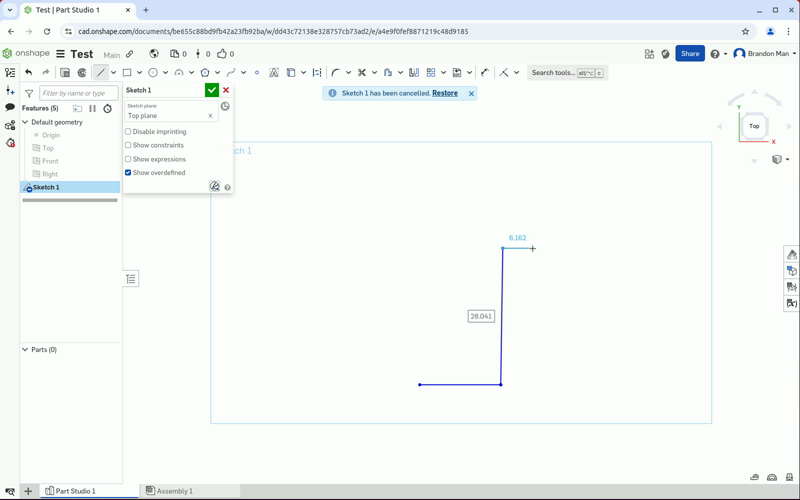
mouse_move(477, 225)
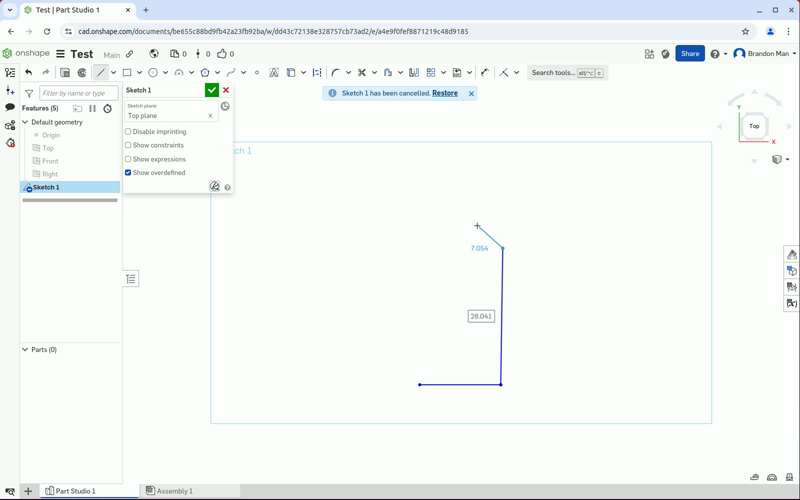
click(477, 225)
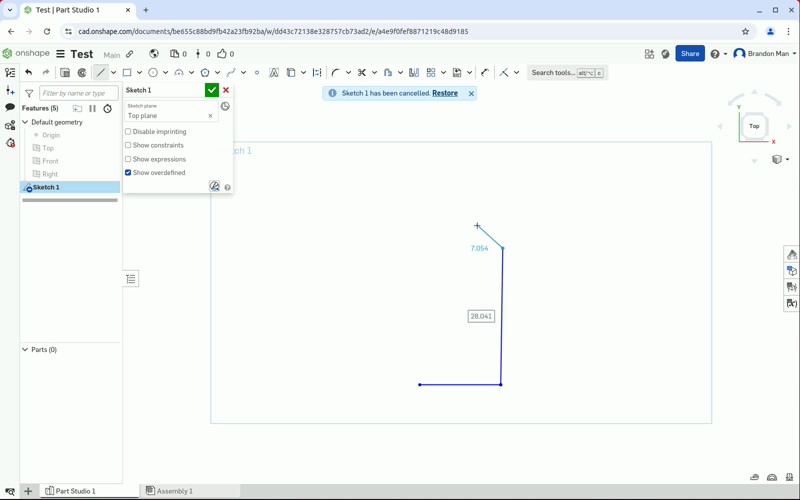
key_up(shift)
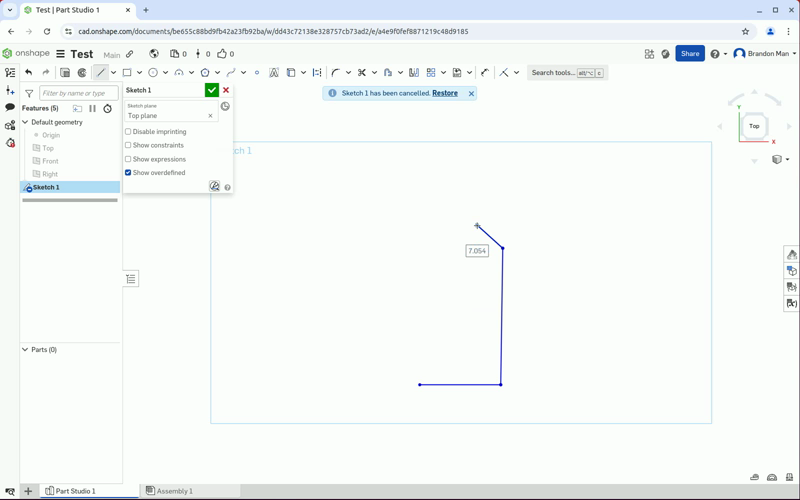
key_down(shift)
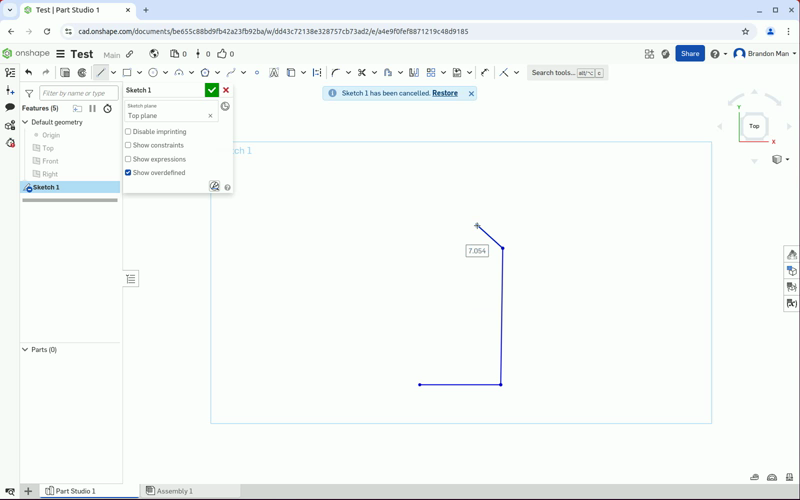
mouse_move(507, 225)
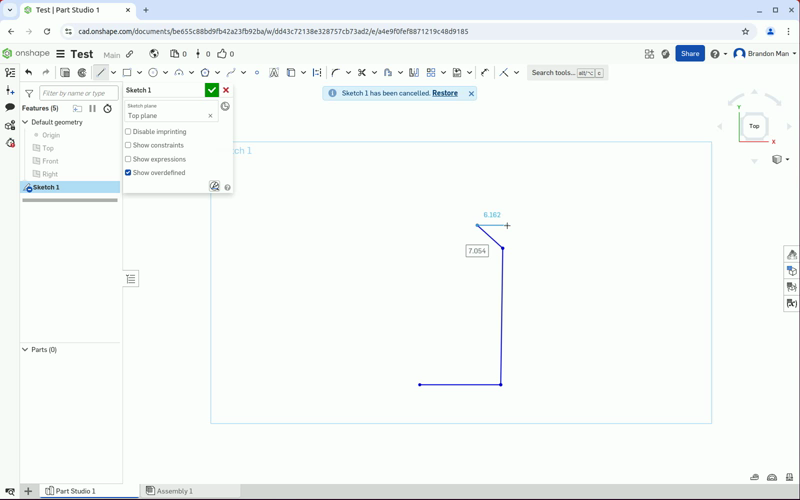
mouse_move(443, 225)
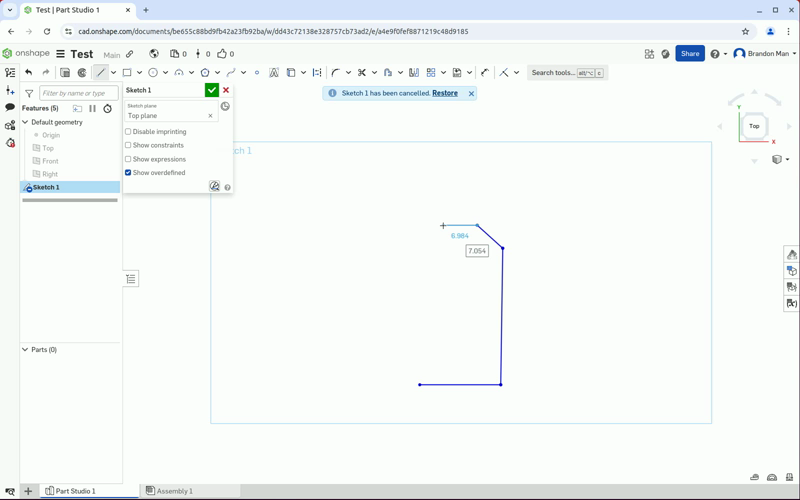
click(443, 225)
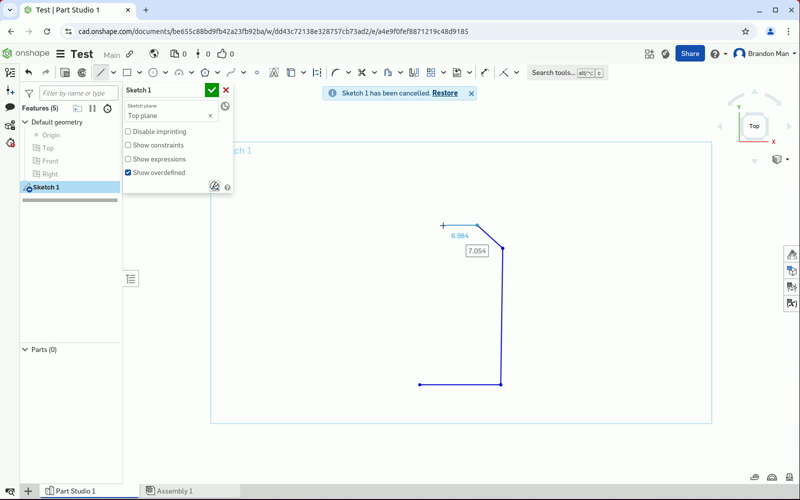
key_up(shift)
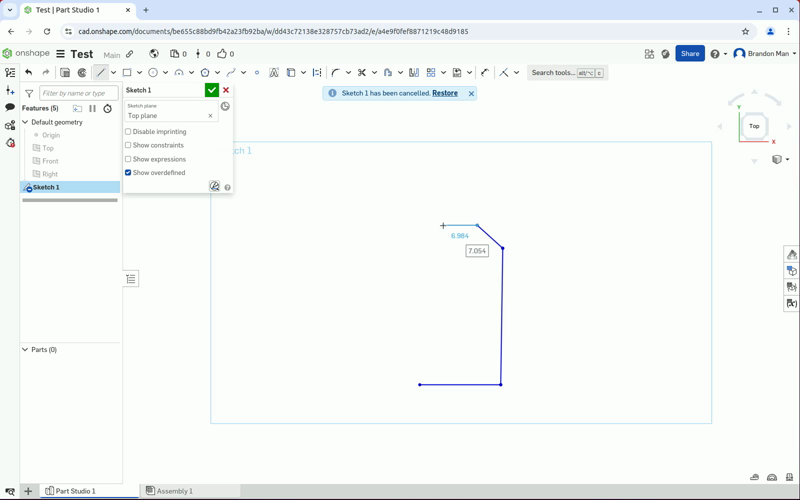
key_down(shift)
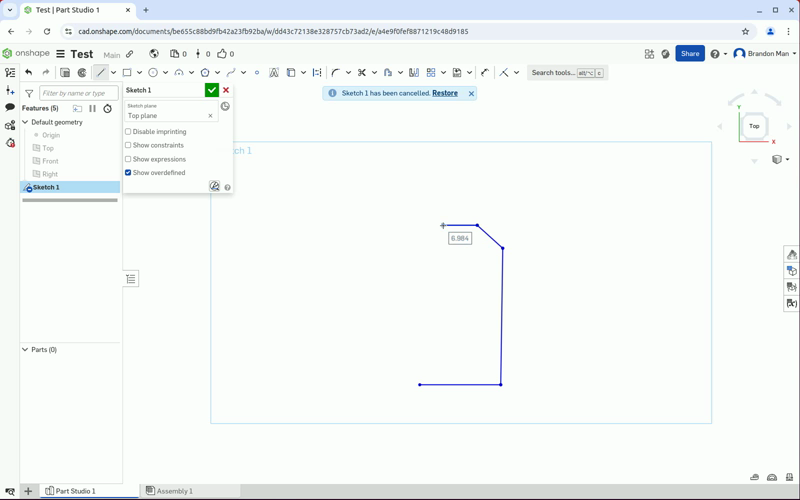
mouse_move(473, 225)
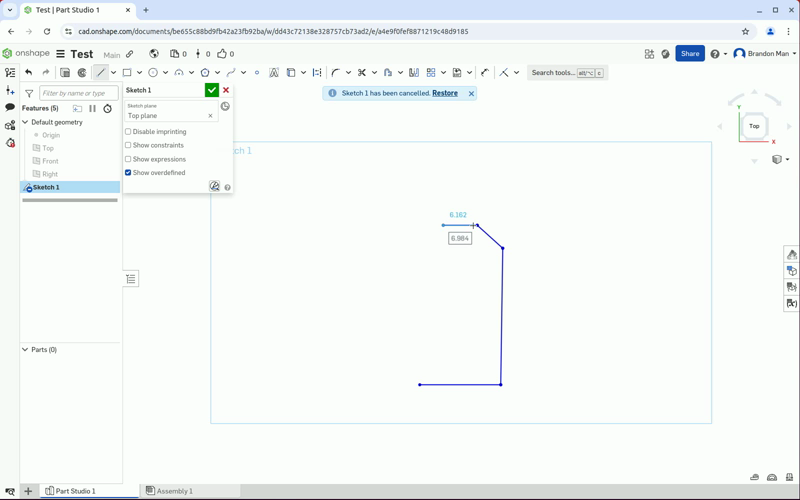
mouse_move(419, 248)
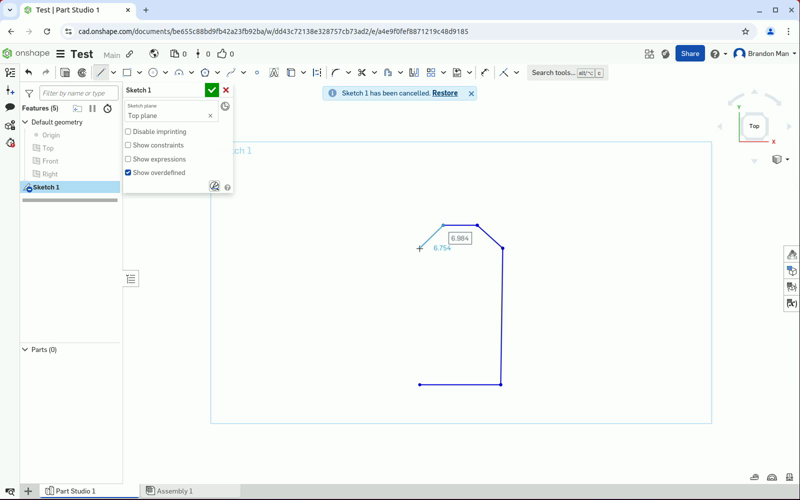
click(419, 248)
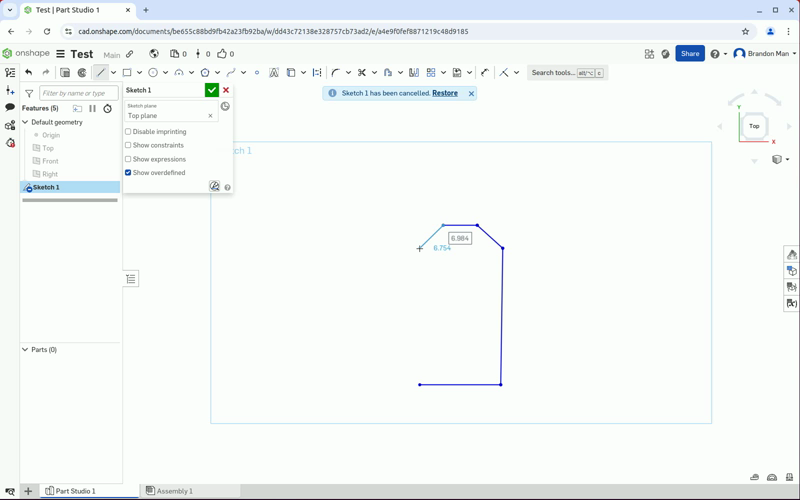
key_up(shift)
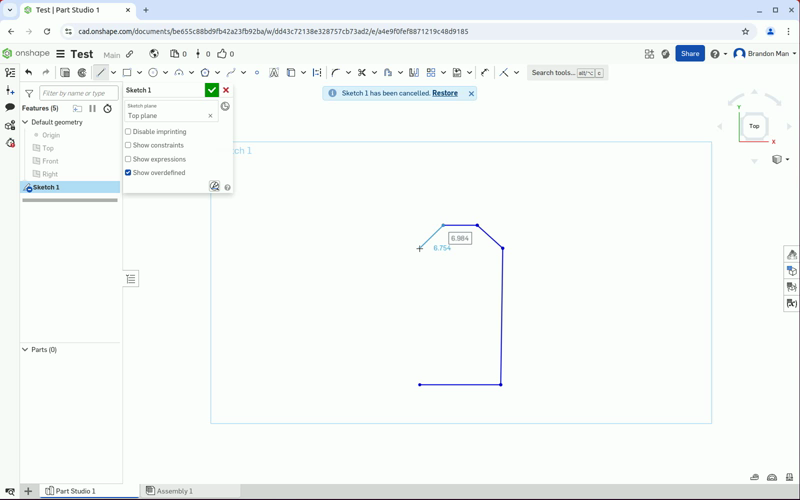
key_down(shift)
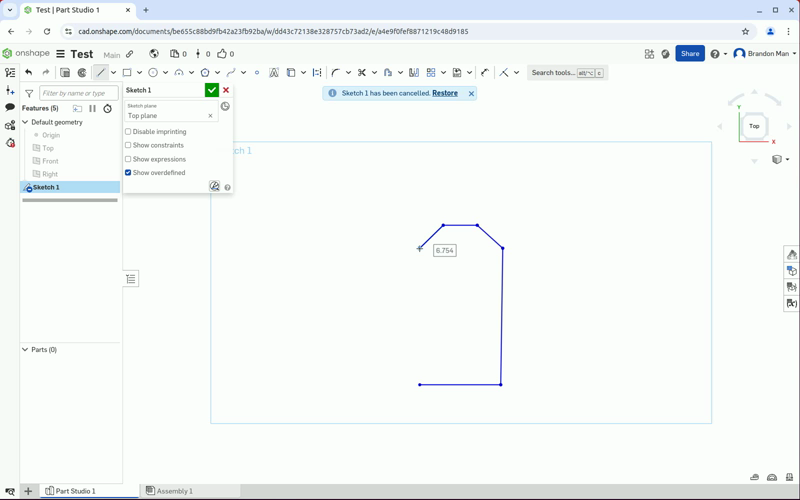
mouse_move(419, 384)
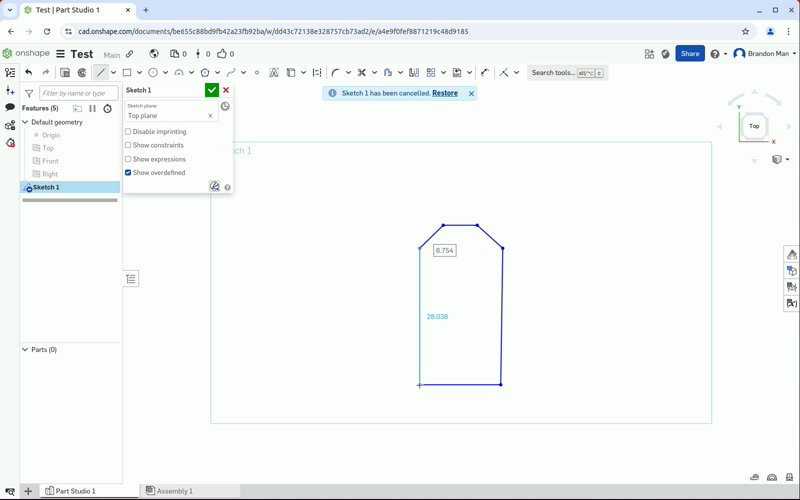
key_up(shift)
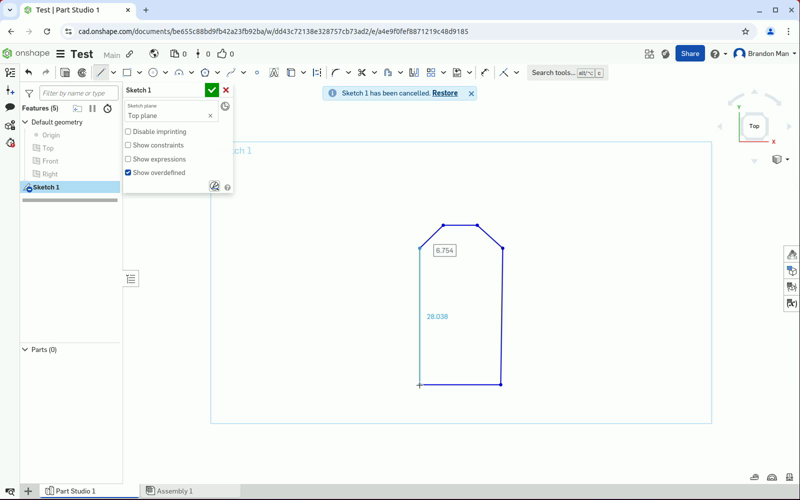
click(419, 384)
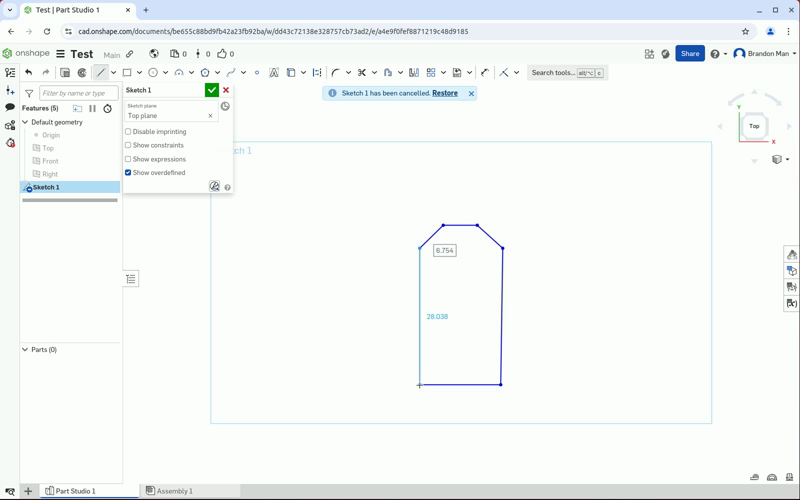
key(esc)
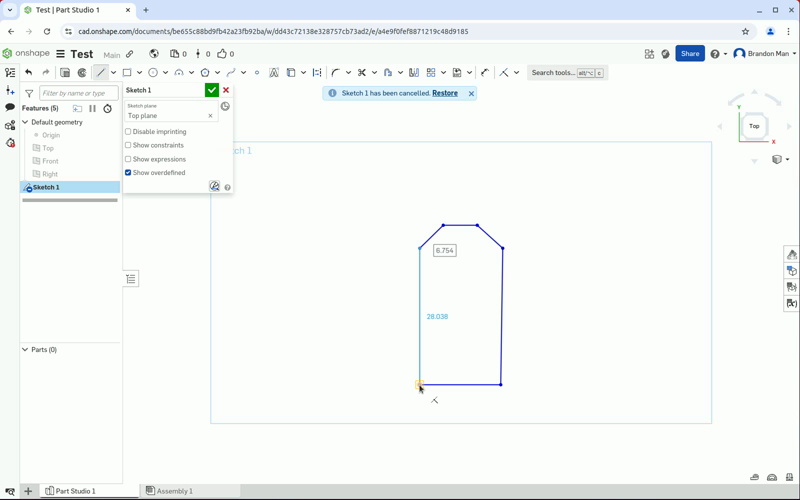
key(l)
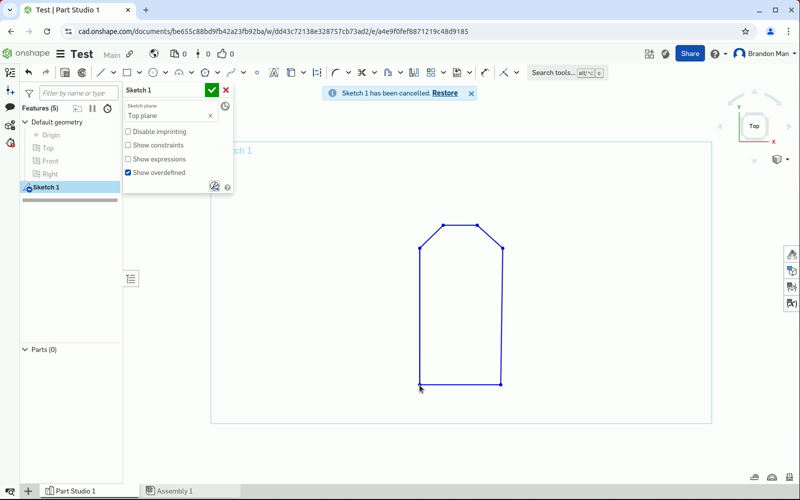
key_down(shift)
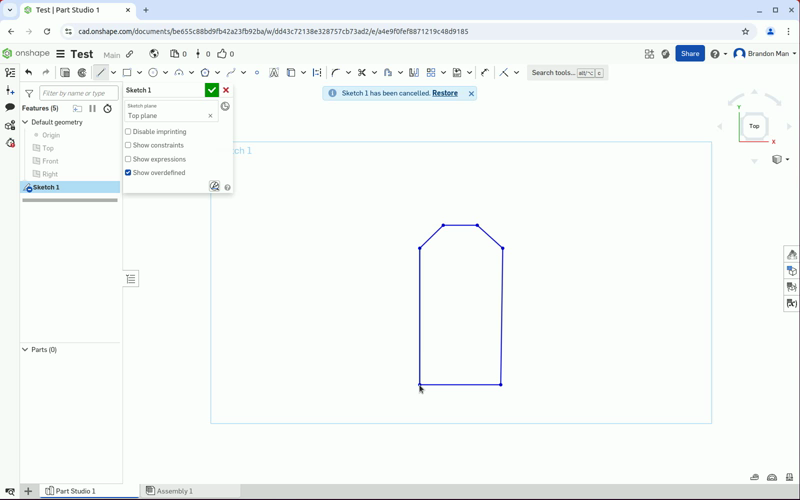
mouse_move(429, 374)
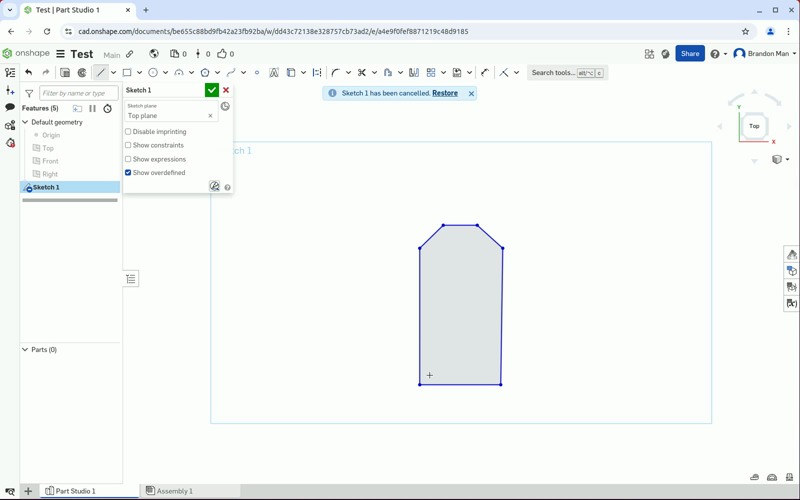
click(429, 374)
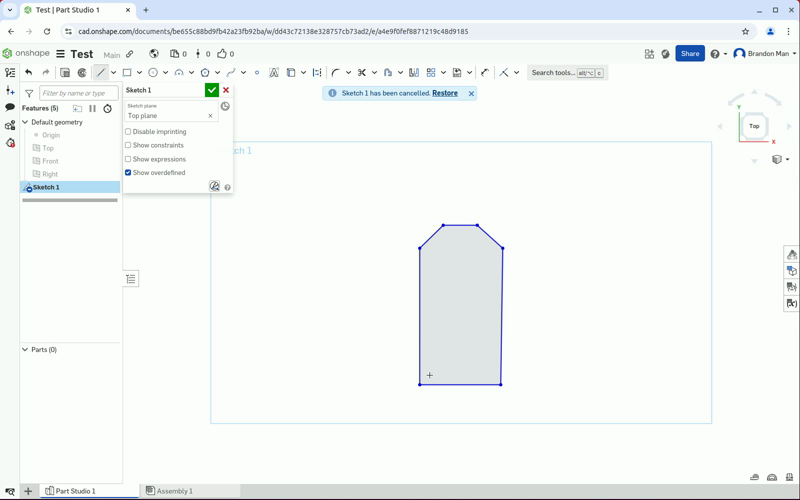
key_up(shift)
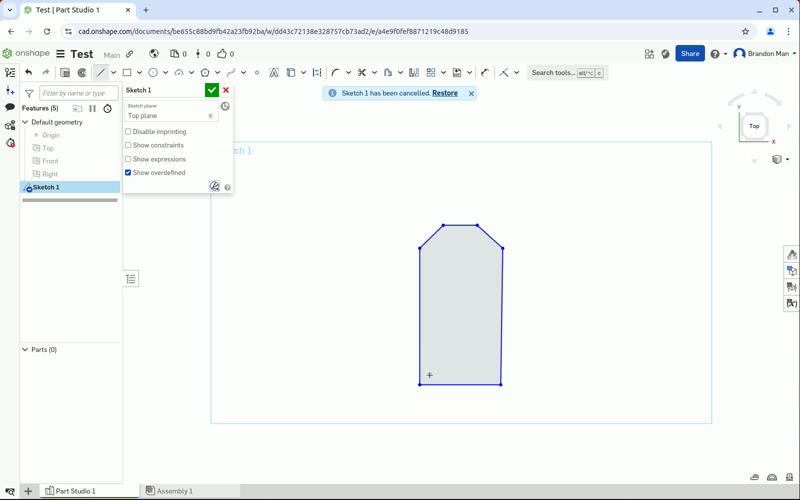
key_down(shift)
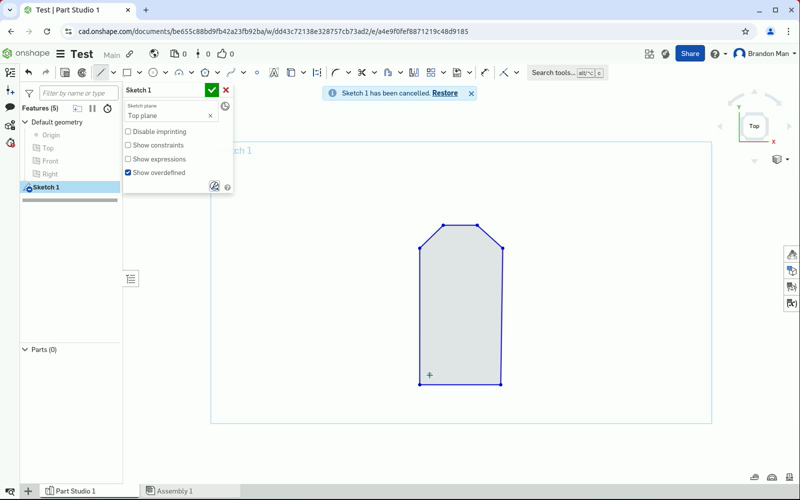
mouse_move(490, 374)
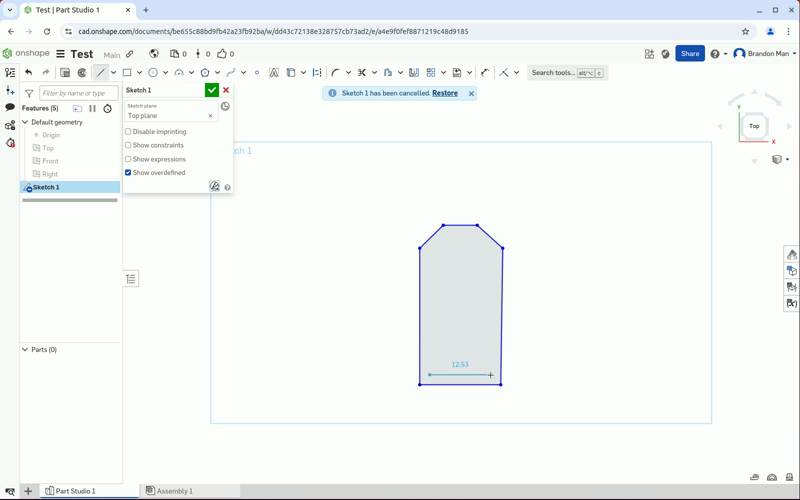
click(490, 374)
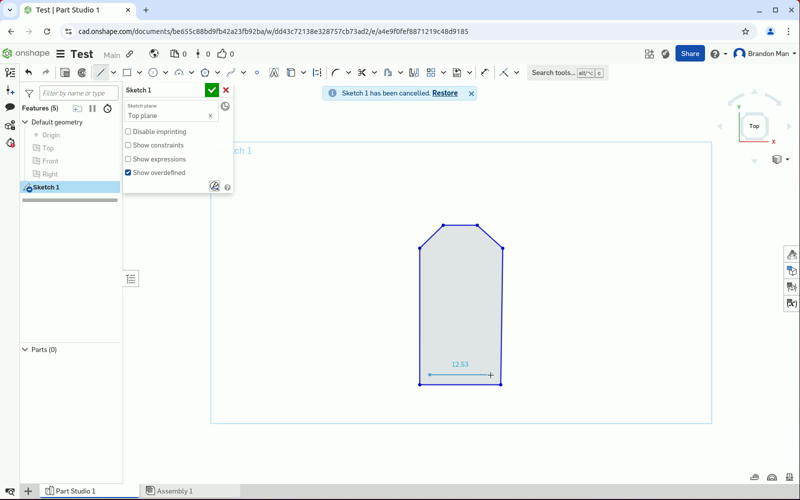
key_up(shift)
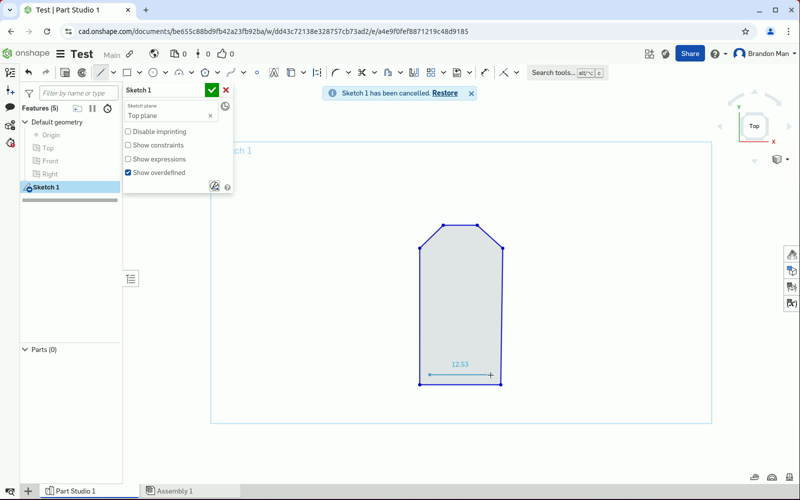
key_down(shift)
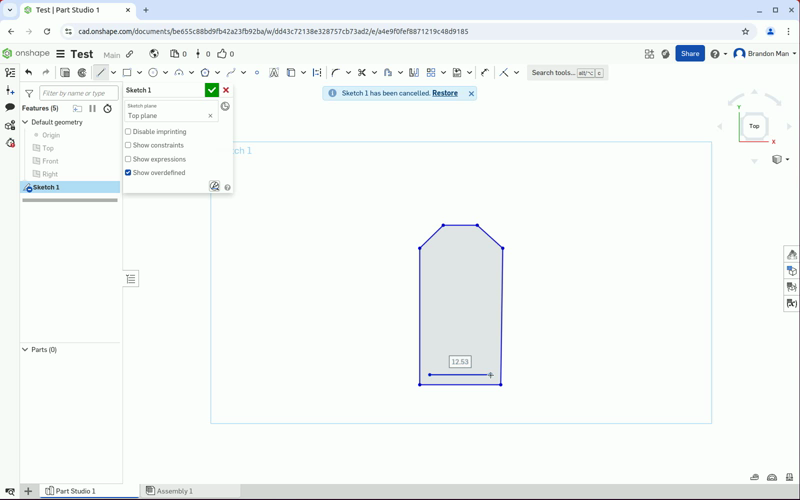
mouse_move(490, 278)
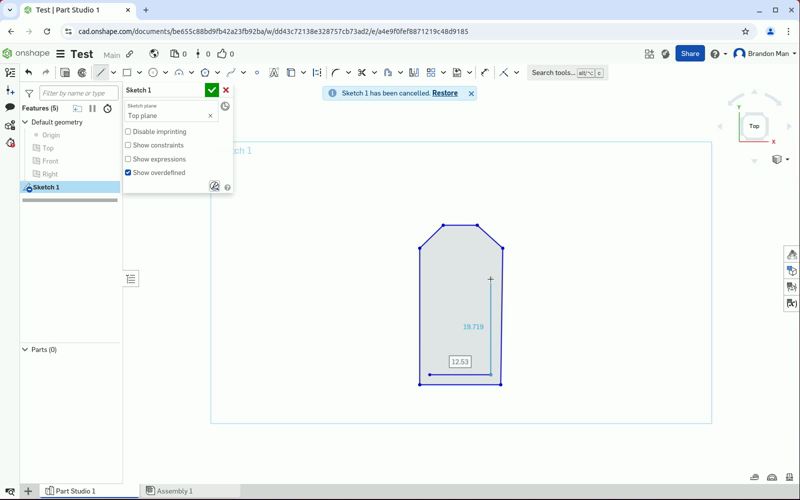
click(490, 278)
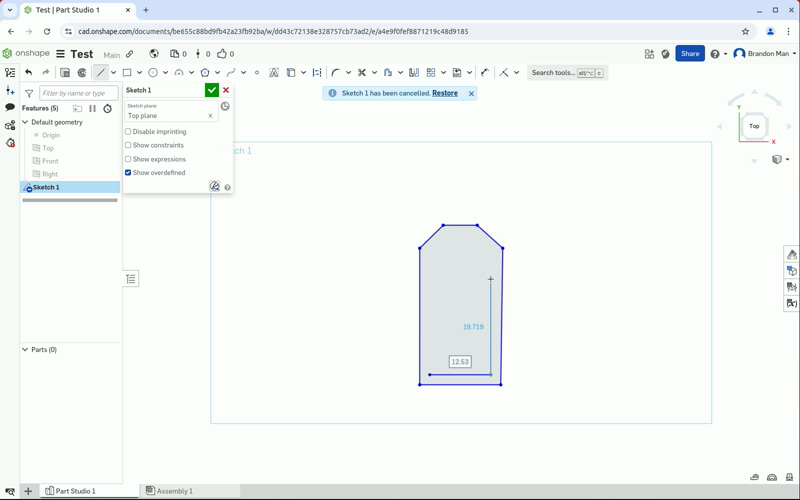
key_up(shift)
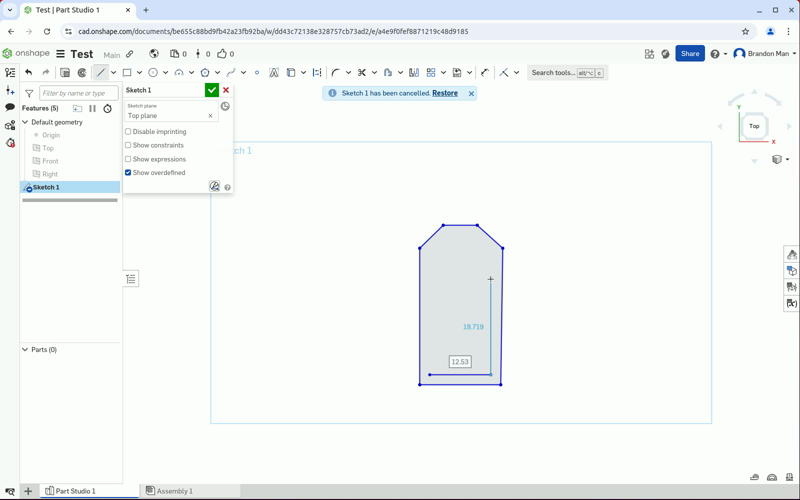
key_down(shift)
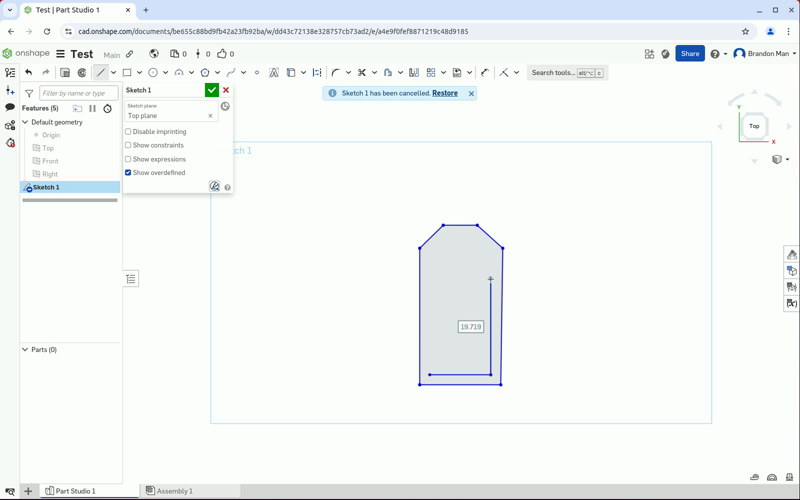
mouse_move(520, 278)
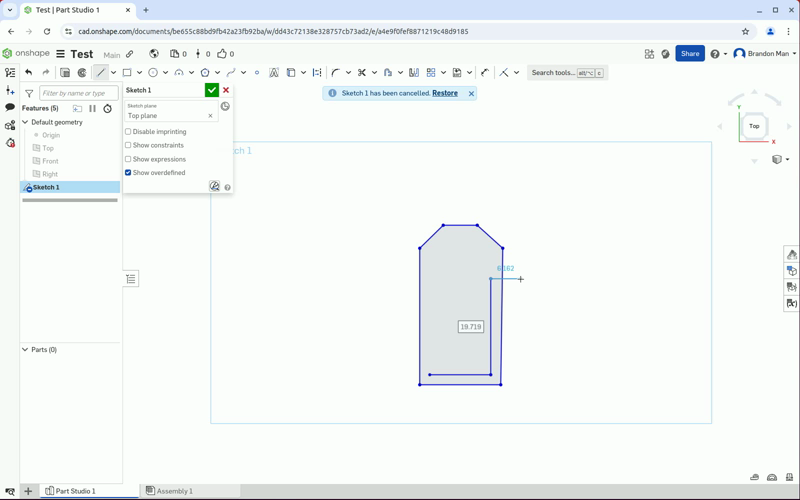
mouse_move(490, 253)
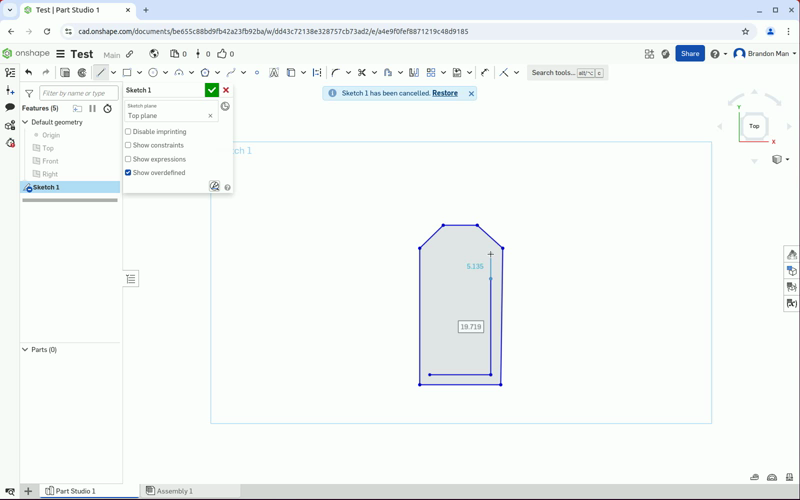
click(490, 253)
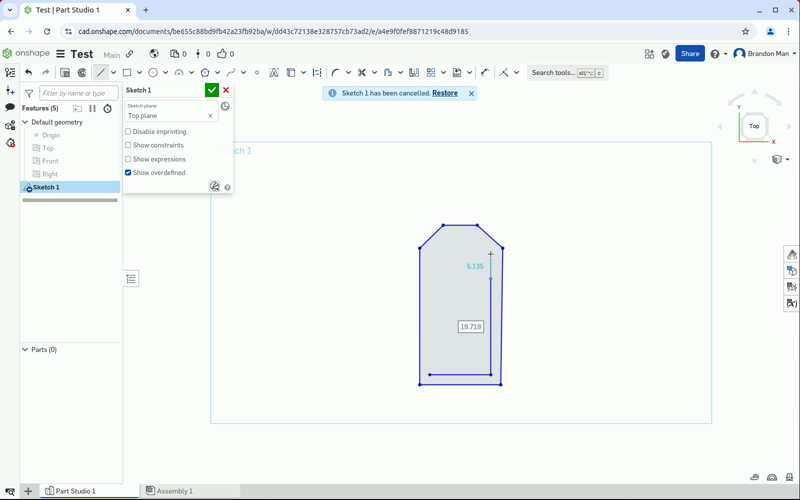
key_up(shift)
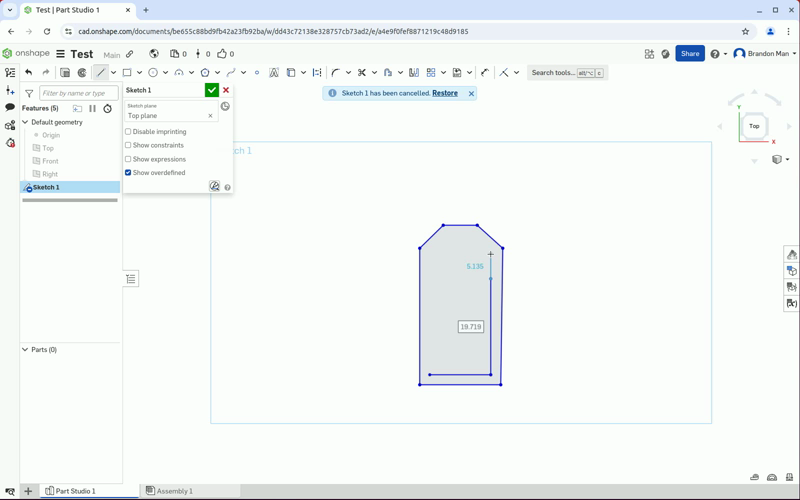
key_down(shift)
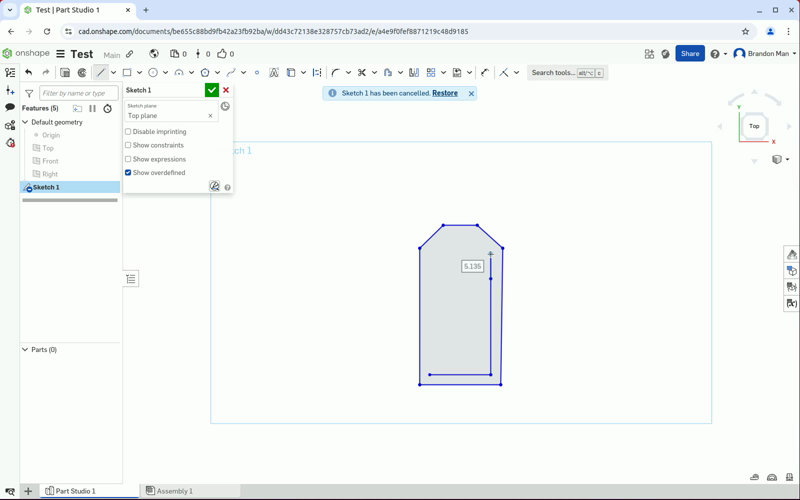
mouse_move(520, 253)
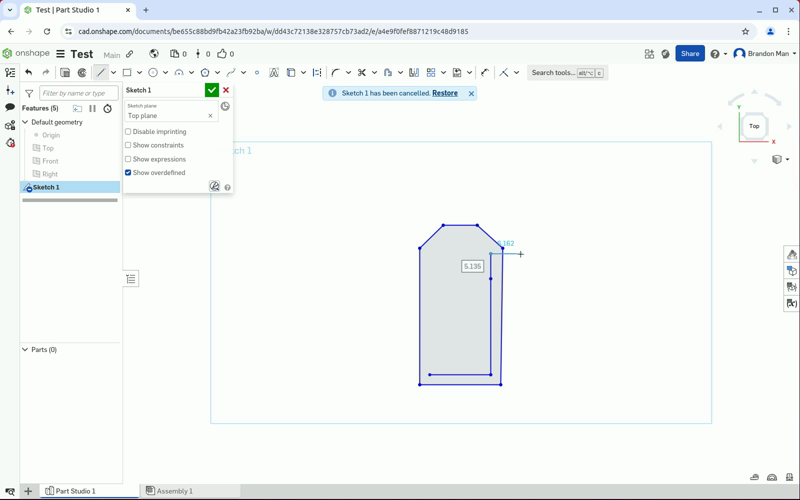
mouse_move(473, 234)
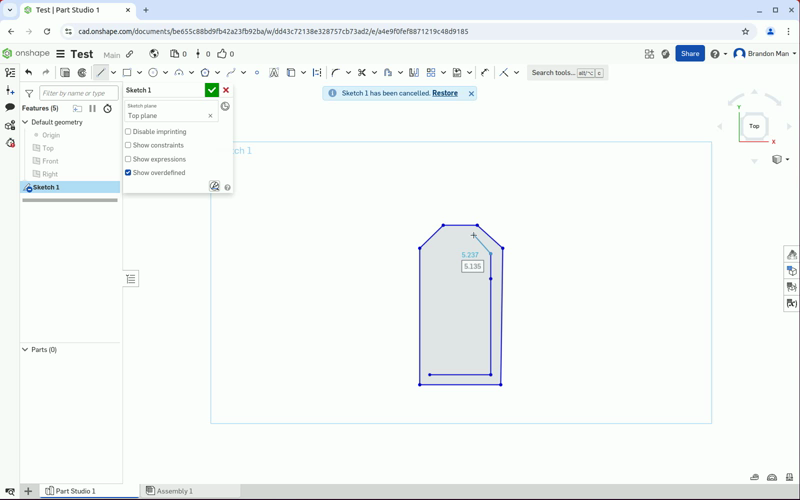
click(473, 234)
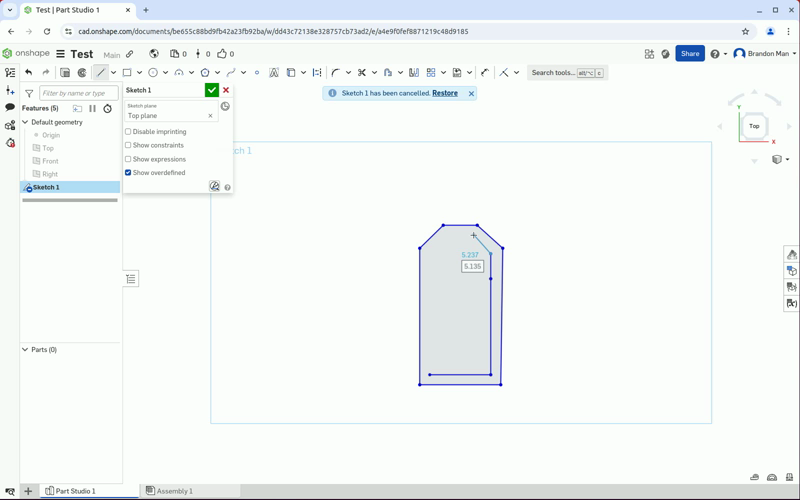
key_up(shift)
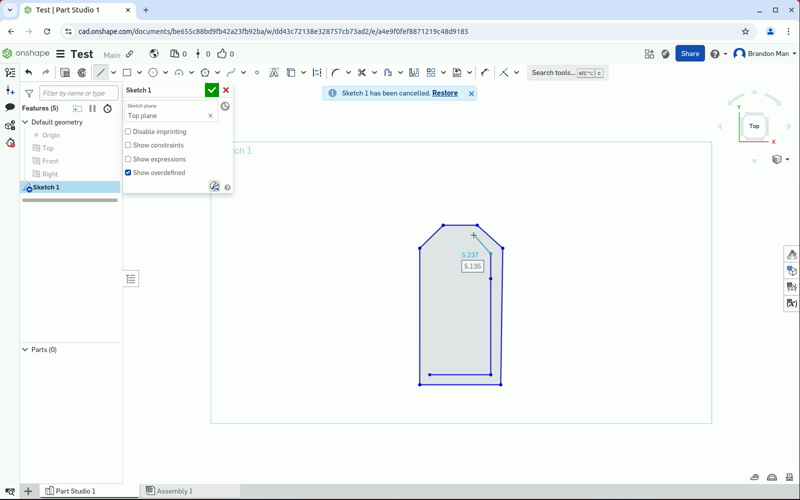
key_down(shift)
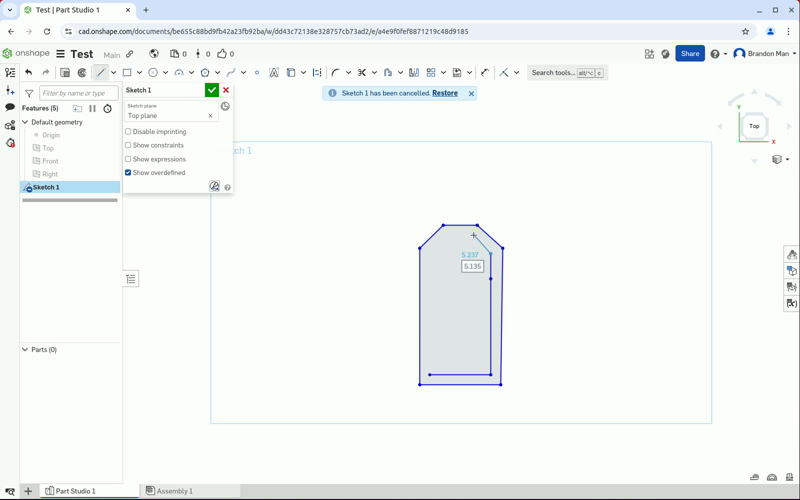
mouse_move(503, 234)
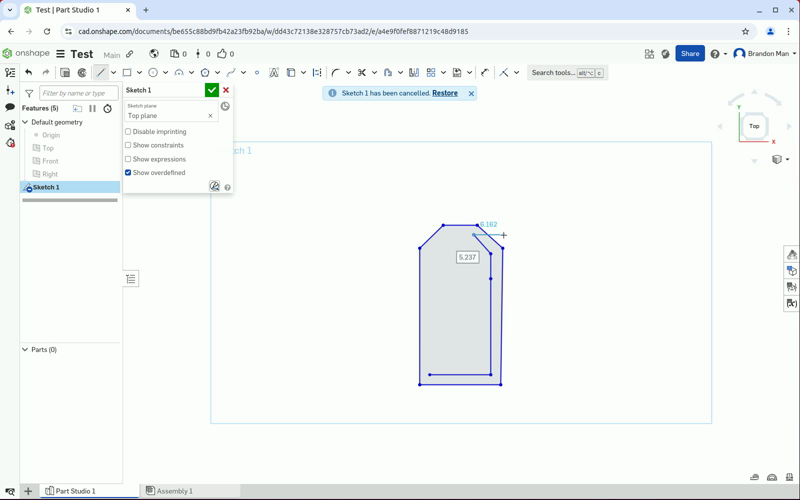
mouse_move(448, 234)
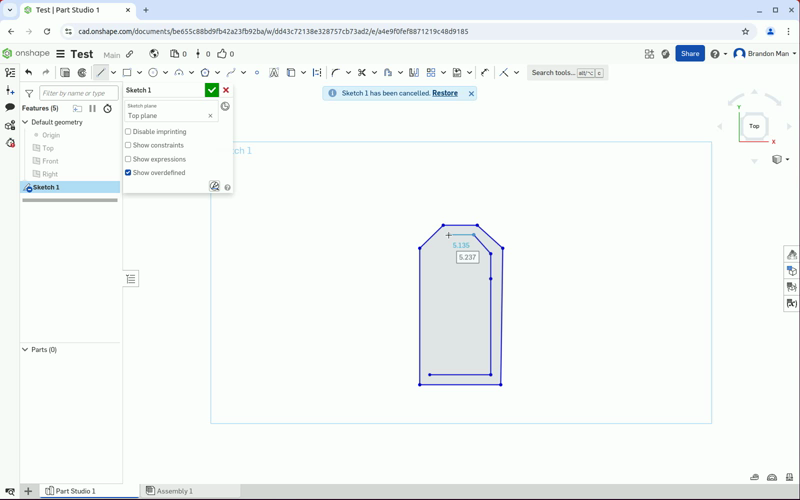
click(448, 234)
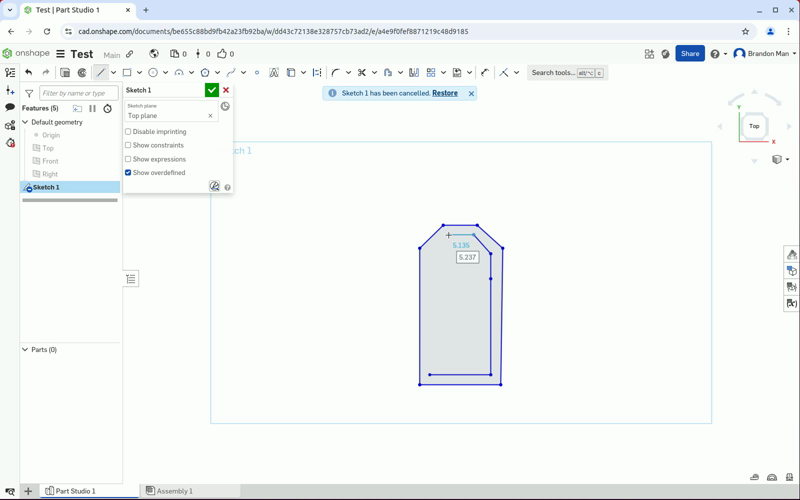
key_up(shift)
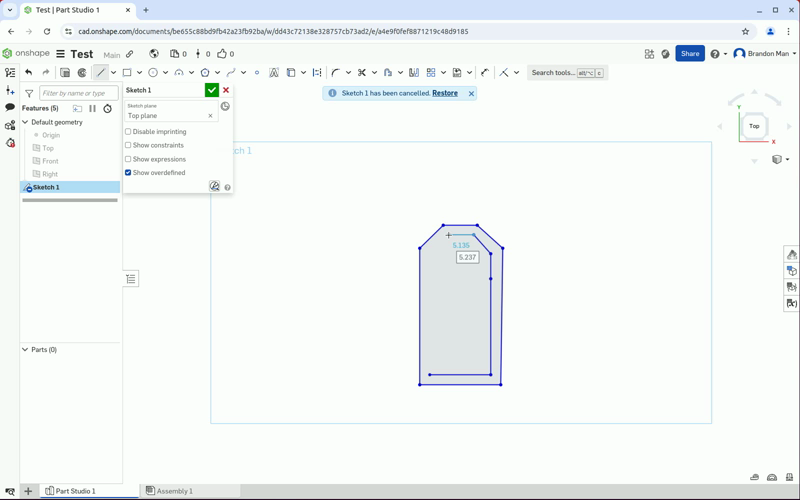
key_down(shift)
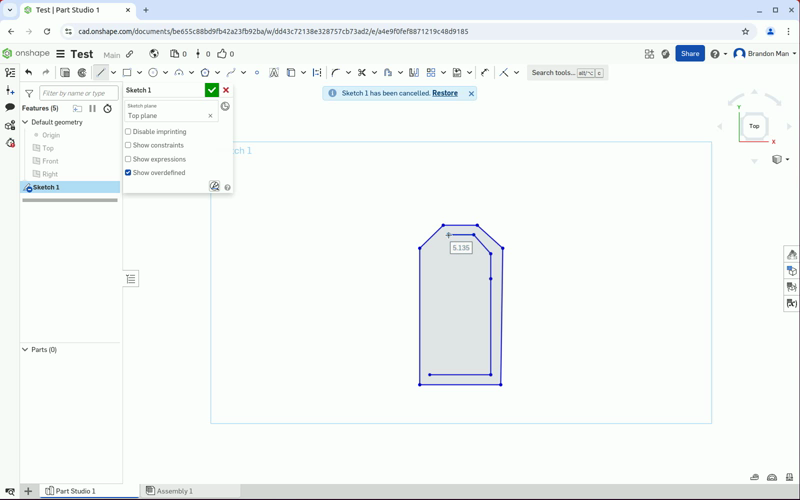
mouse_move(478, 234)
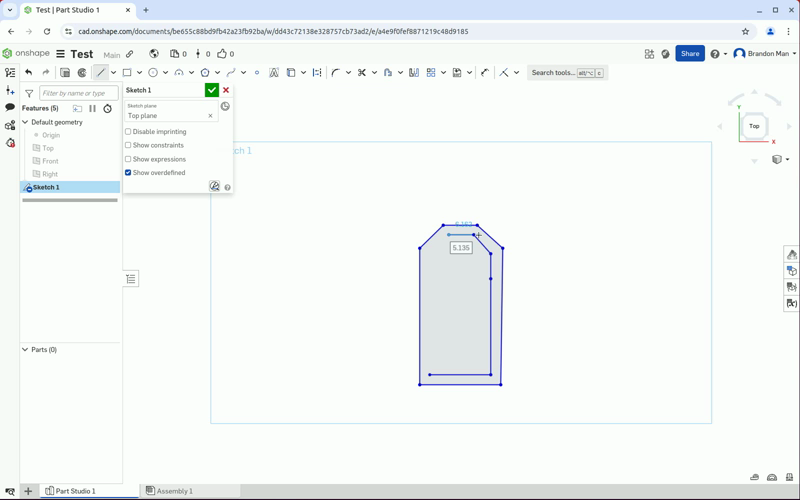
mouse_move(431, 253)
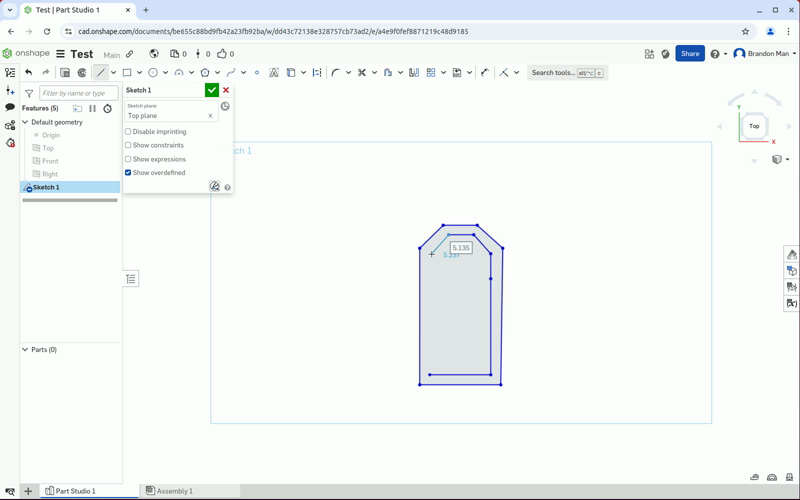
click(431, 253)
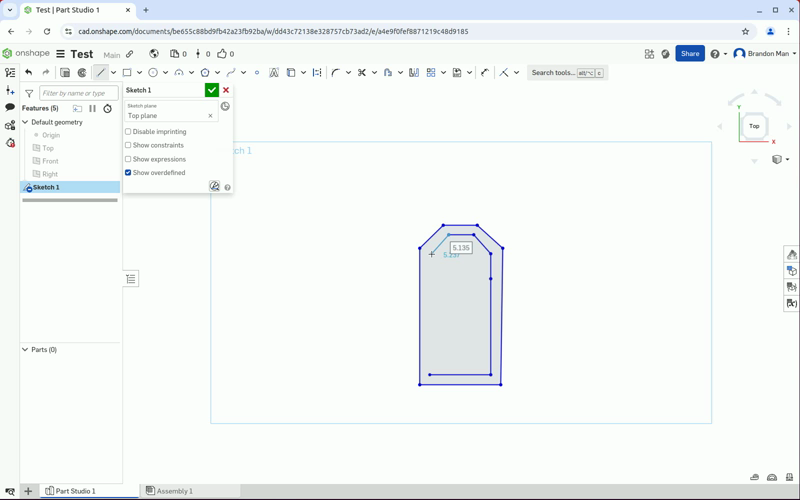
key_up(shift)
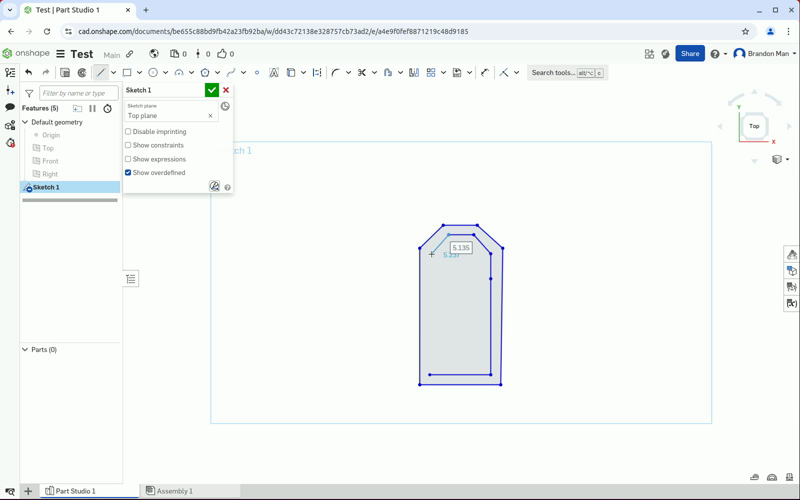
key_down(shift)
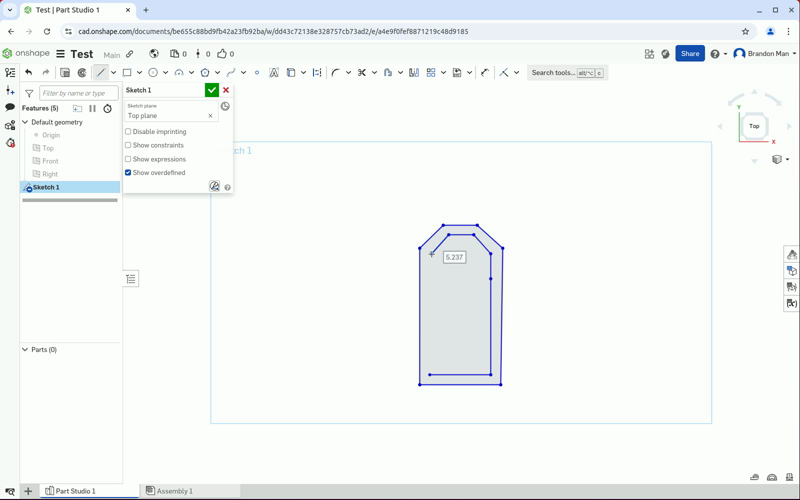
mouse_move(429, 374)
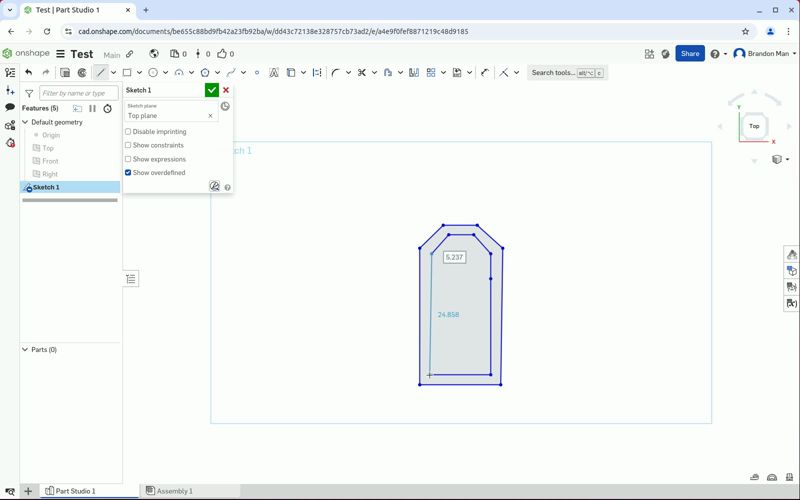
key_up(shift)
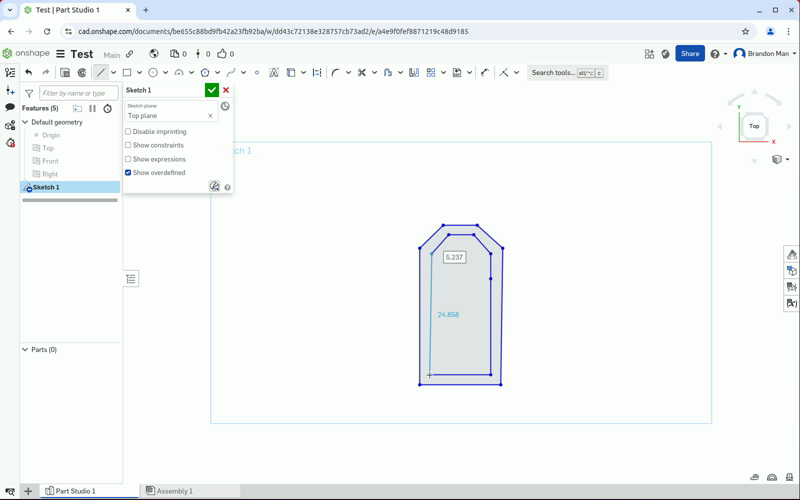
click(429, 374)
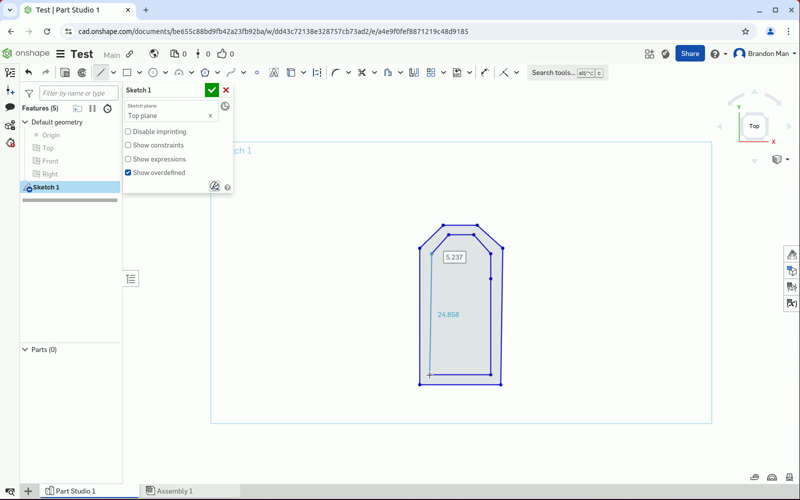
key(esc)
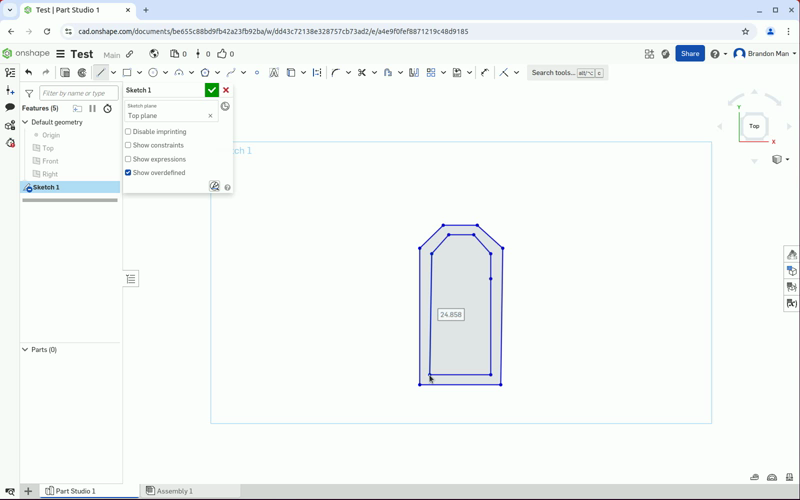
mouse_move(485, 238)
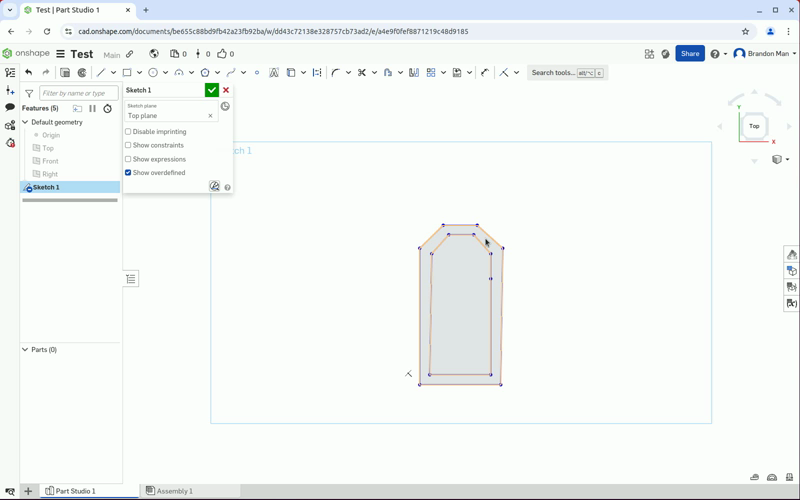
click(485, 238)
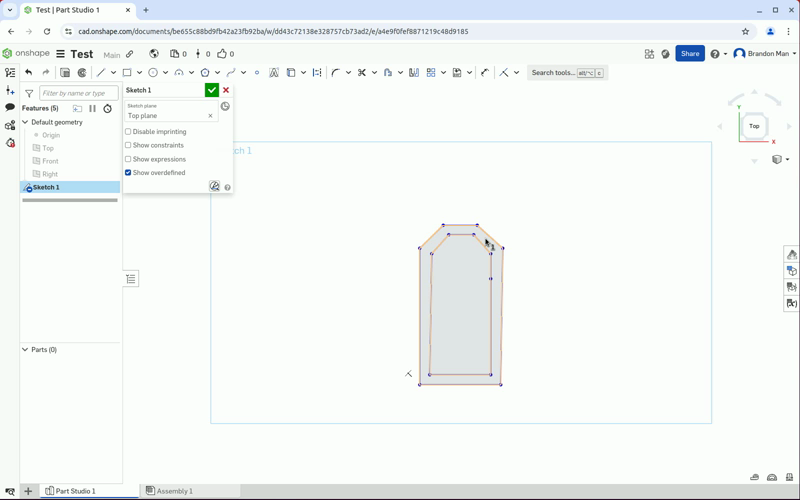
mouse_move(73, 352)
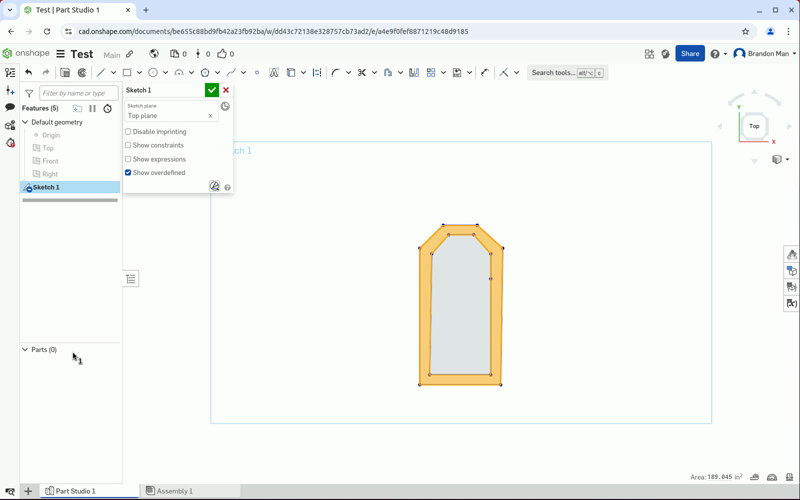
key(shift+y)
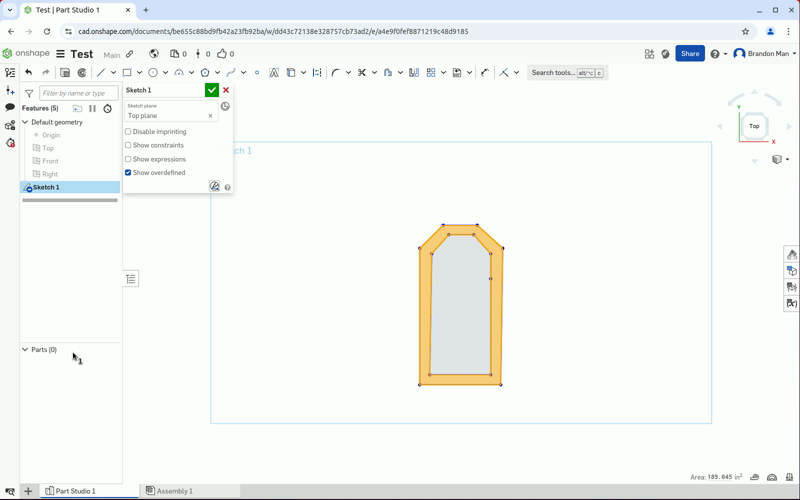
key(shift+e)
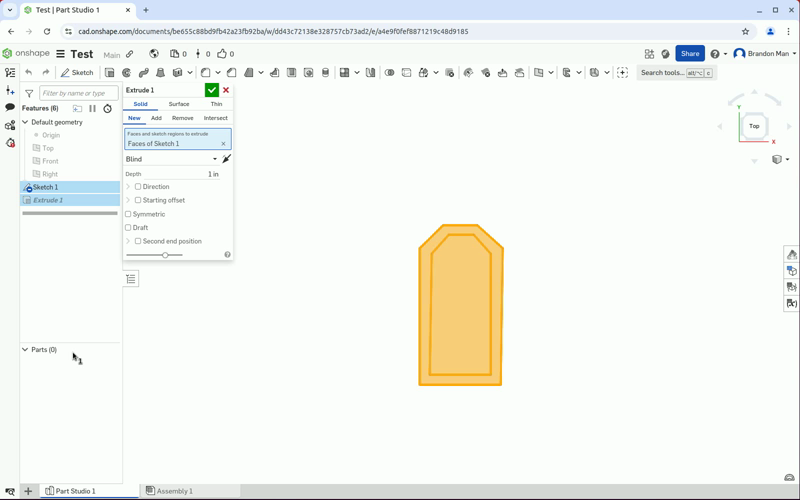
mouse_move(143, 106)
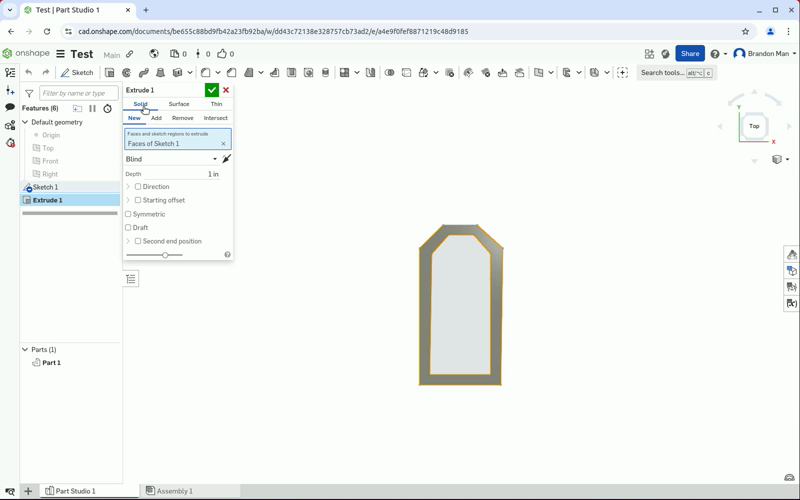
click(143, 106)
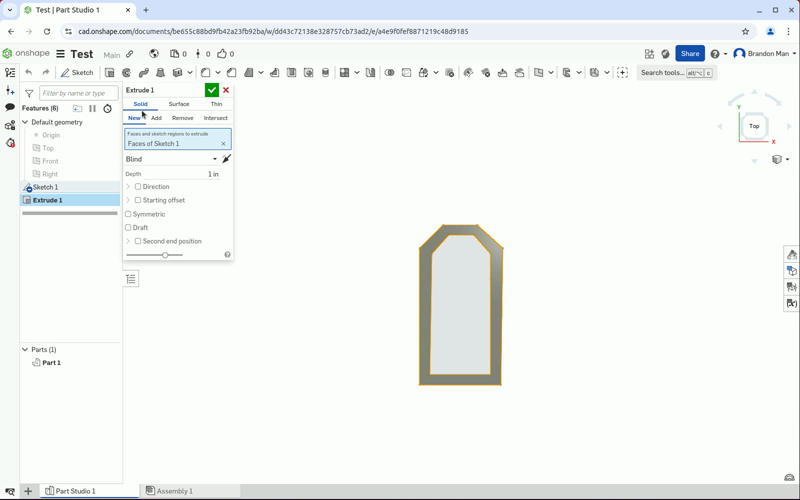
mouse_move(137, 120)
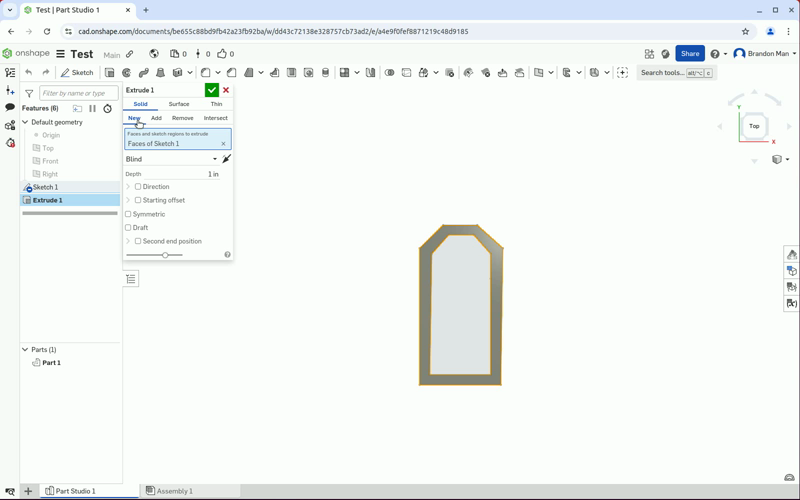
click(137, 120)
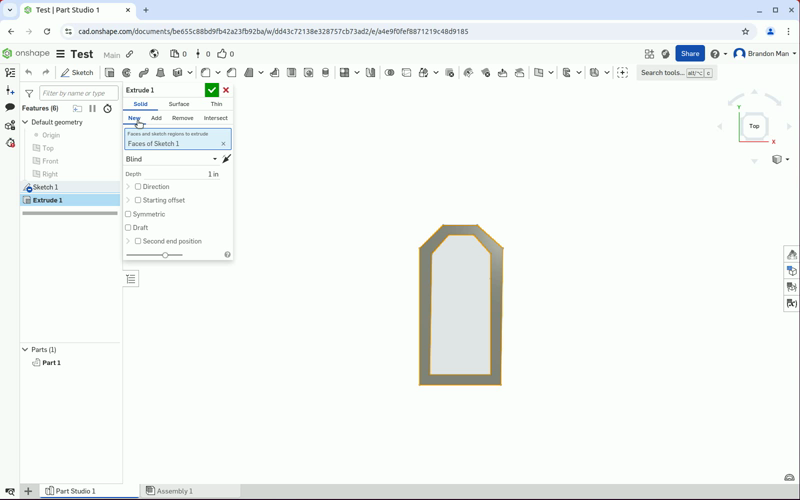
key(tab, 4)
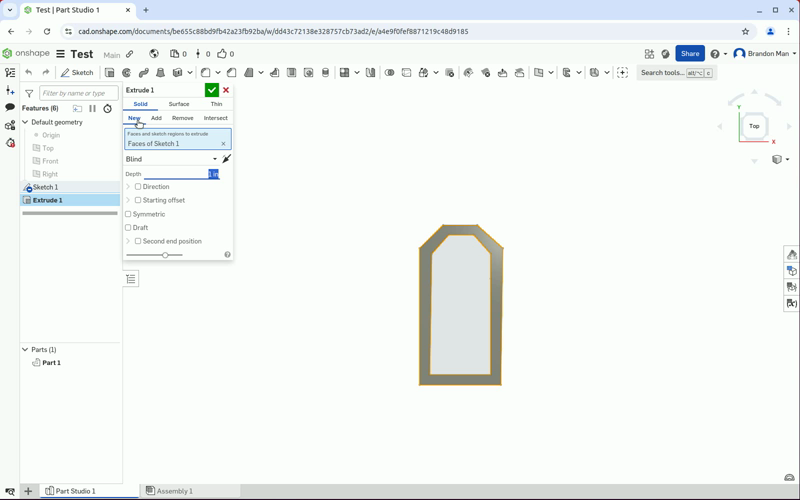
text(21.183)
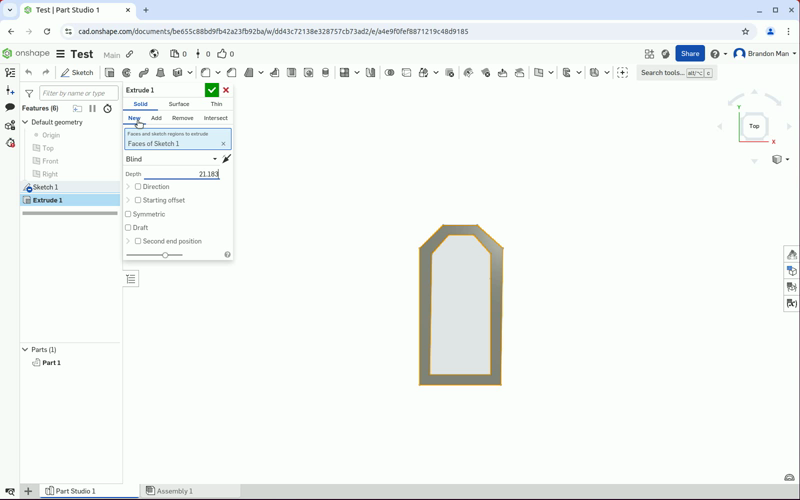
key(enter)
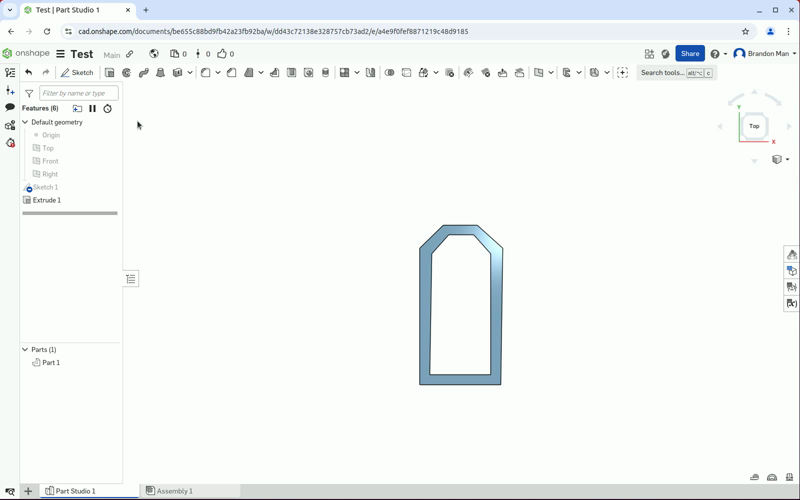
key(shift+h)
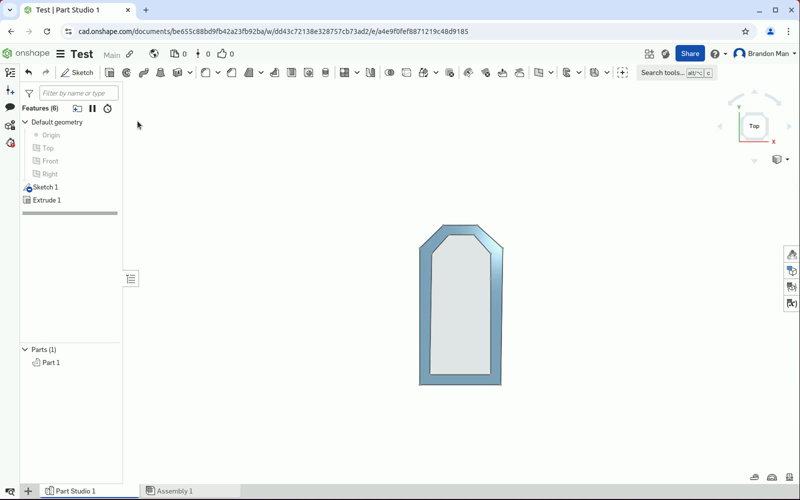
key(shift+h)
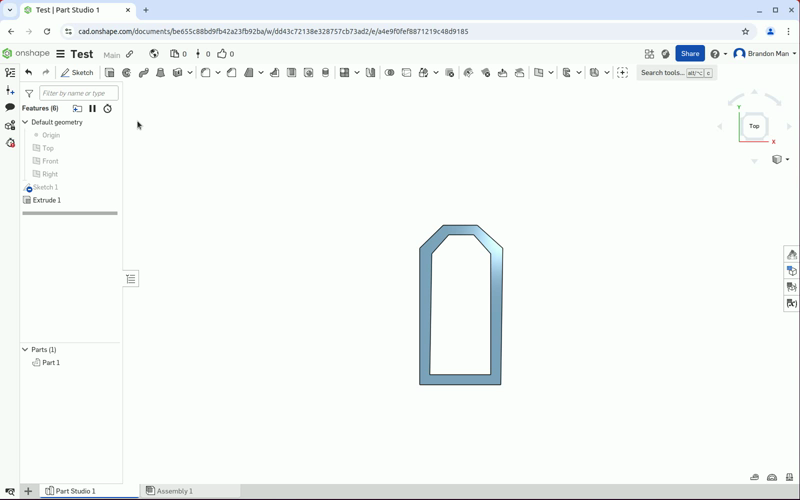
mouse_move(73, 189)
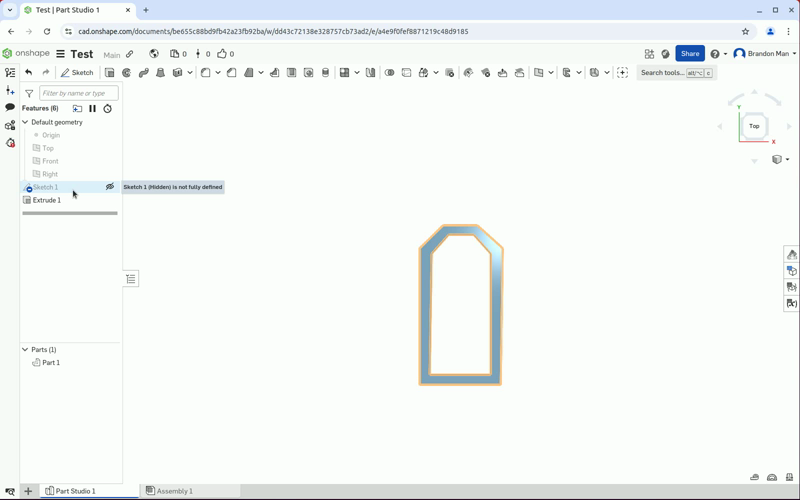
click(73, 189)
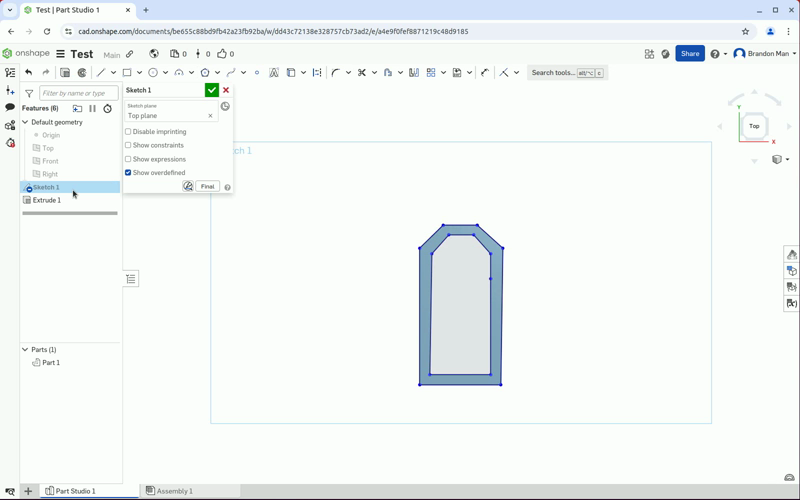
mouse_move(229, 92)
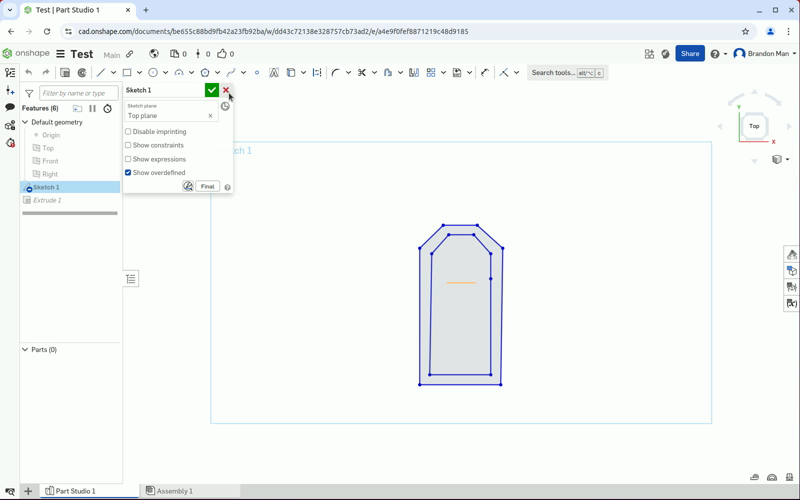
click(229, 92)
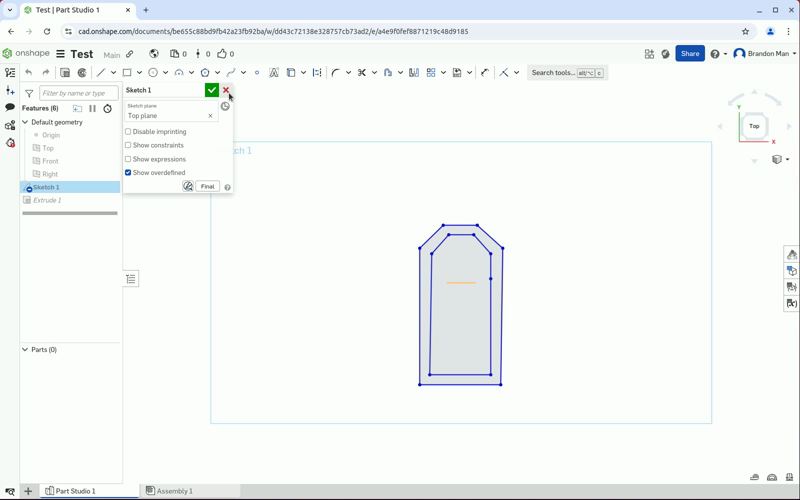
key(shift+s)
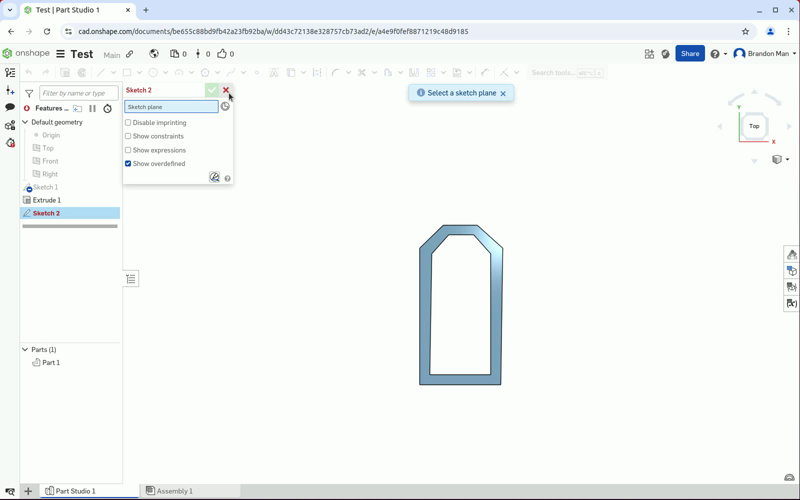
mouse_move(73, 150)
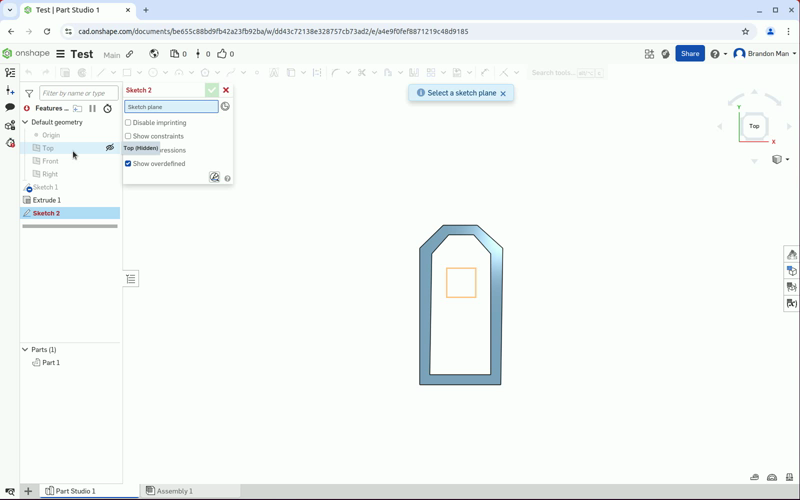
click(73, 150)
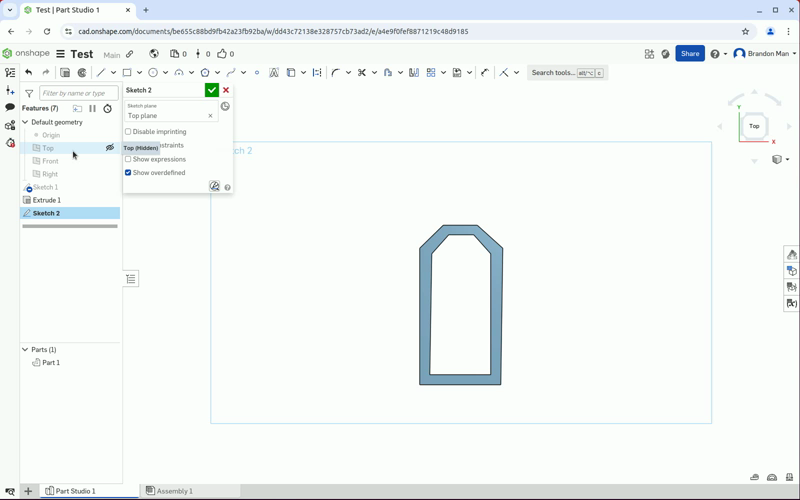
mouse_move(73, 352)
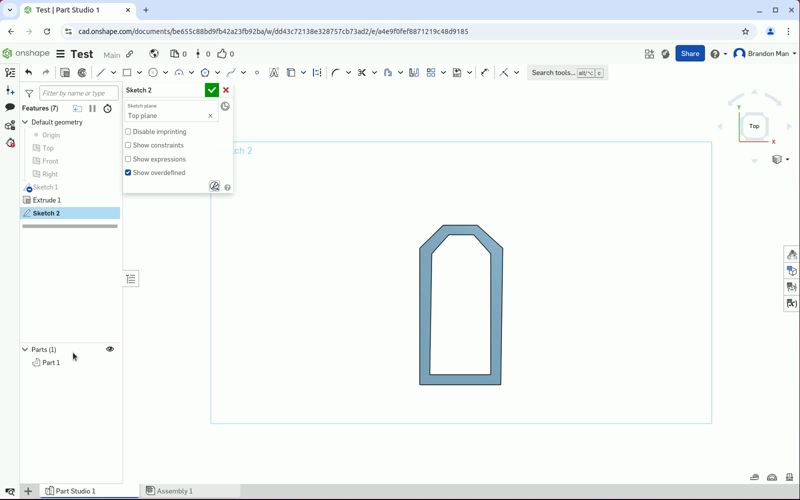
key(y)
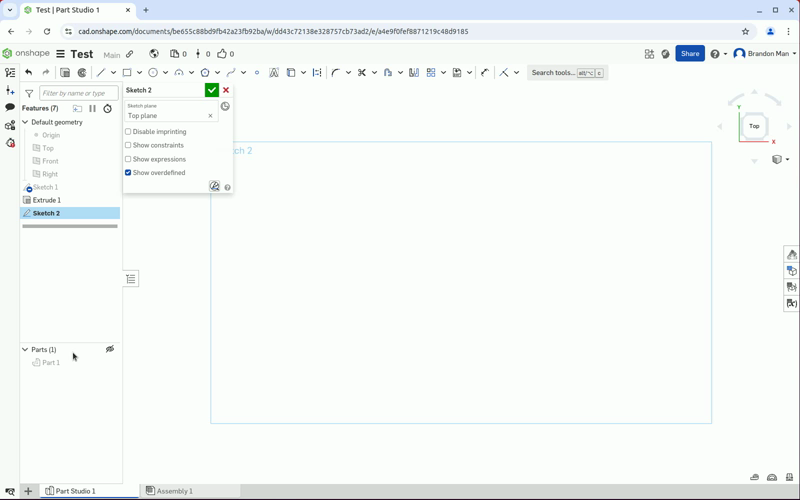
key(l)
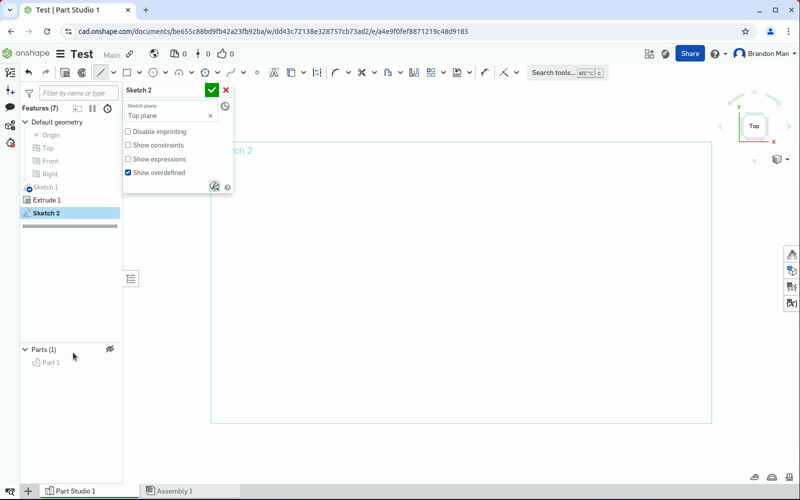
key_down(shift)
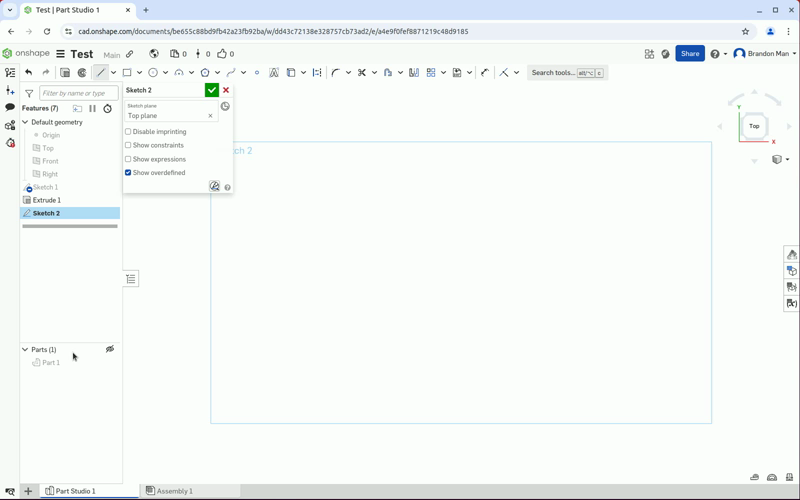
mouse_move(409, 395)
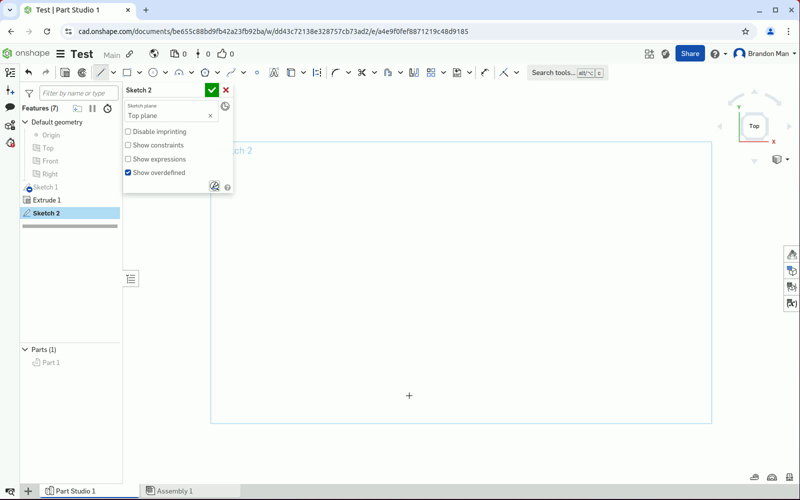
click(409, 395)
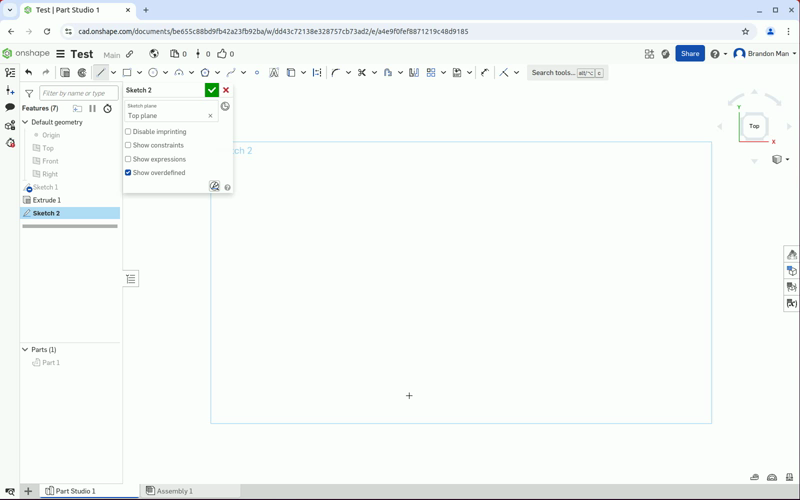
key_up(shift)
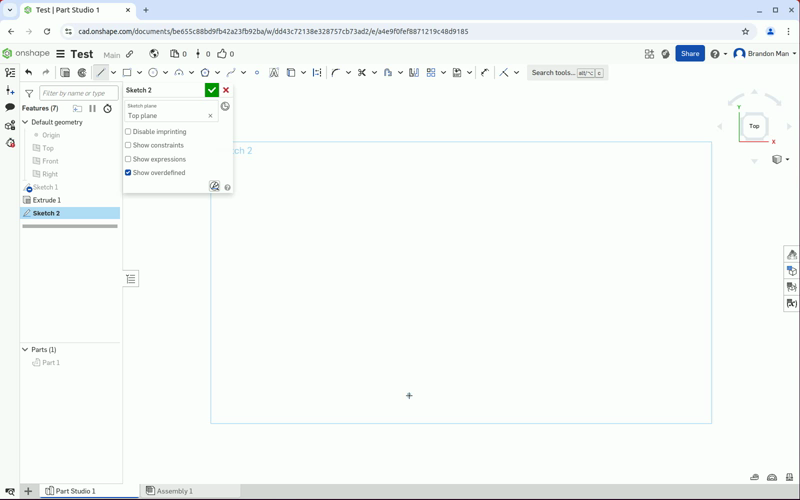
key_down(shift)
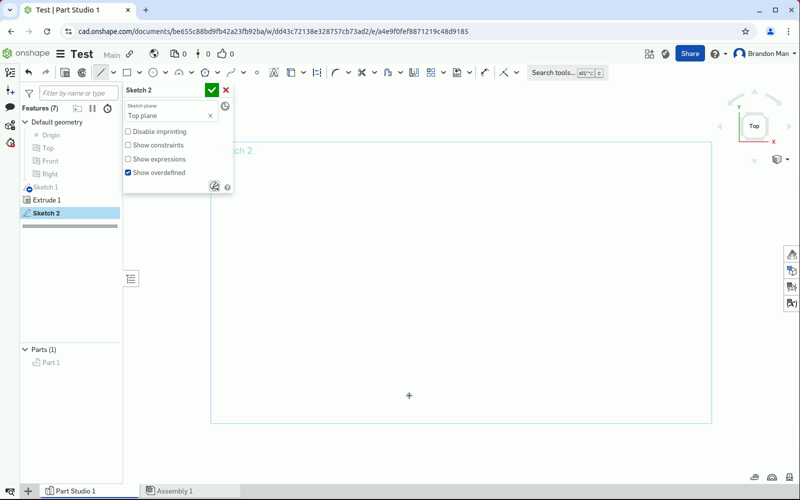
mouse_move(512, 395)
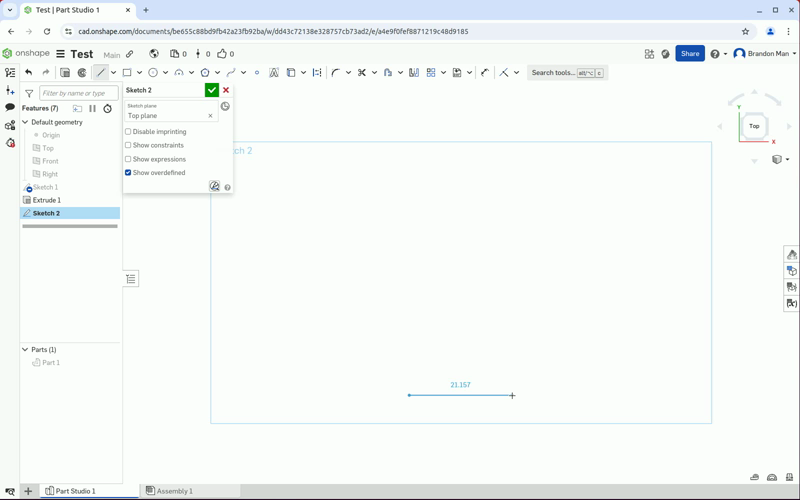
click(512, 395)
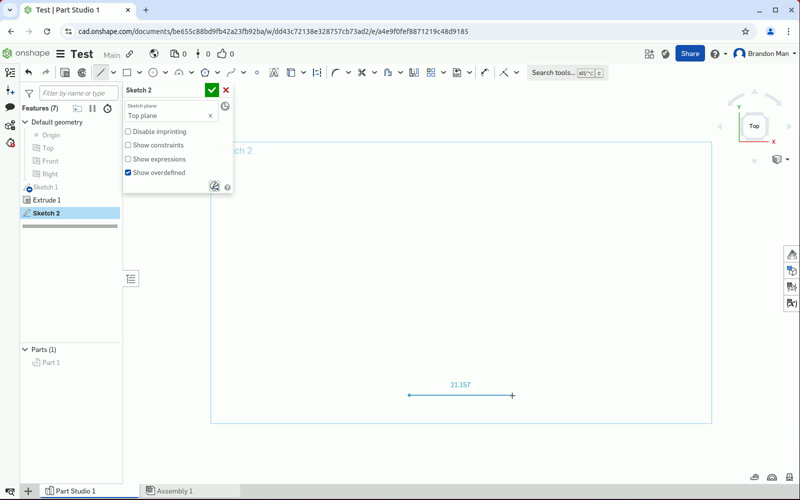
key_up(shift)
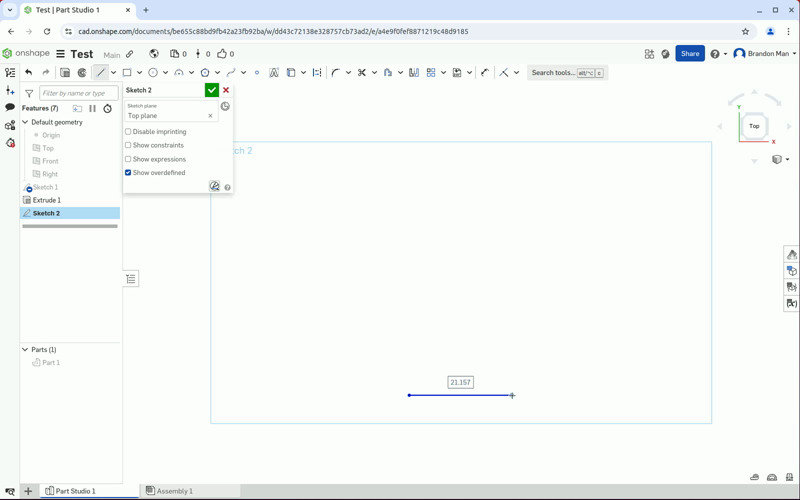
key_down(shift)
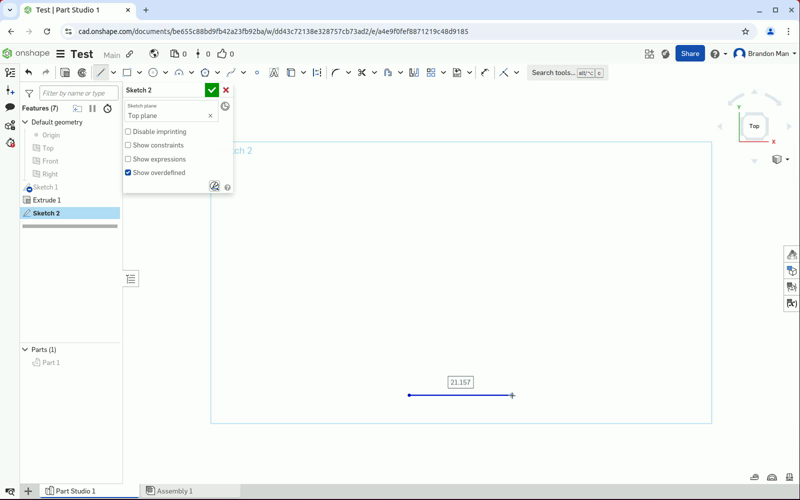
mouse_move(512, 245)
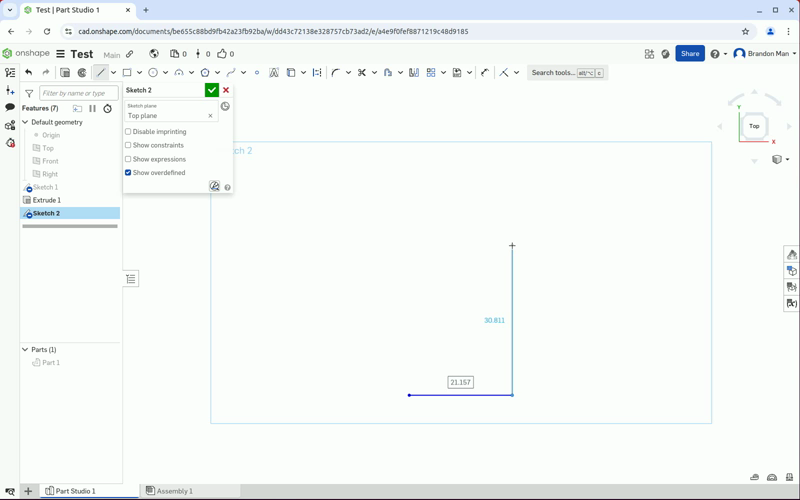
click(512, 245)
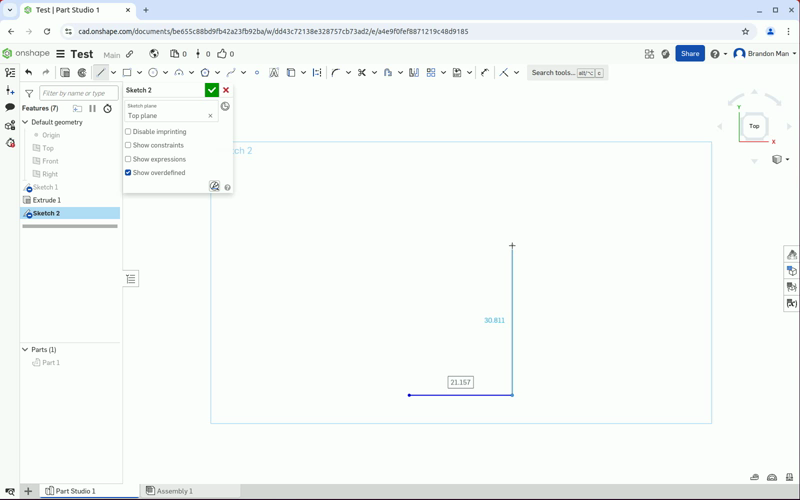
key_up(shift)
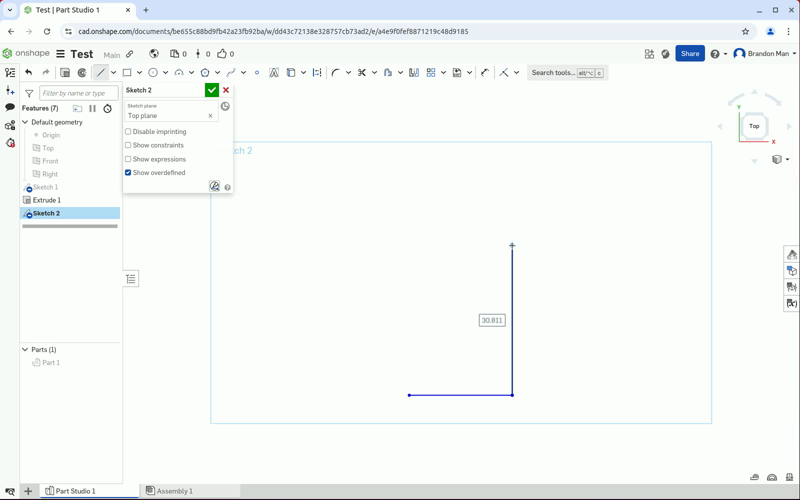
key_down(shift)
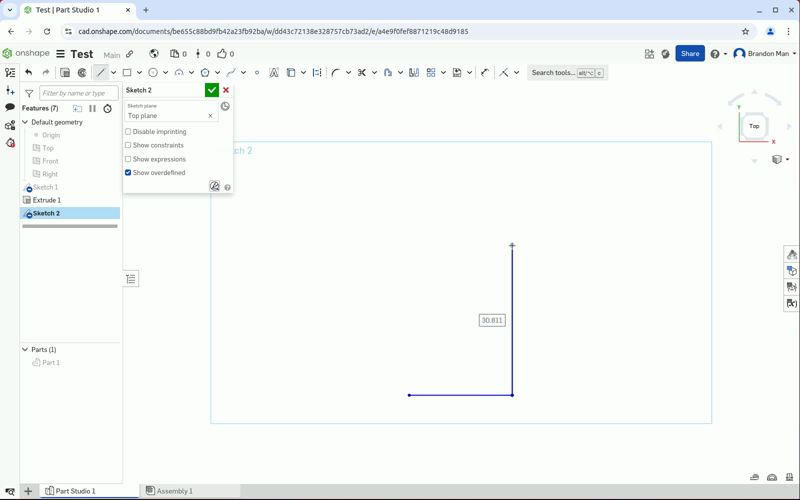
mouse_move(542, 245)
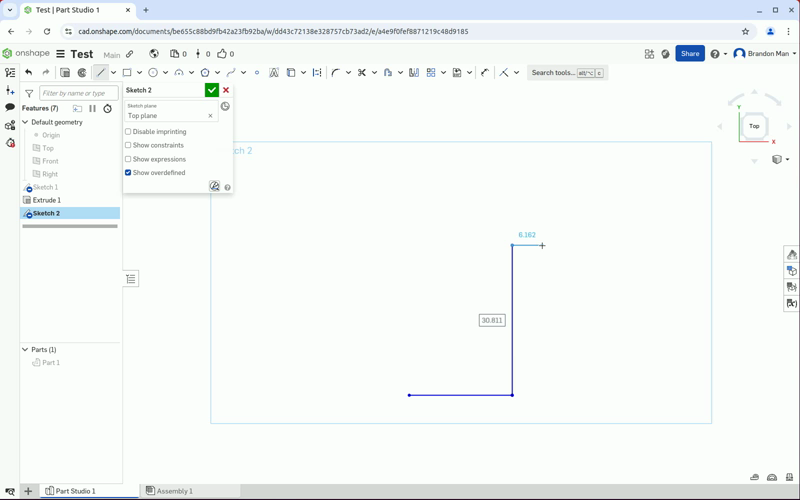
mouse_move(481, 214)
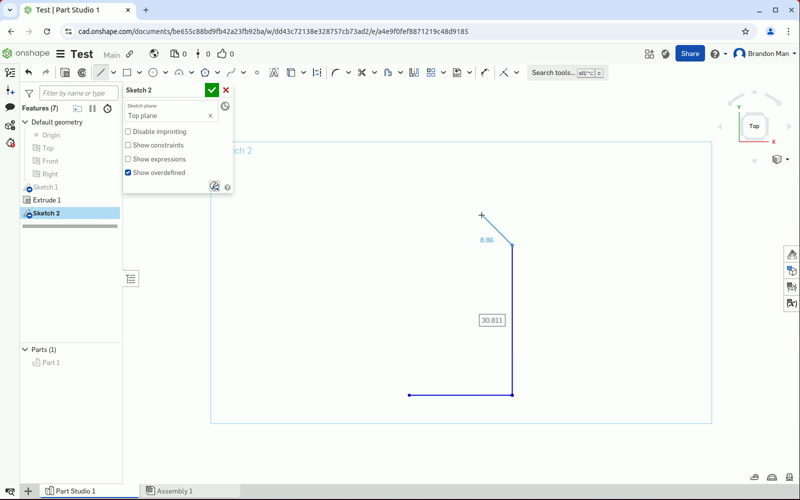
click(481, 214)
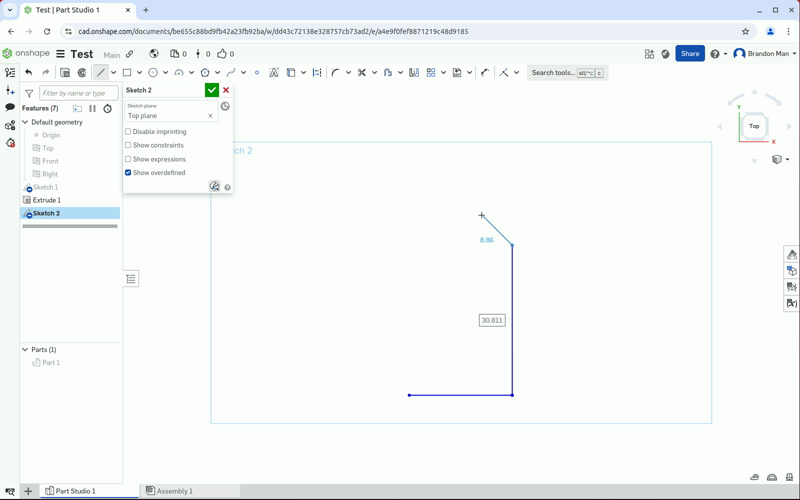
key_up(shift)
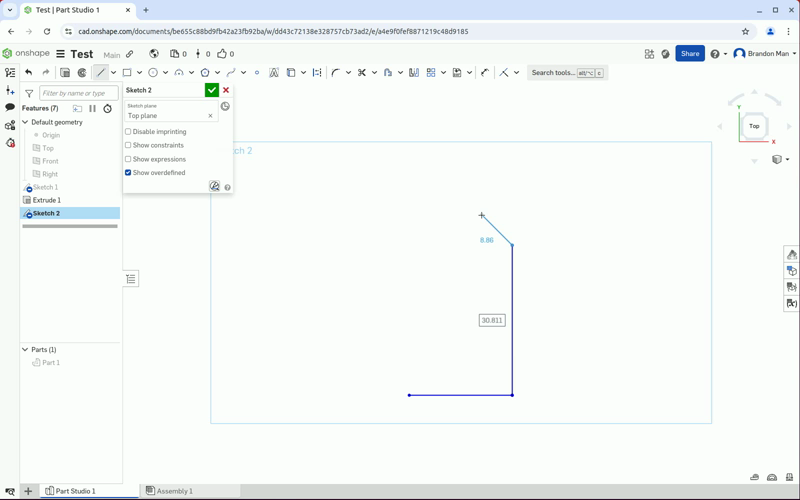
key_down(shift)
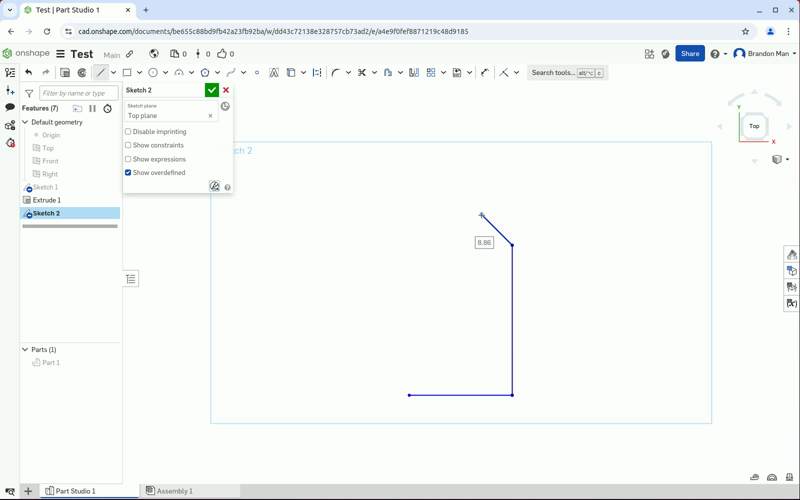
mouse_move(511, 214)
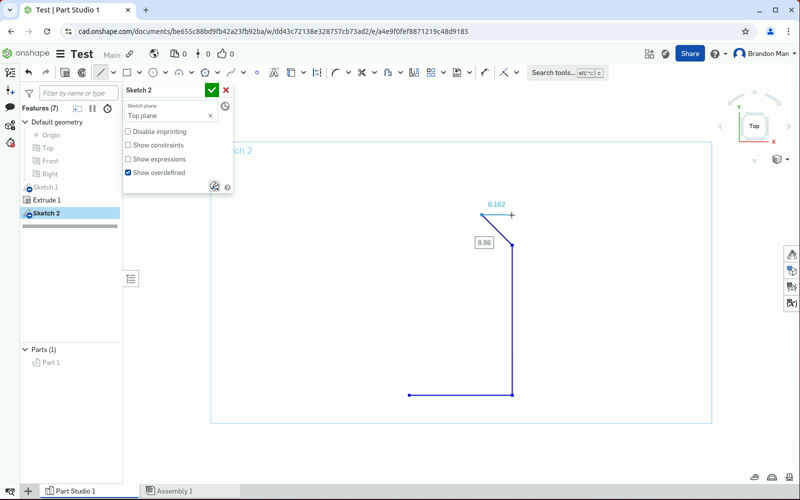
mouse_move(439, 214)
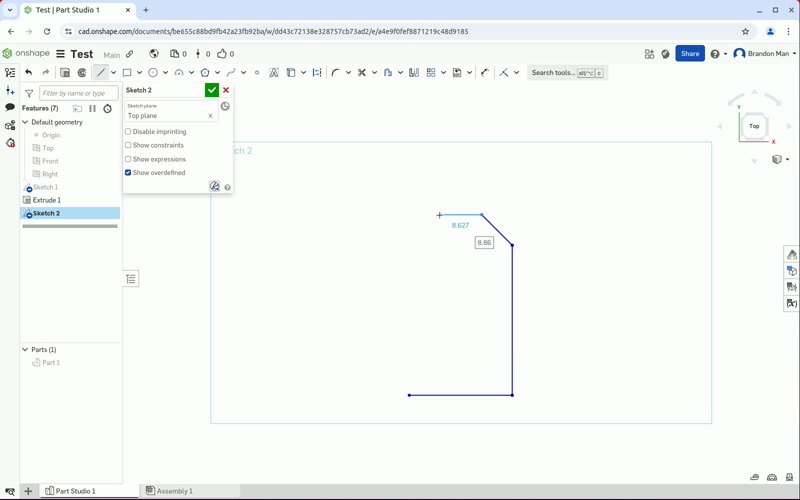
click(439, 214)
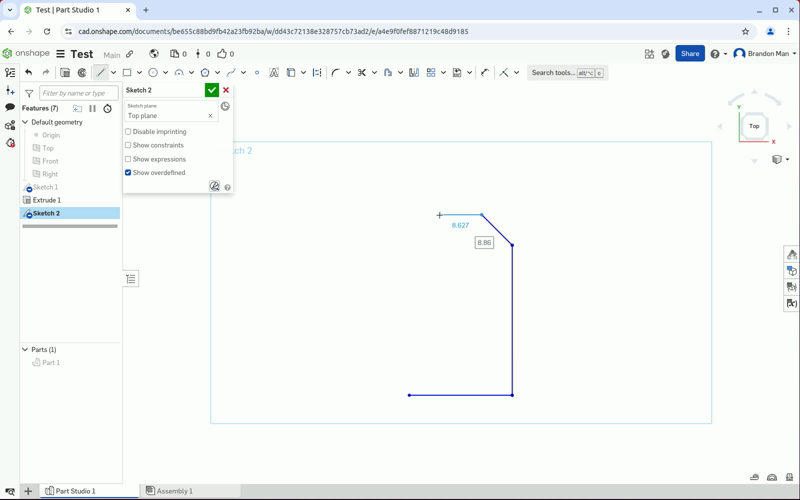
key_up(shift)
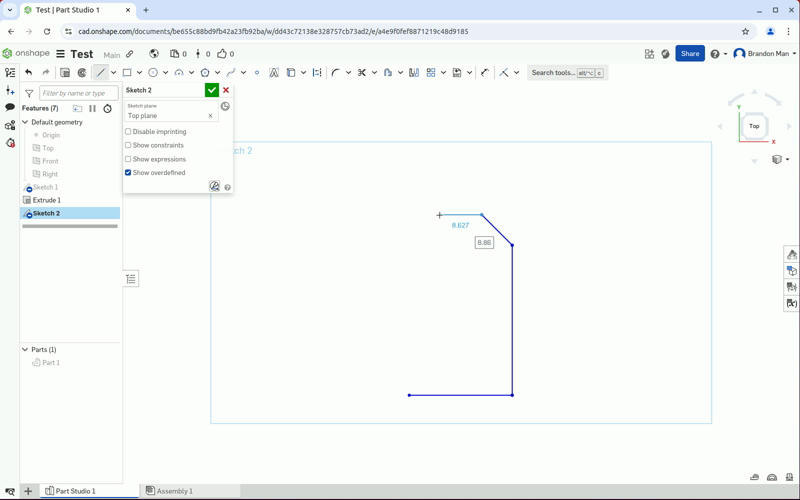
key_down(shift)
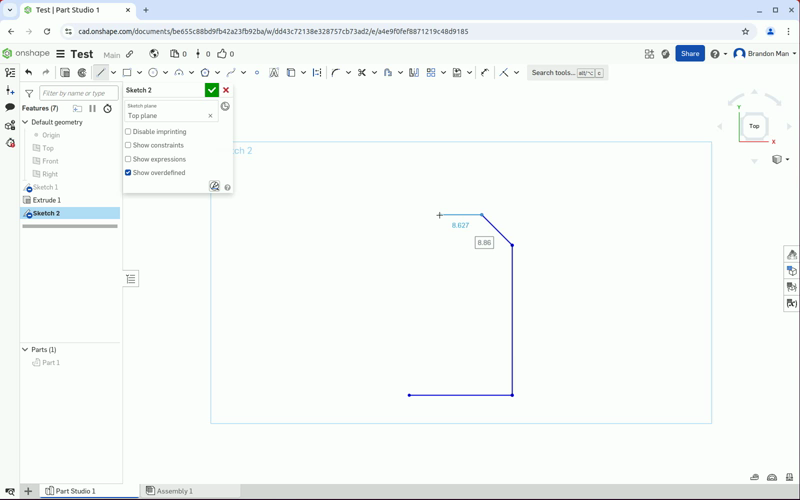
mouse_move(469, 214)
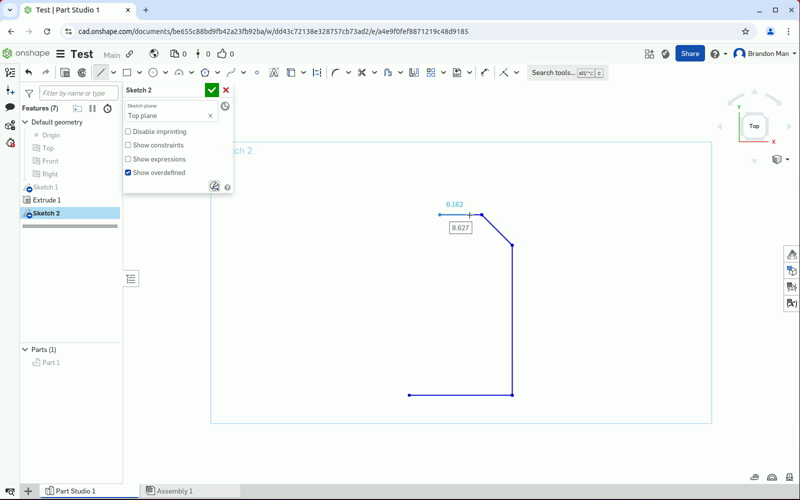
mouse_move(409, 245)
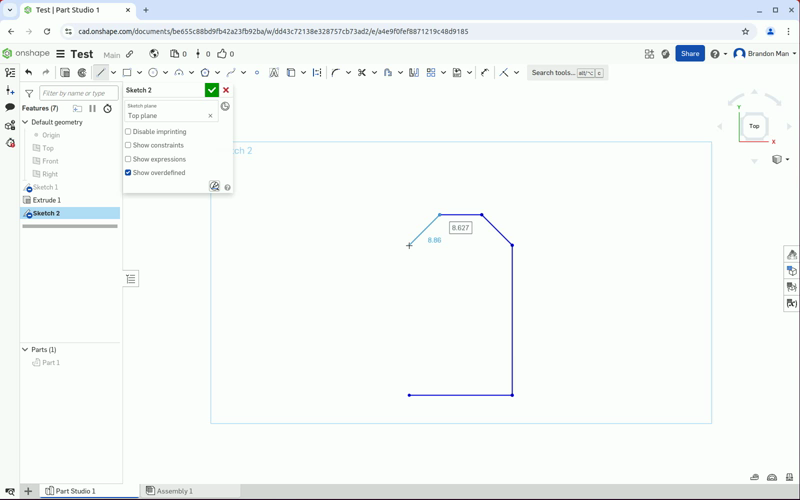
click(409, 245)
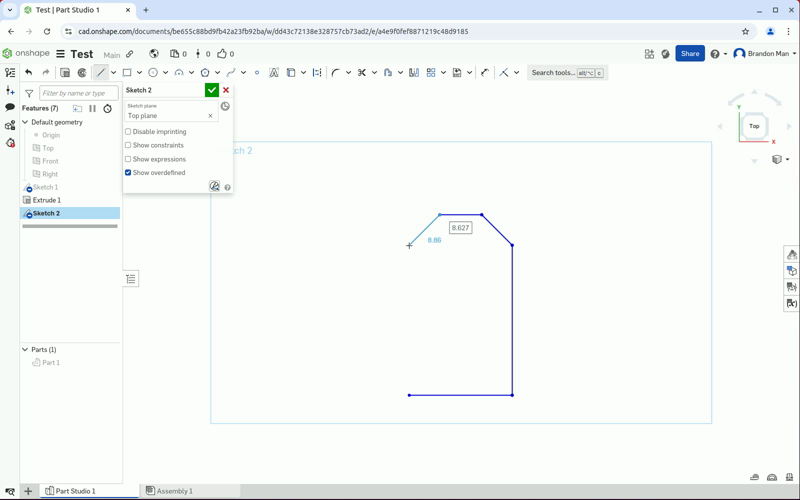
key_up(shift)
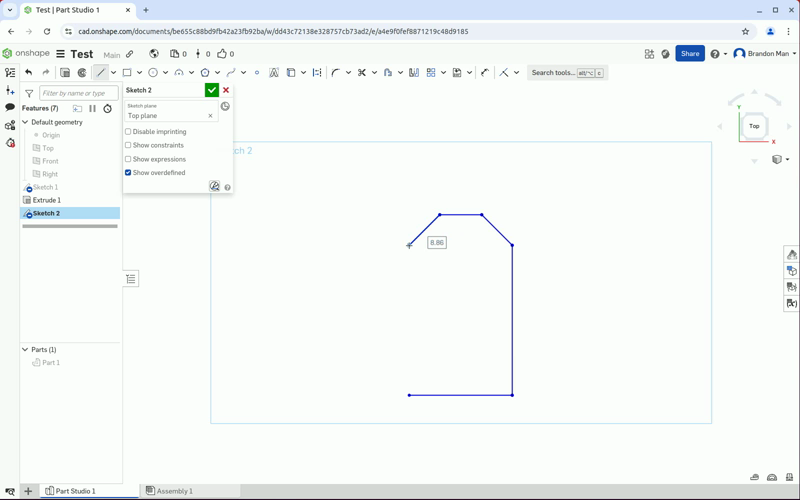
key_down(shift)
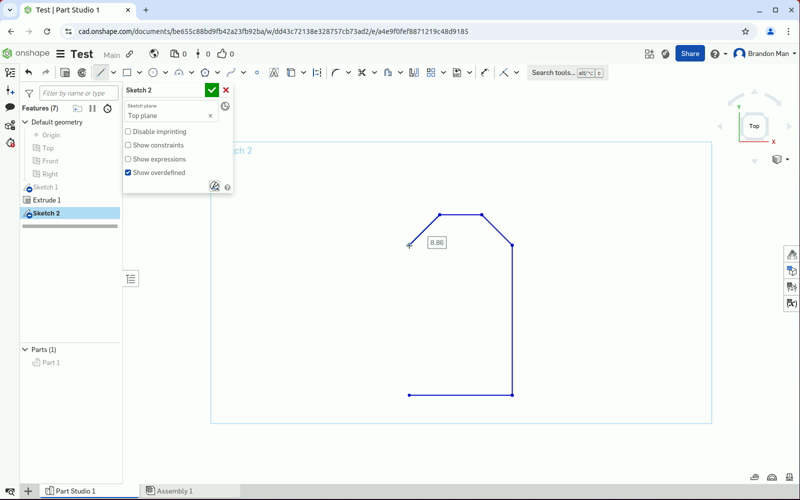
mouse_move(409, 395)
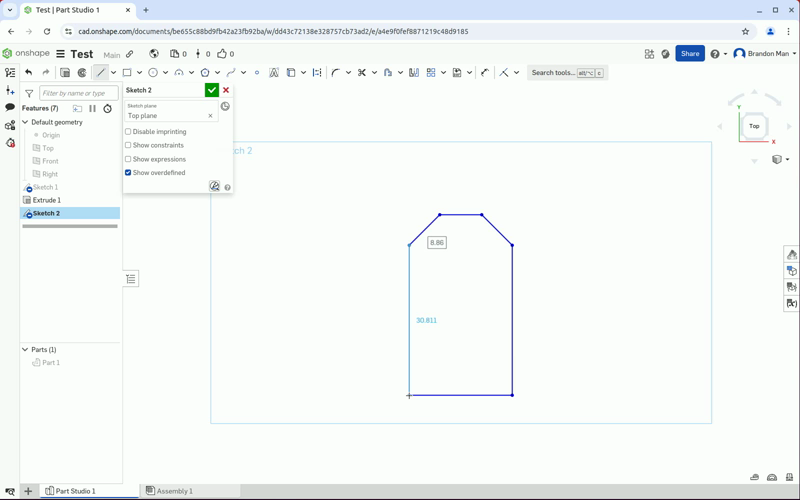
key_up(shift)
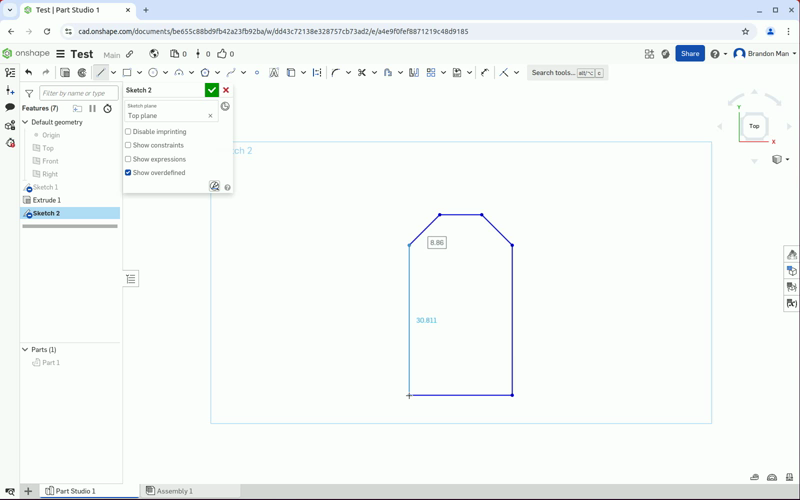
click(409, 395)
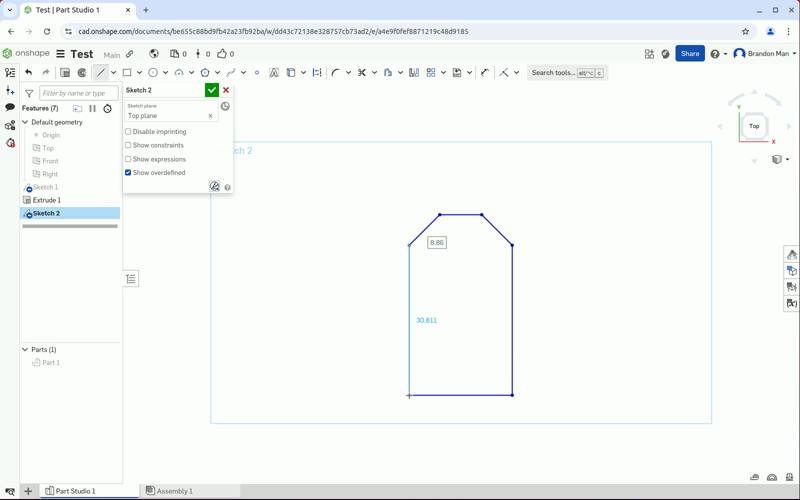
key(esc)
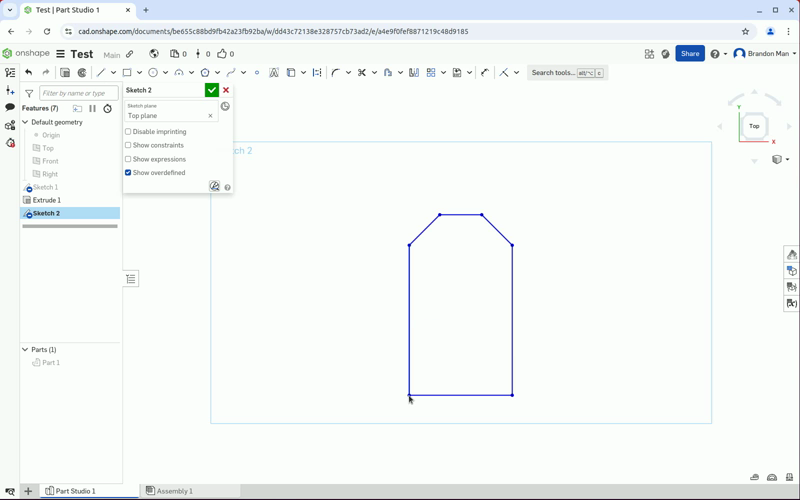
key(l)
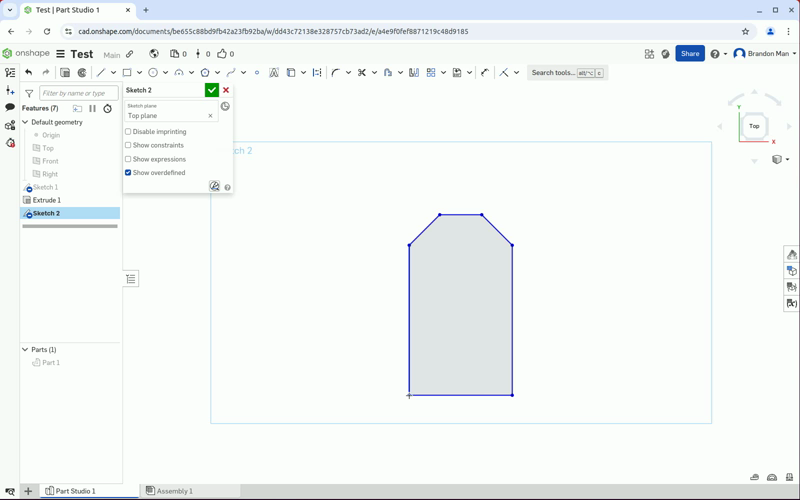
key_down(shift)
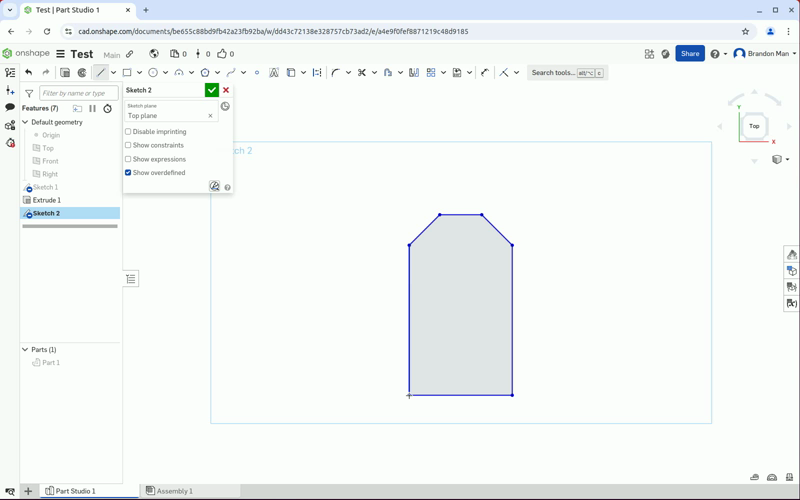
mouse_move(420, 384)
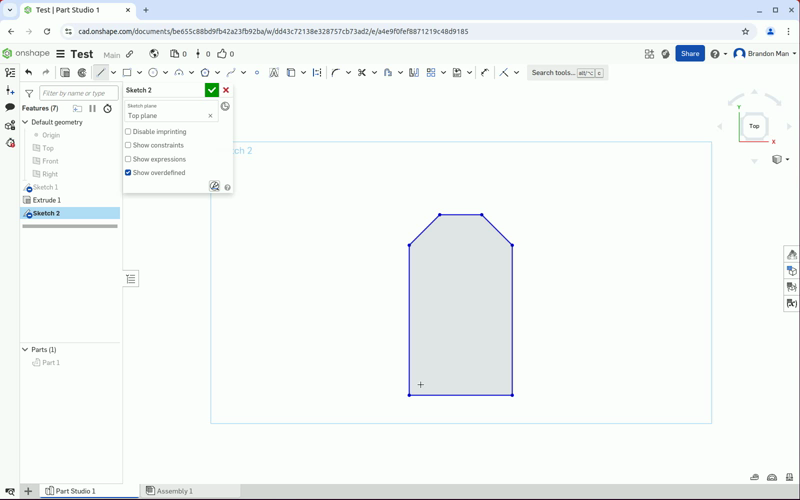
click(420, 384)
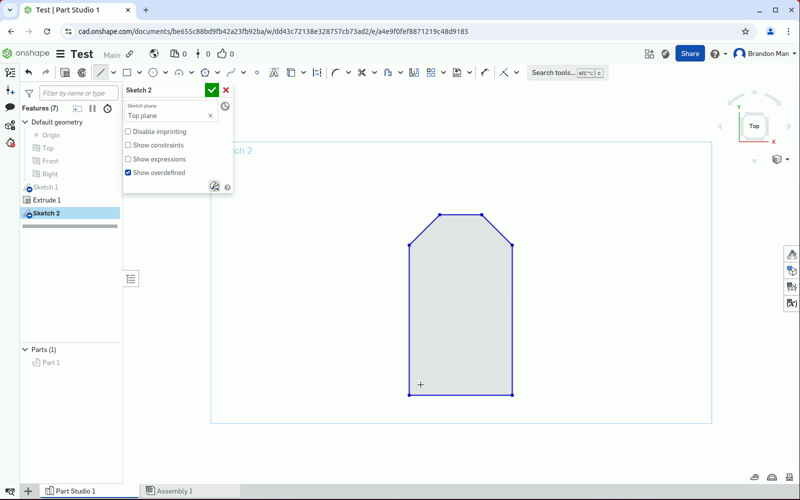
key_up(shift)
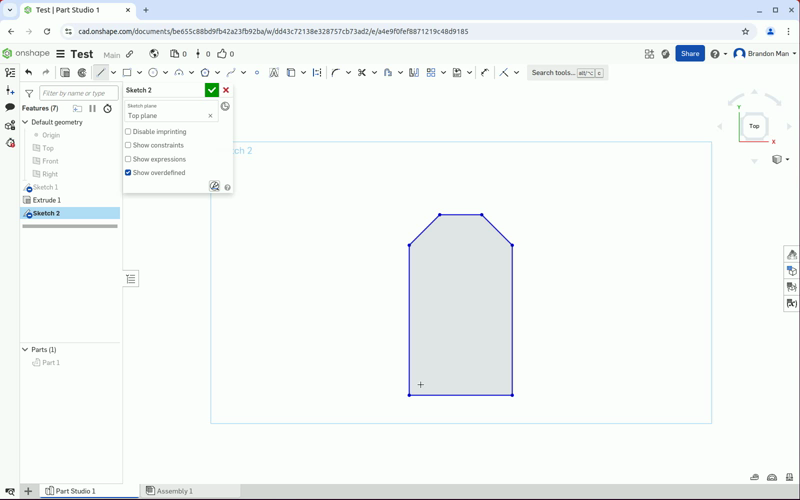
key_down(shift)
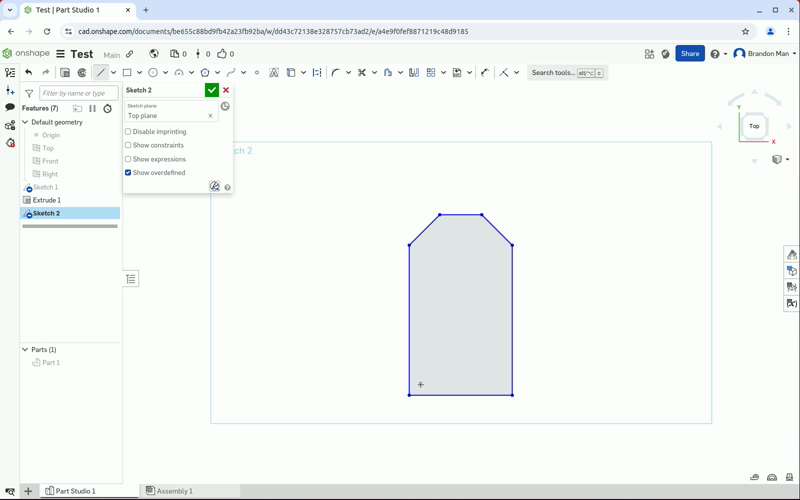
mouse_move(500, 384)
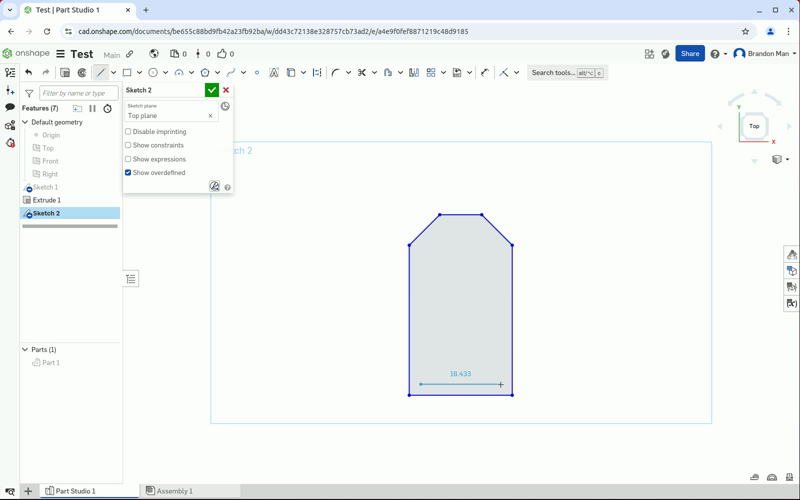
click(500, 384)
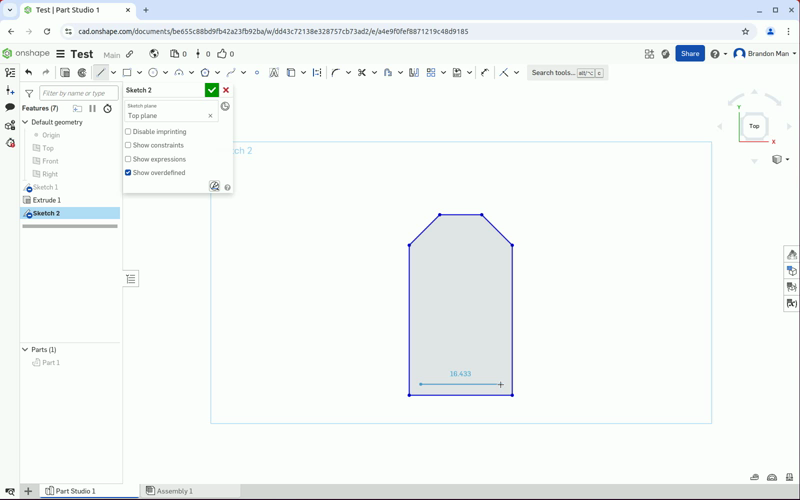
key_up(shift)
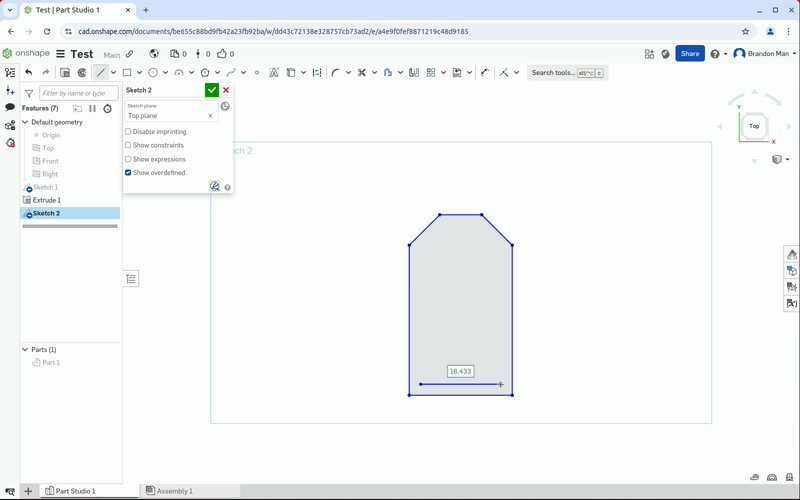
key_down(shift)
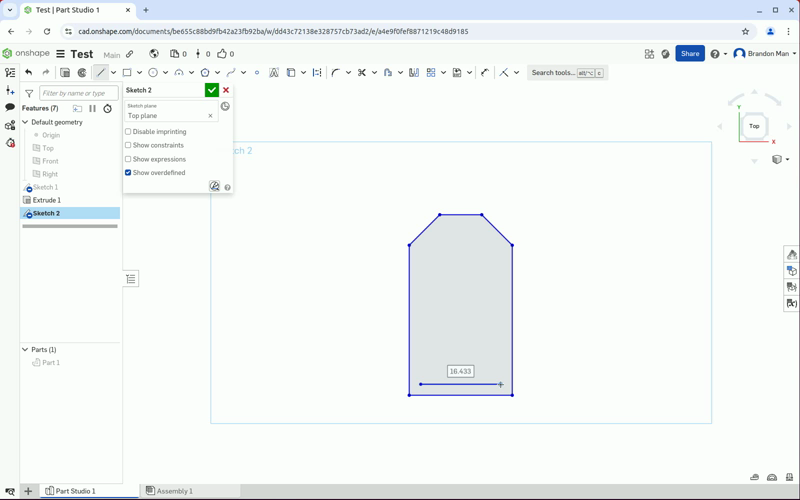
mouse_move(500, 248)
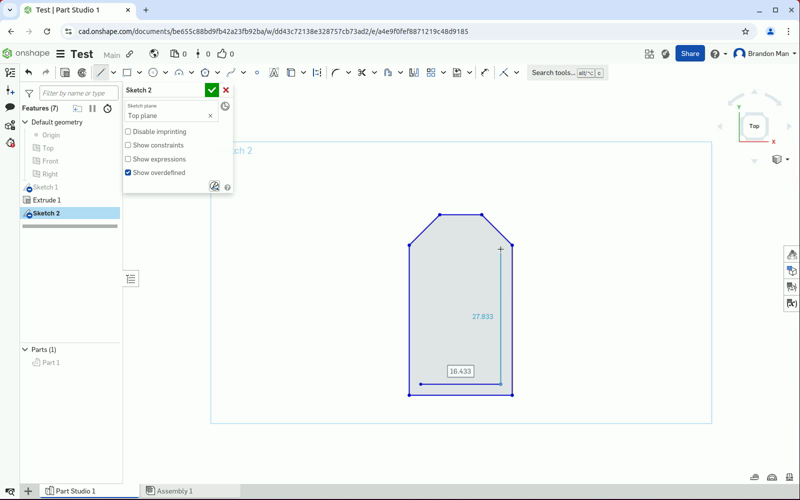
click(500, 248)
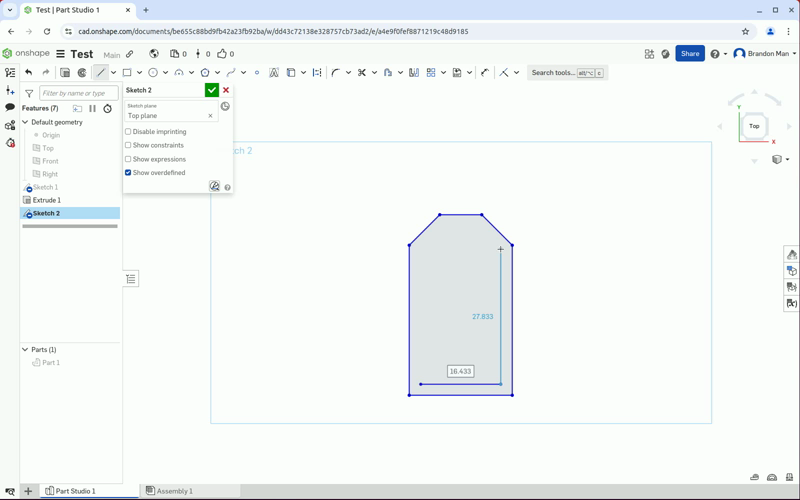
key_up(shift)
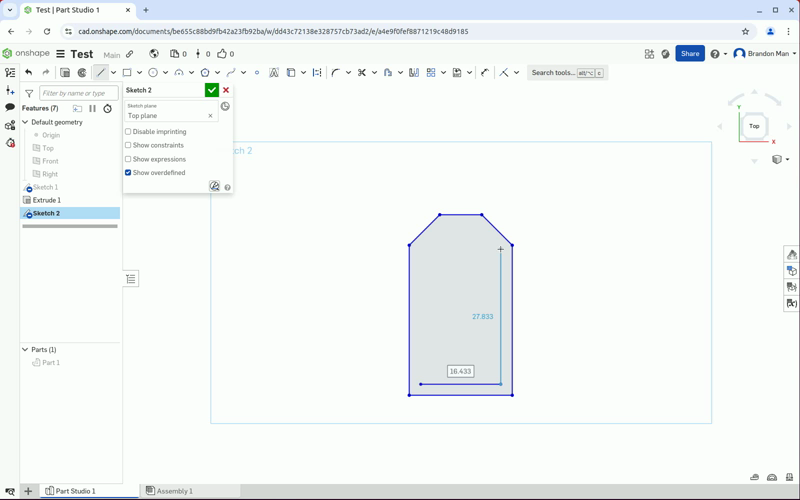
key_down(shift)
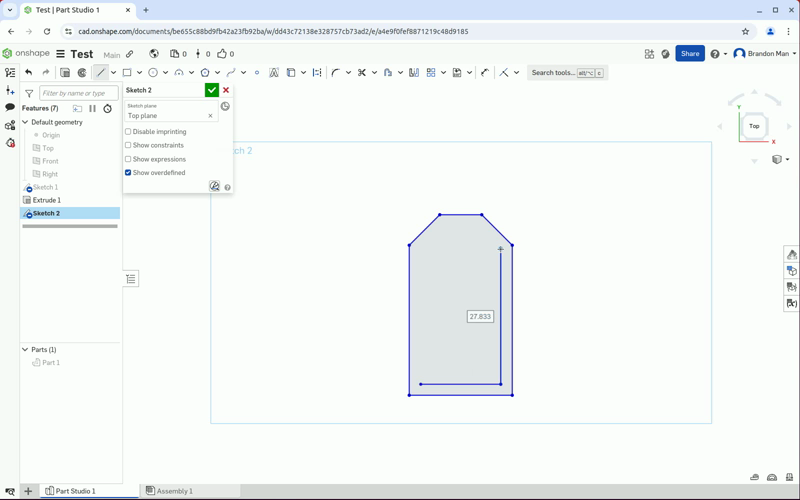
mouse_move(530, 248)
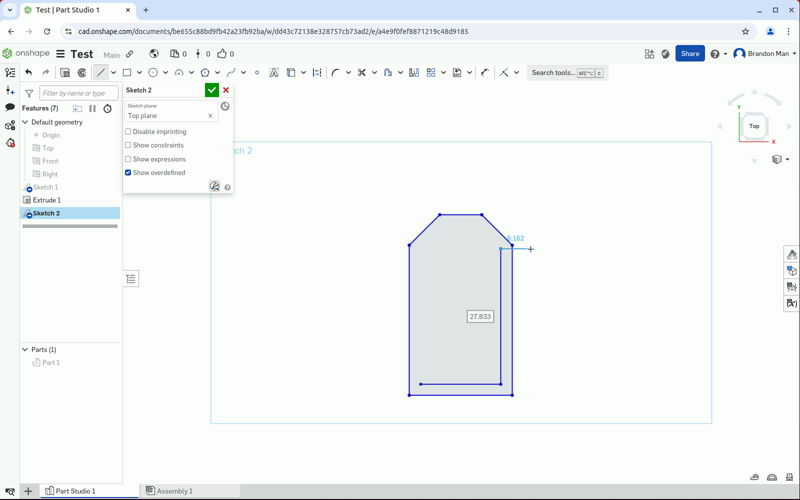
mouse_move(477, 225)
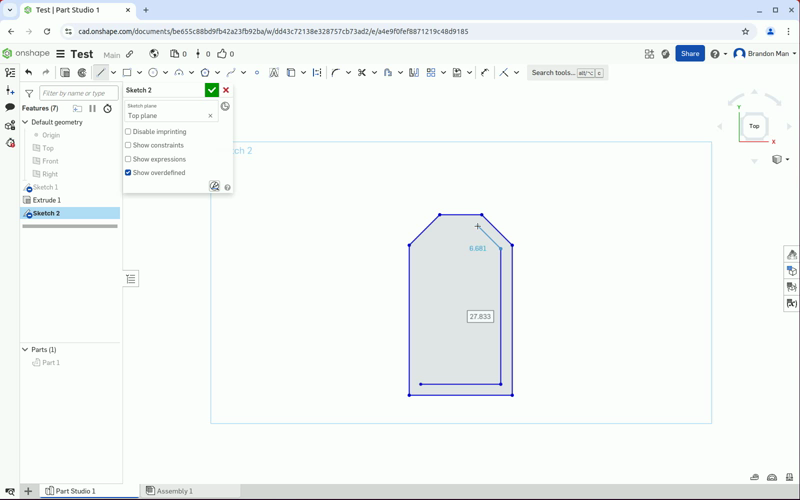
click(477, 225)
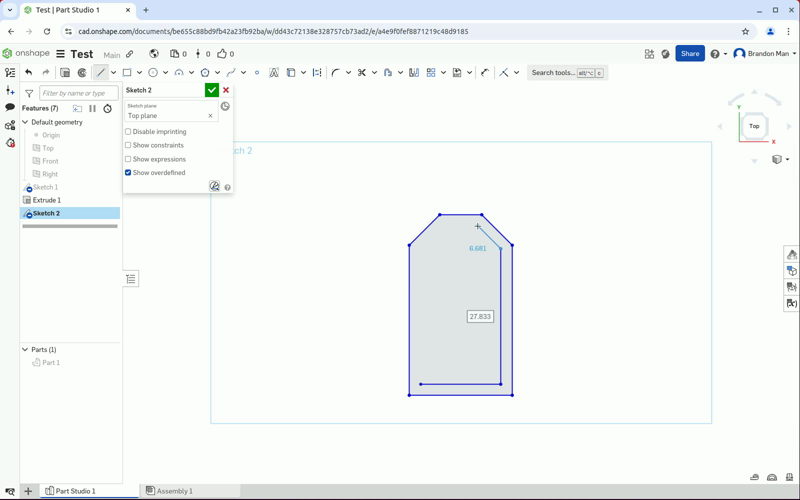
key_up(shift)
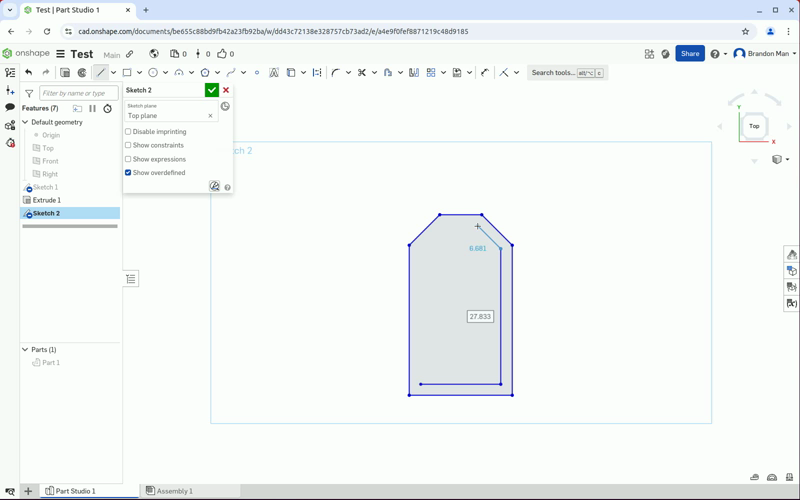
key_down(shift)
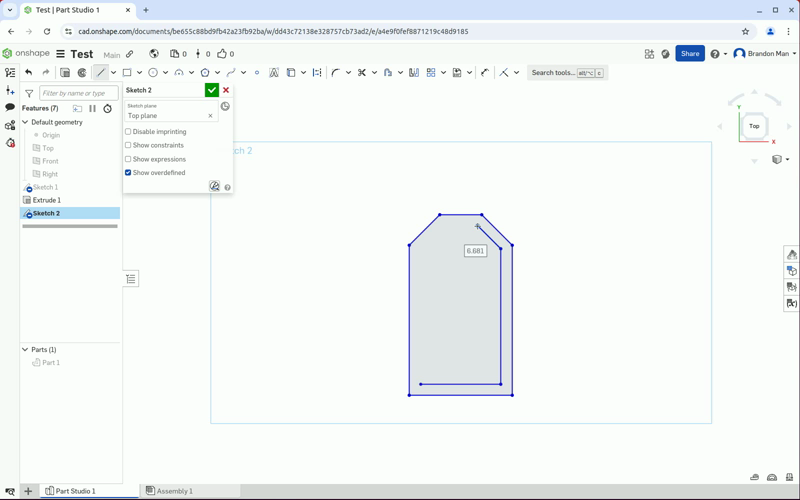
mouse_move(507, 225)
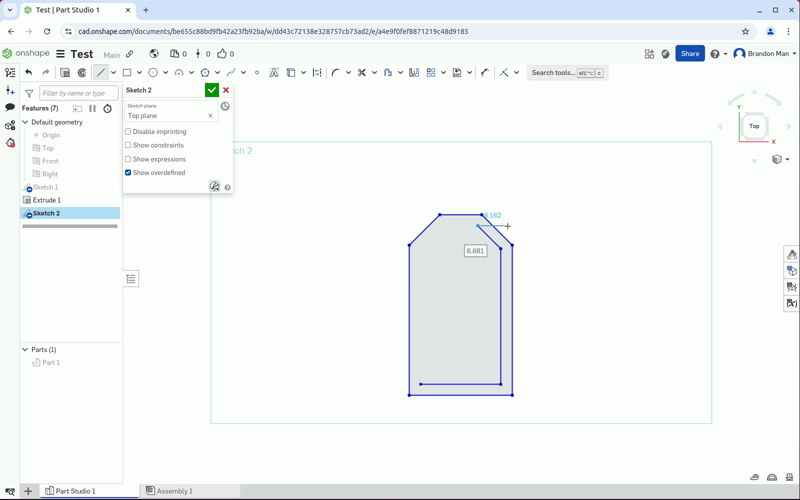
mouse_move(443, 225)
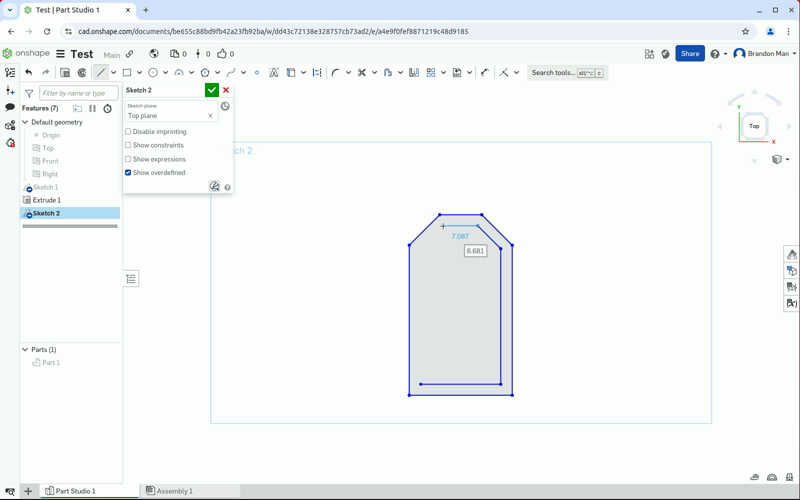
click(443, 225)
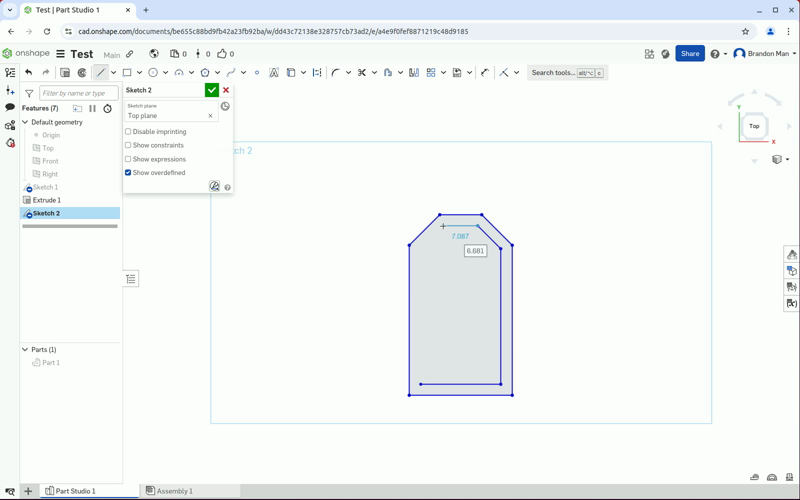
key_up(shift)
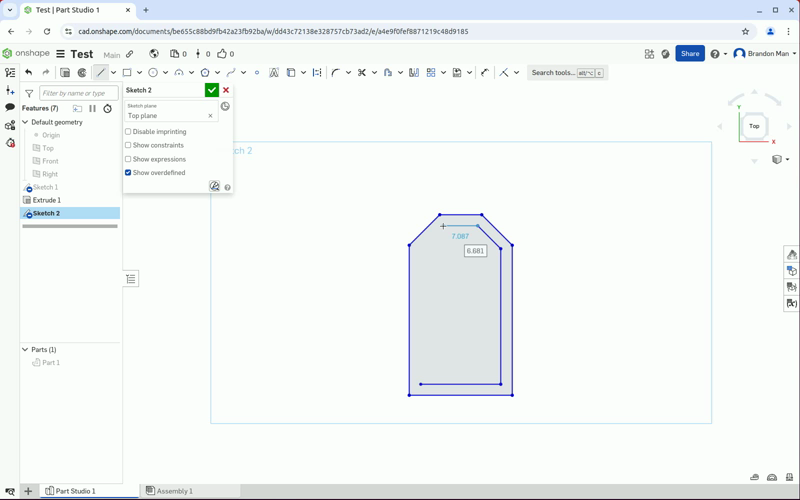
key_down(shift)
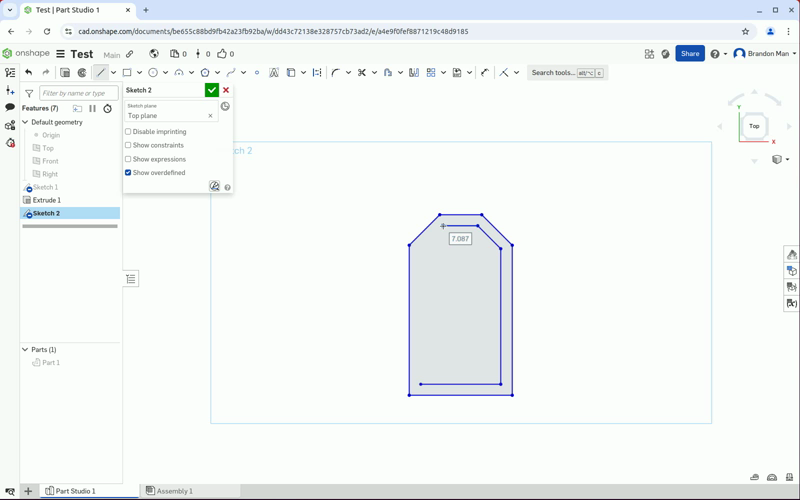
mouse_move(473, 225)
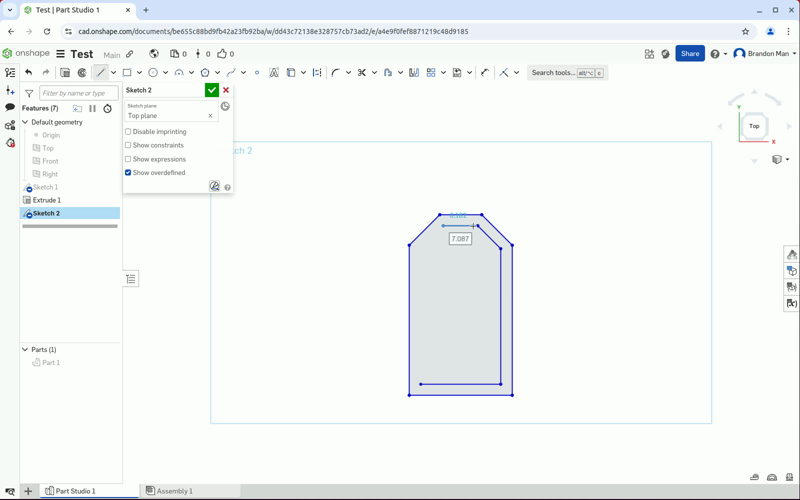
mouse_move(420, 248)
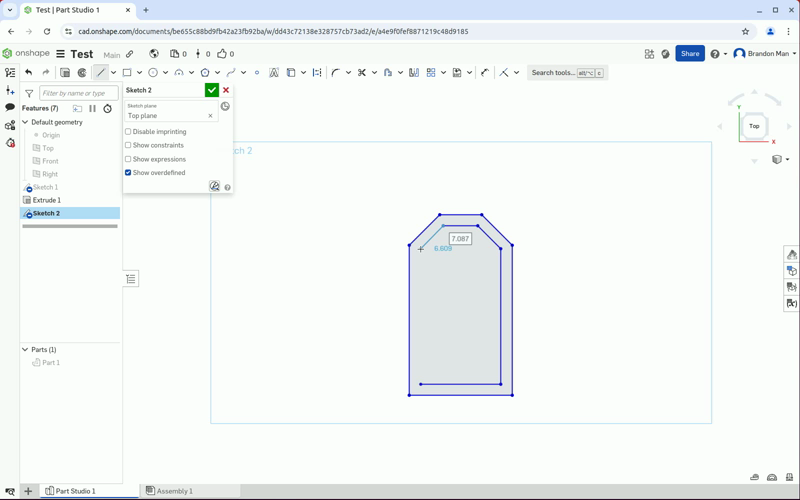
click(420, 248)
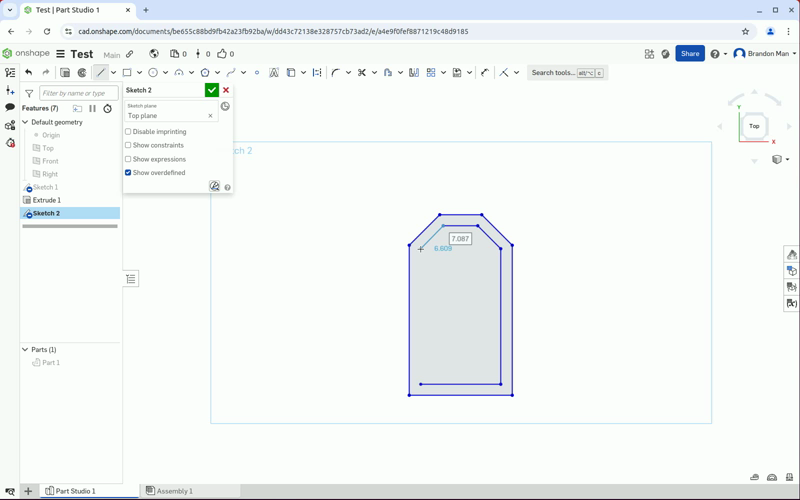
key_up(shift)
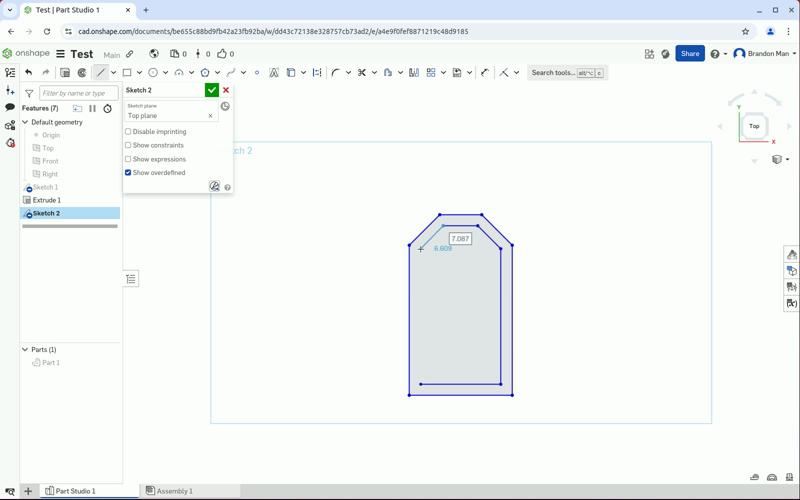
key_down(shift)
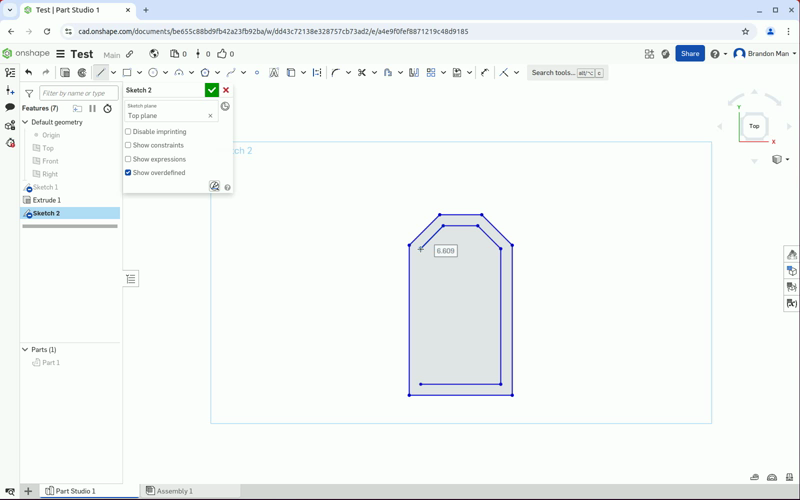
mouse_move(420, 384)
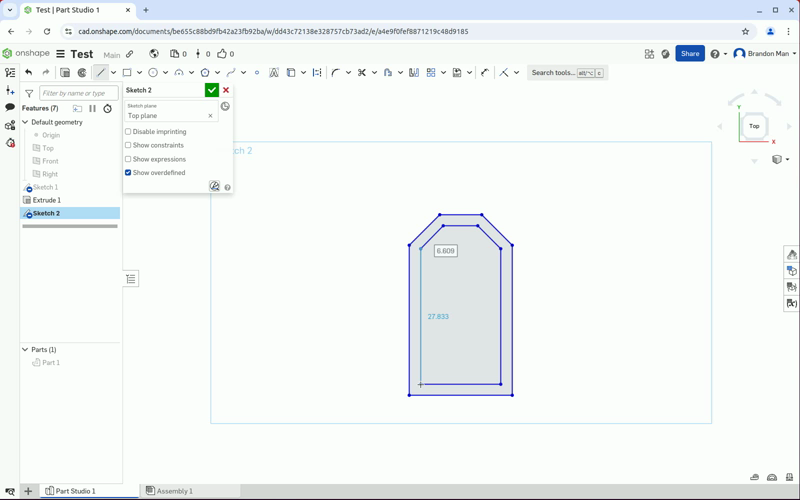
key_up(shift)
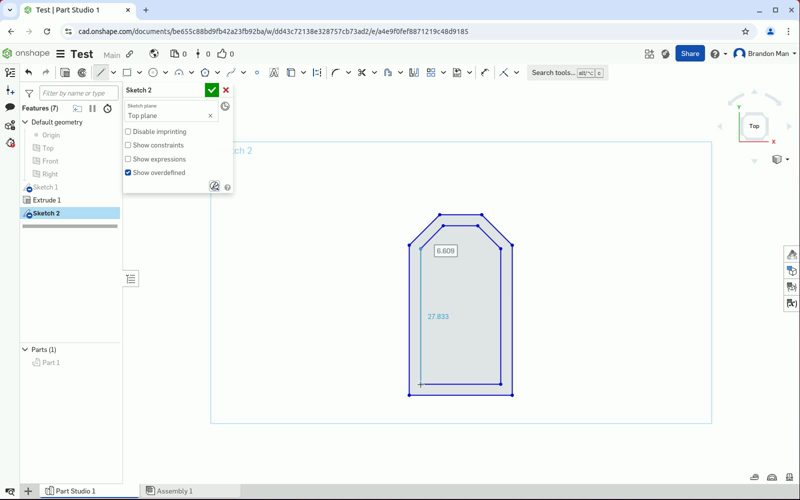
click(420, 384)
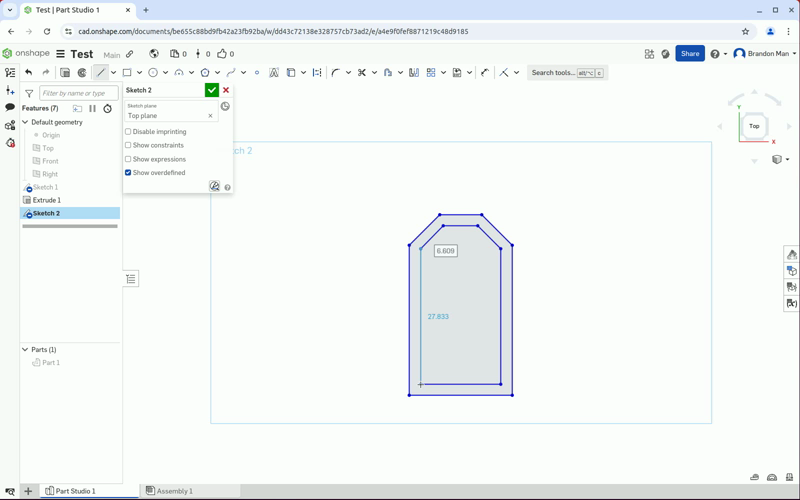
key(esc)
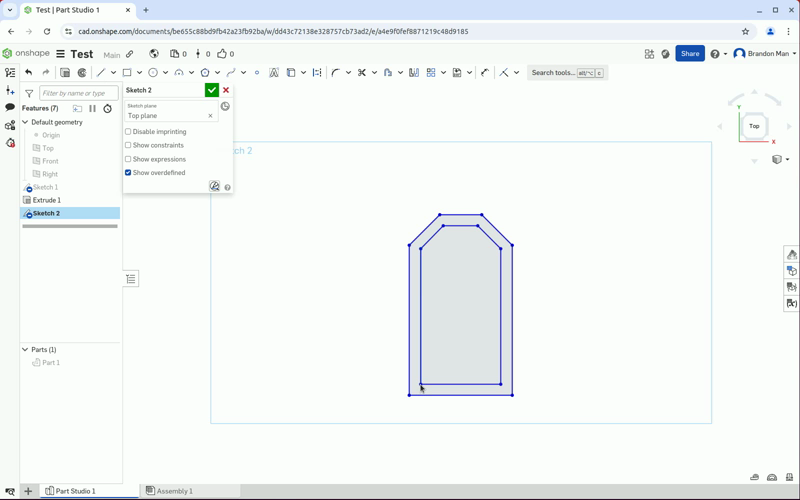
mouse_move(504, 362)
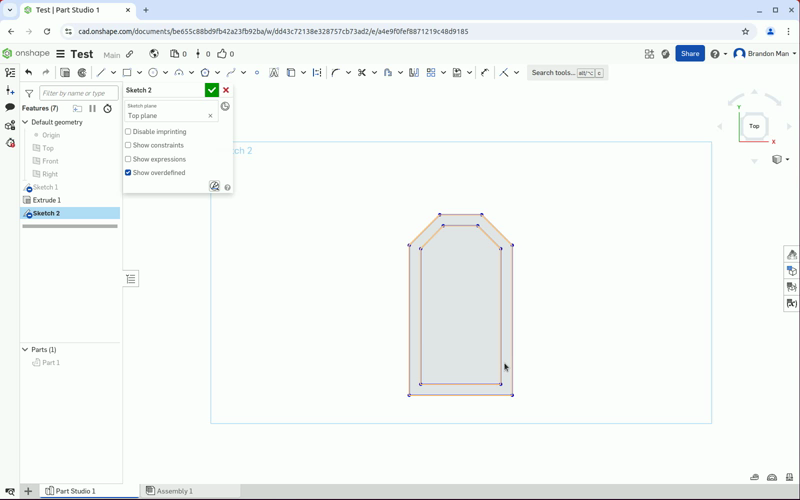
click(504, 362)
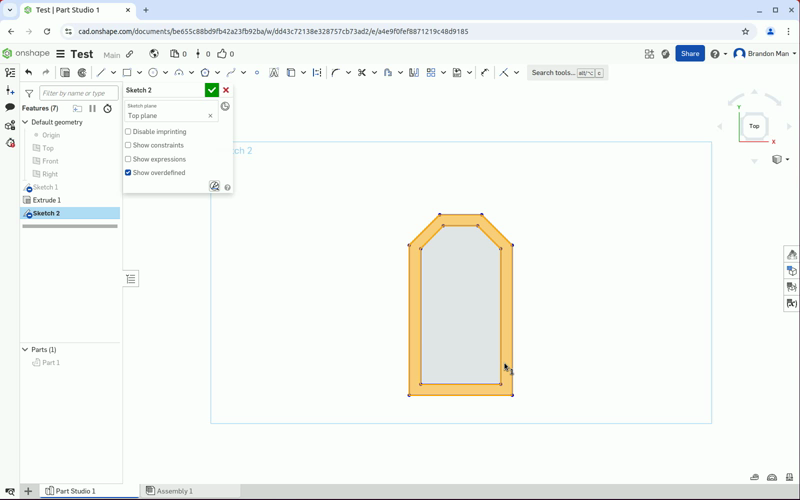
mouse_move(73, 352)
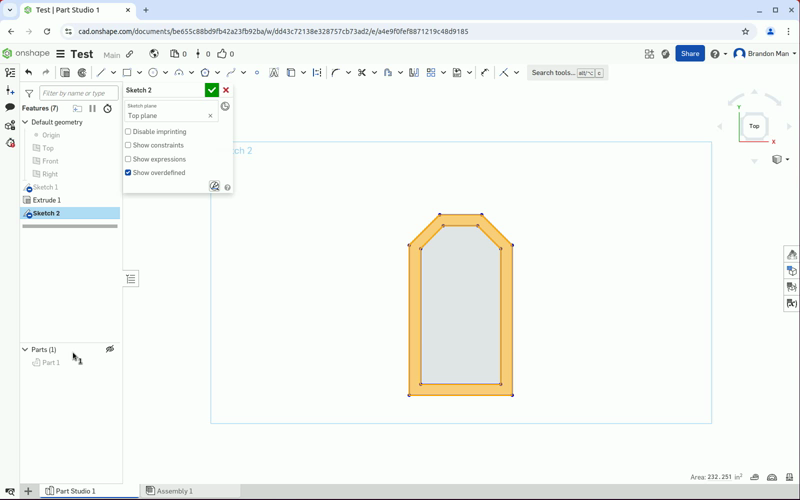
key(shift+y)
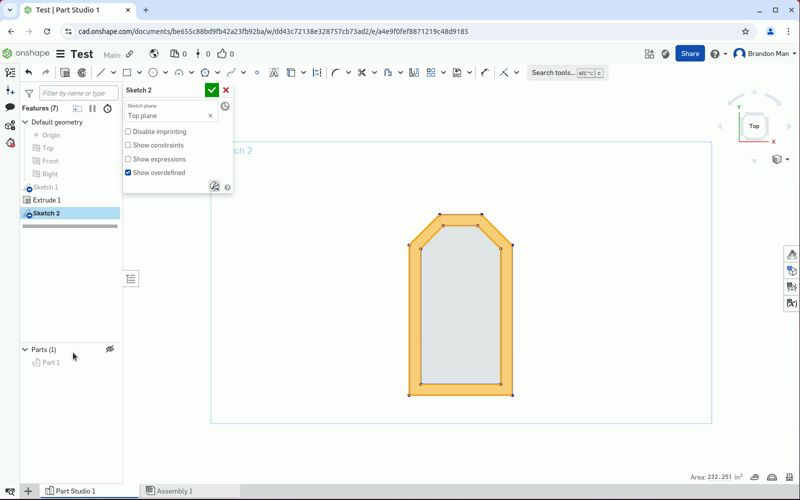
key(shift+e)
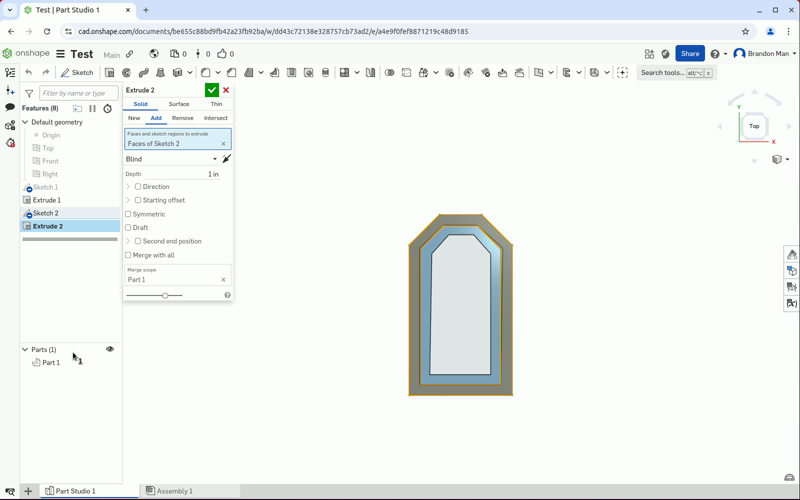
mouse_move(143, 106)
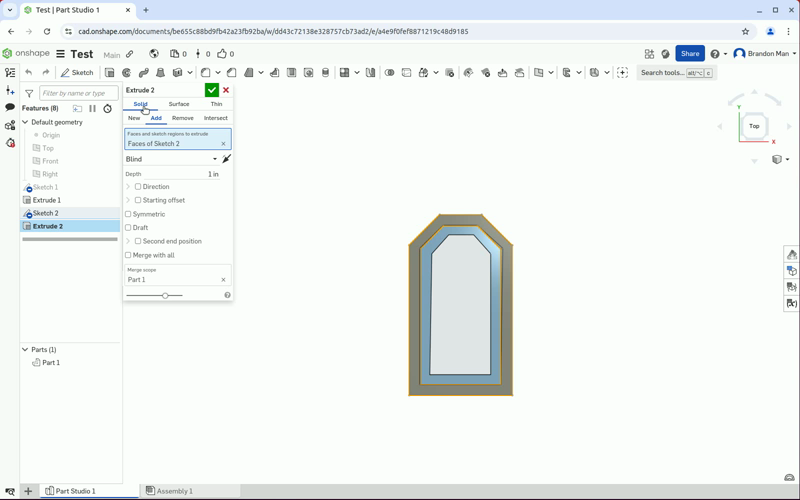
click(143, 106)
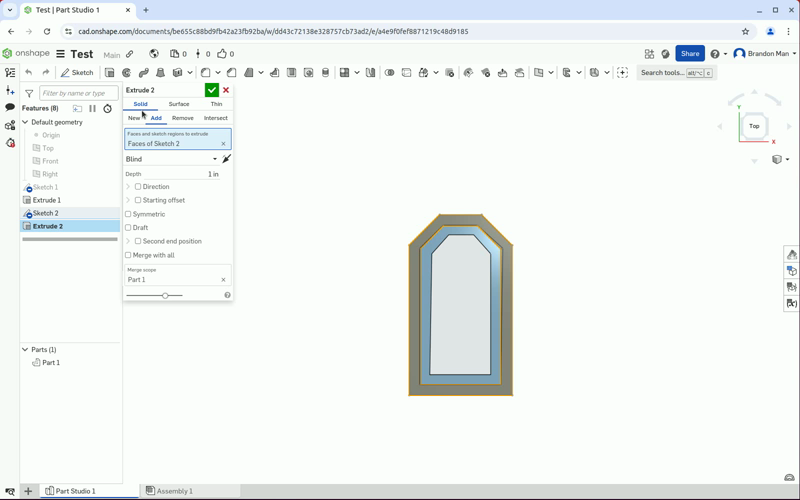
mouse_move(137, 120)
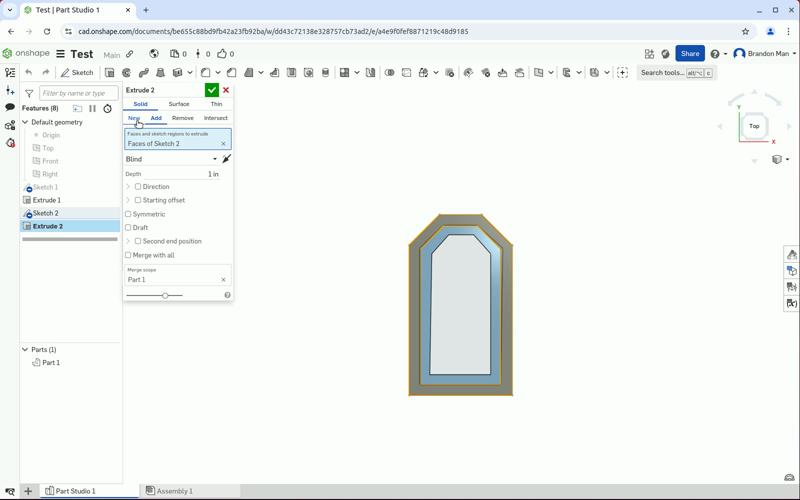
click(137, 120)
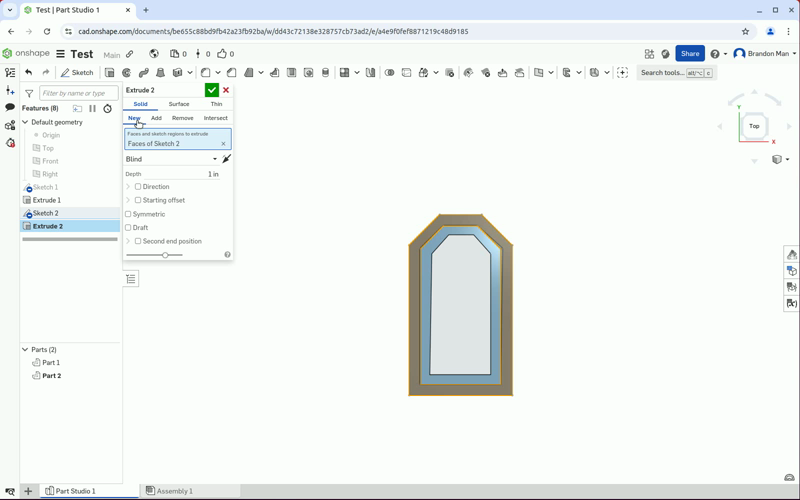
key(tab, 4)
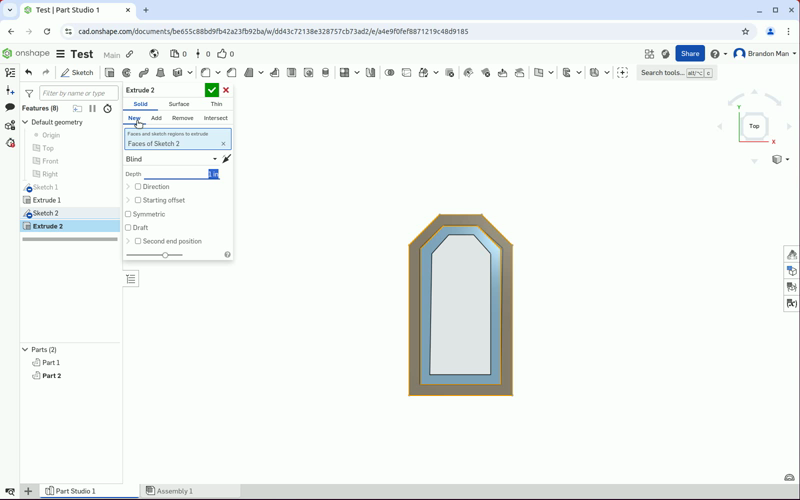
text(2.889)
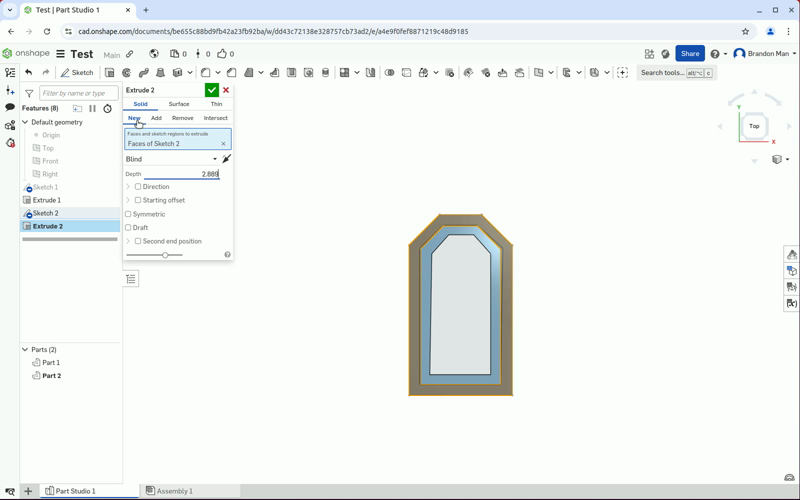
key(enter)
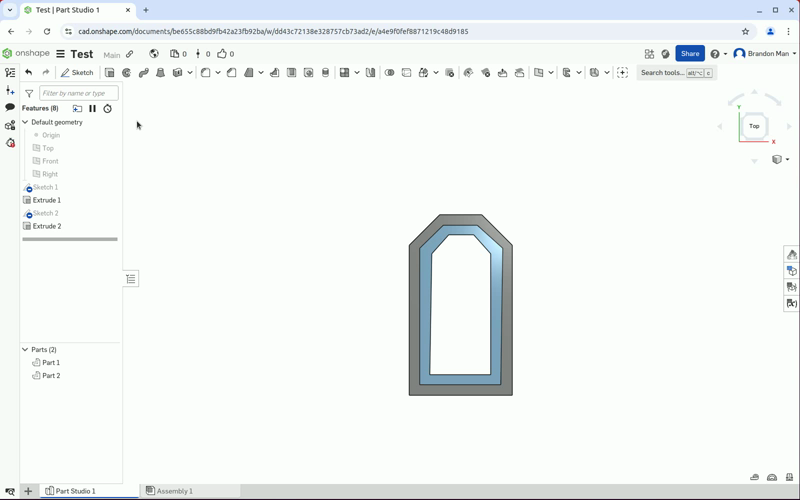
key(shift+h)
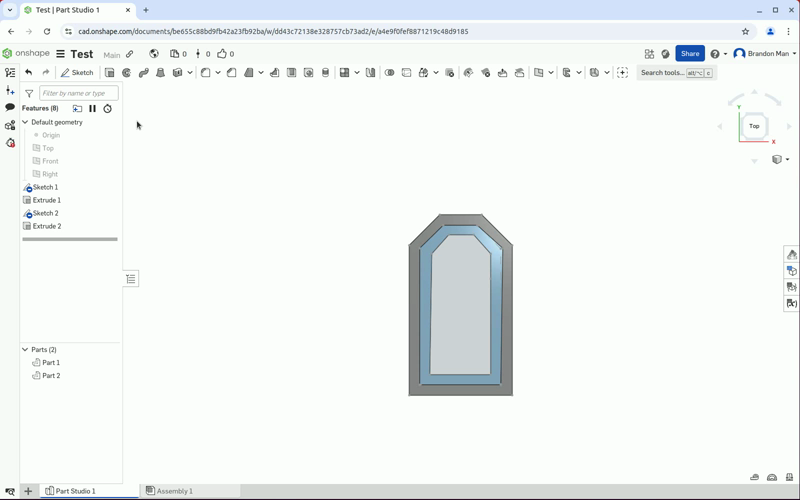
key(shift+h)
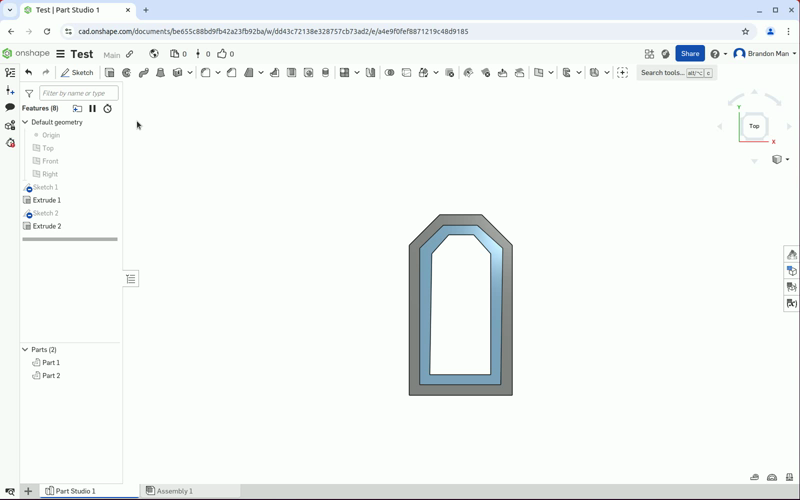
mouse_move(73, 189)
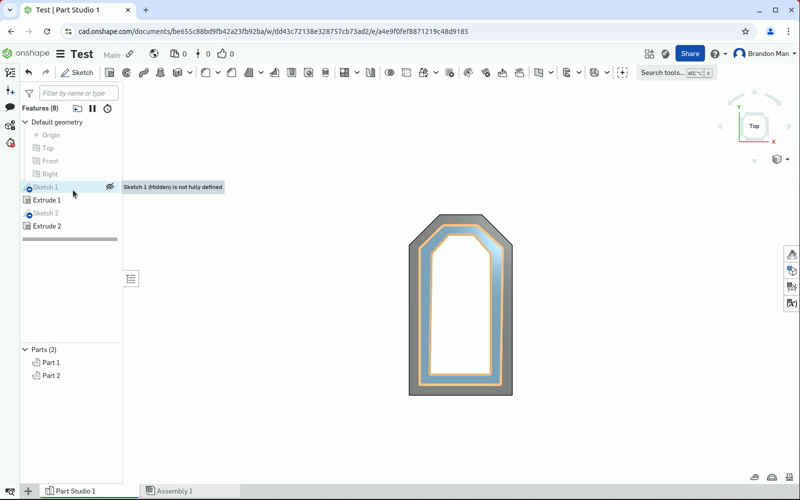
click(73, 189)
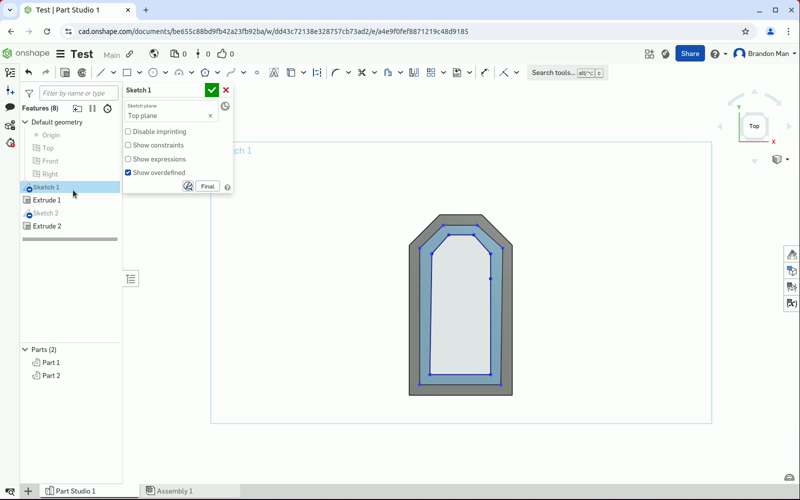
mouse_move(229, 92)
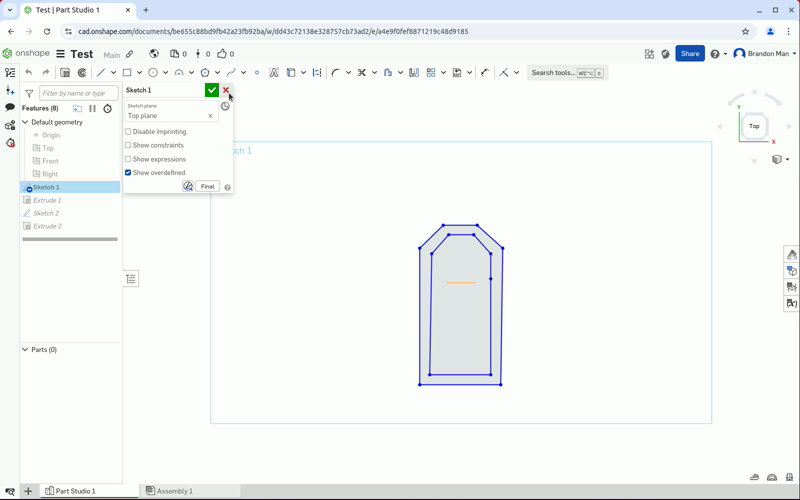
click(229, 92)
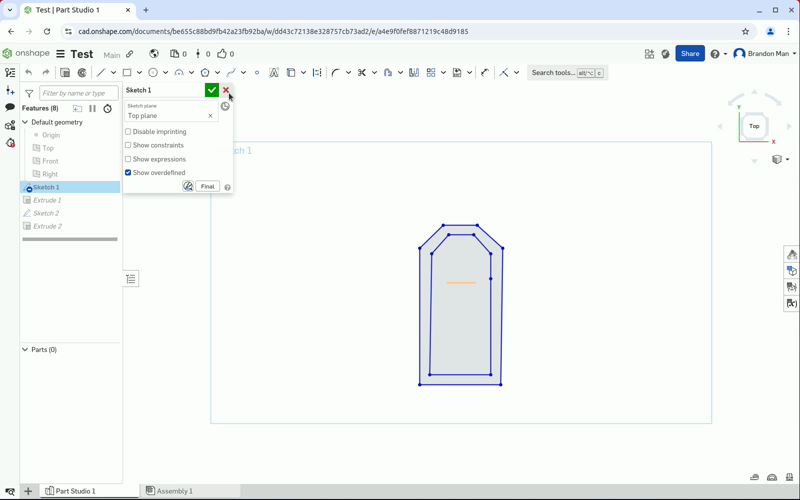
key(shift+s)
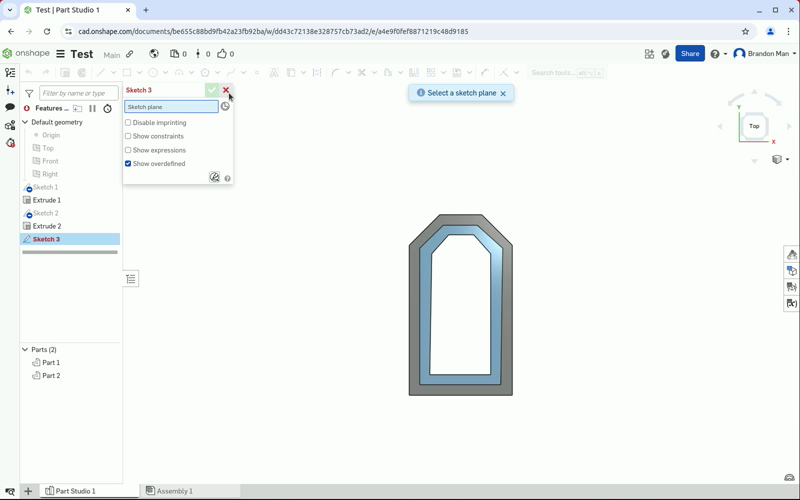
mouse_move(73, 150)
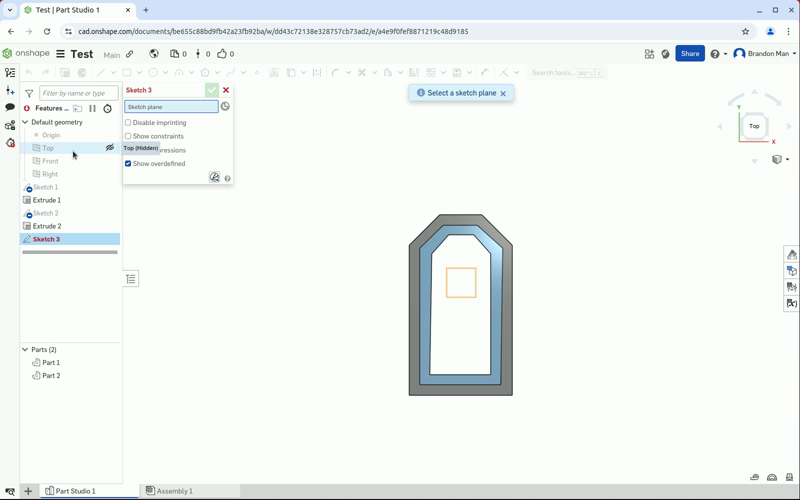
click(73, 150)
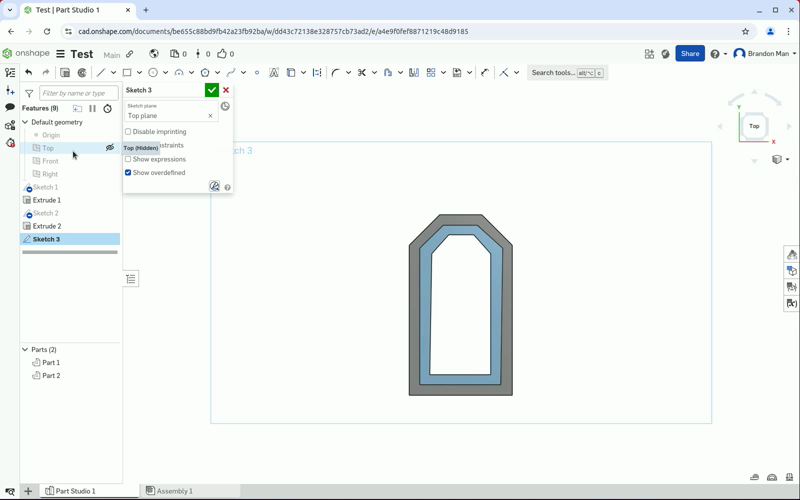
mouse_move(73, 352)
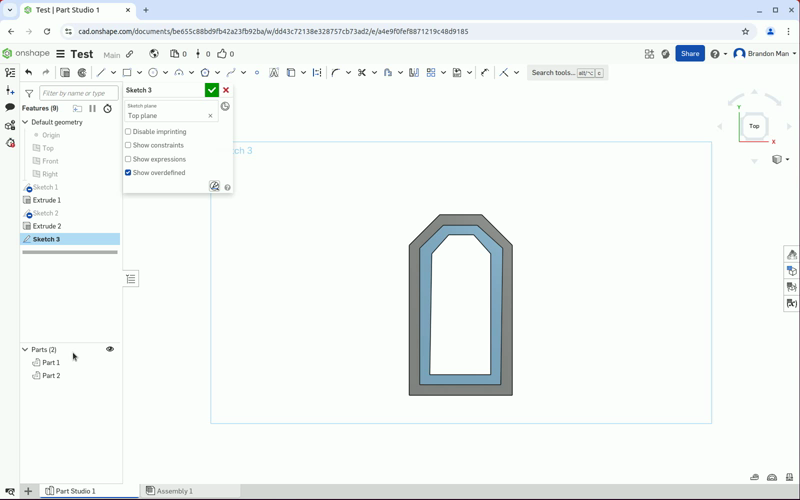
key(y)
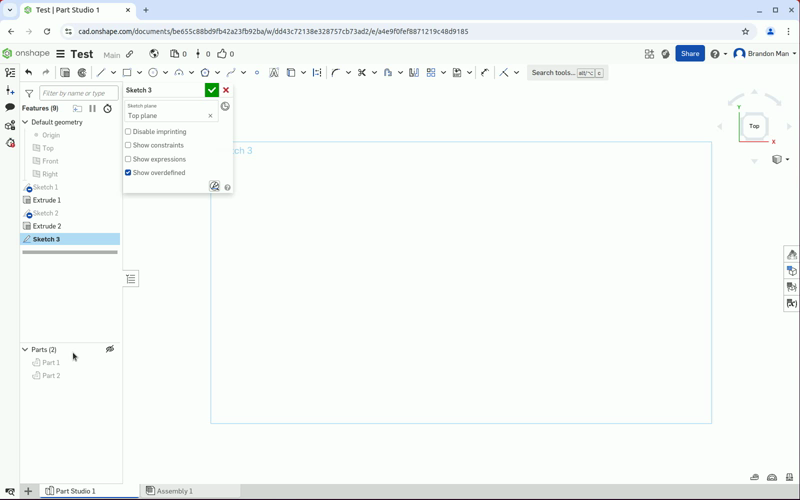
key(l)
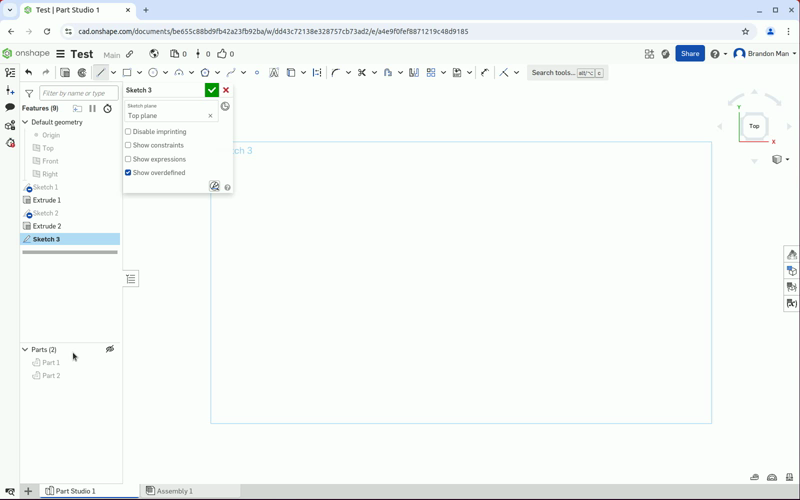
key_down(shift)
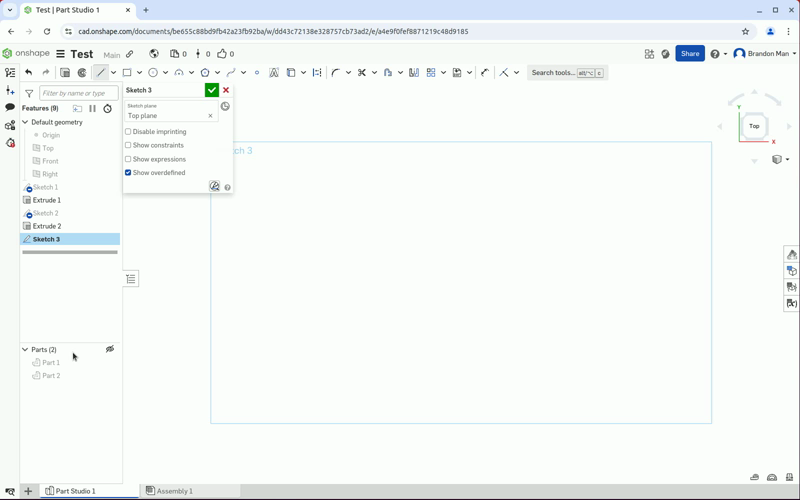
mouse_move(430, 374)
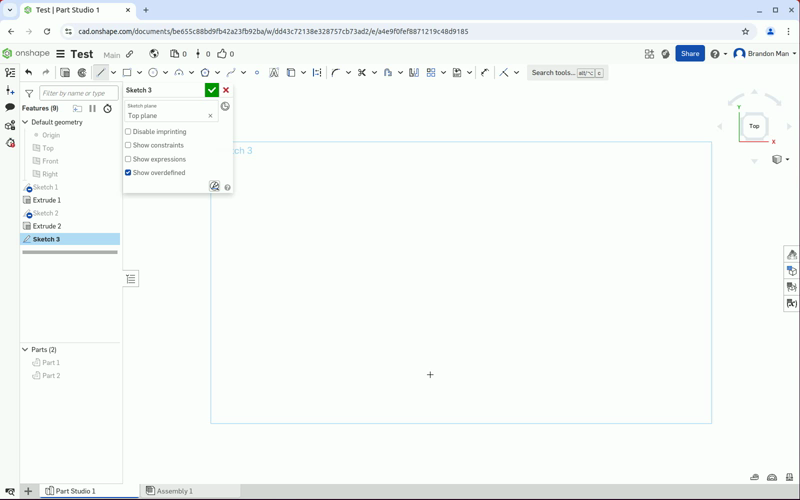
click(430, 374)
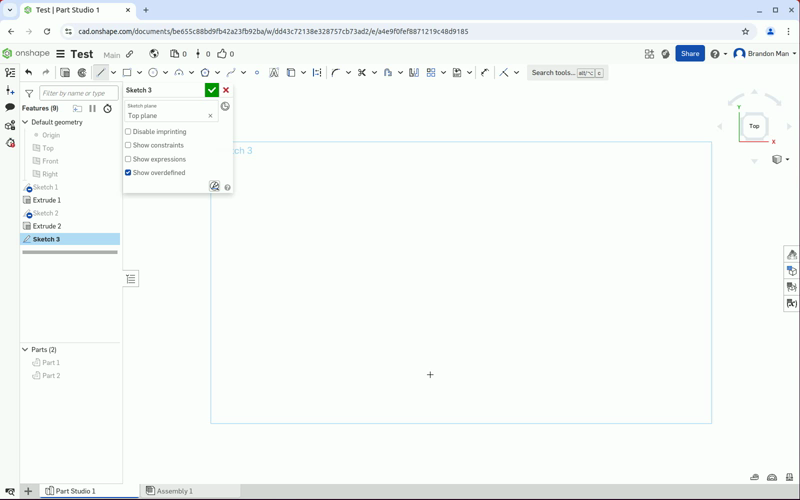
key_up(shift)
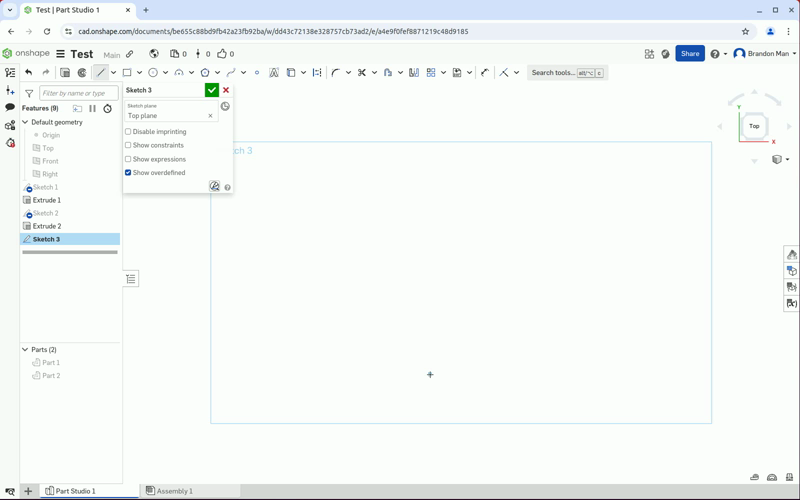
key_down(shift)
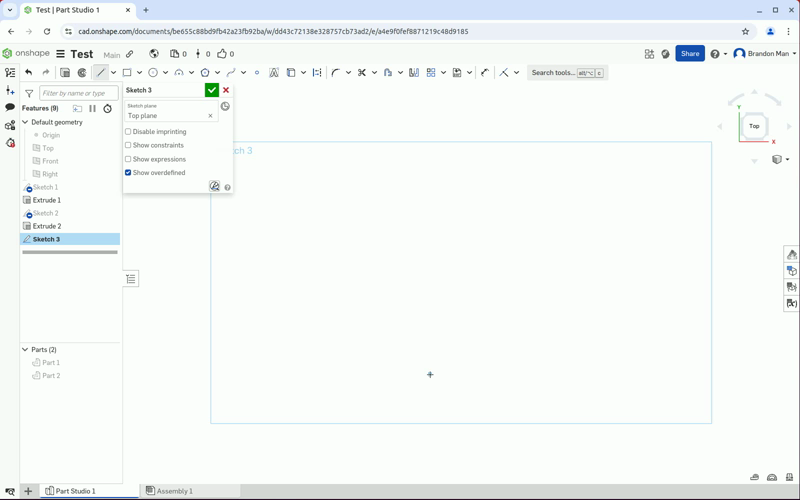
mouse_move(490, 374)
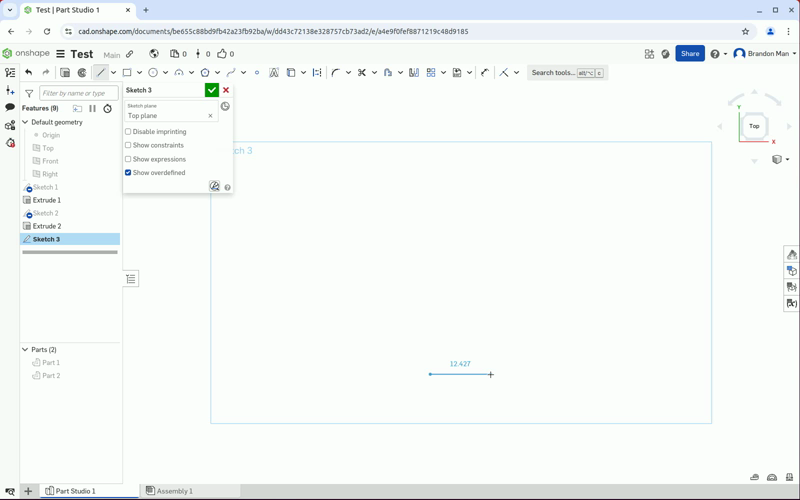
click(490, 374)
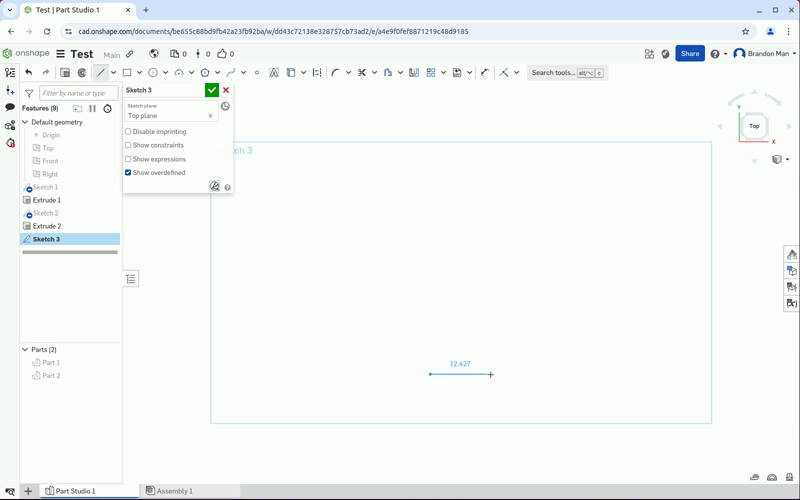
key_up(shift)
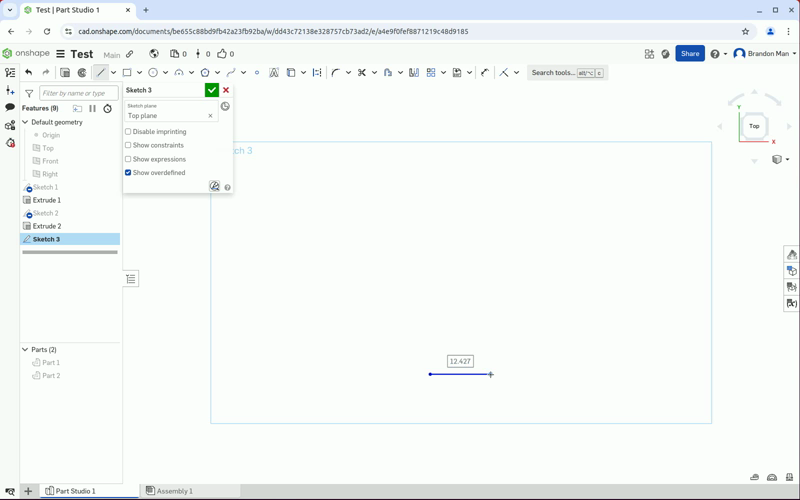
key_down(shift)
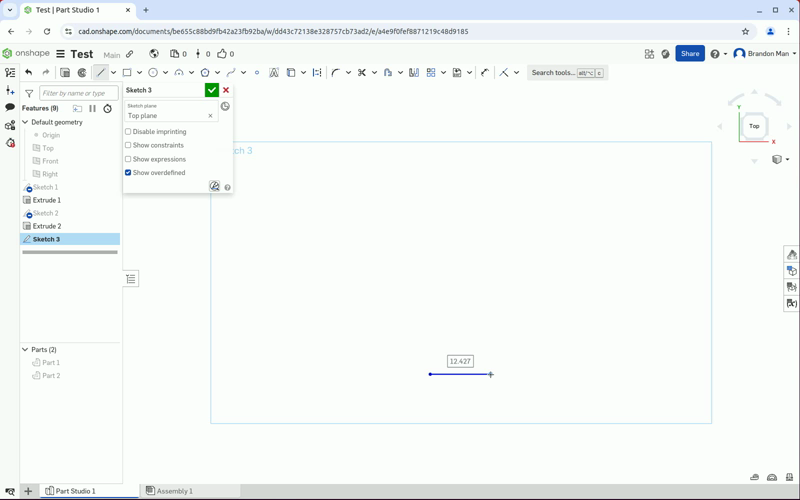
mouse_move(490, 278)
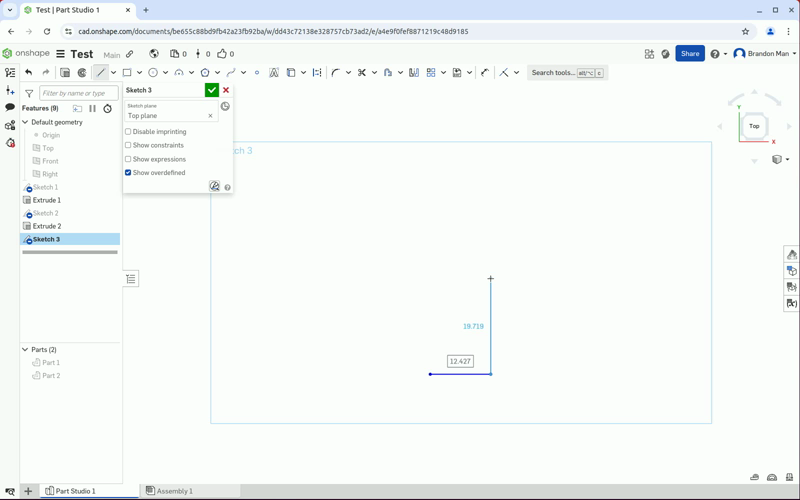
click(490, 278)
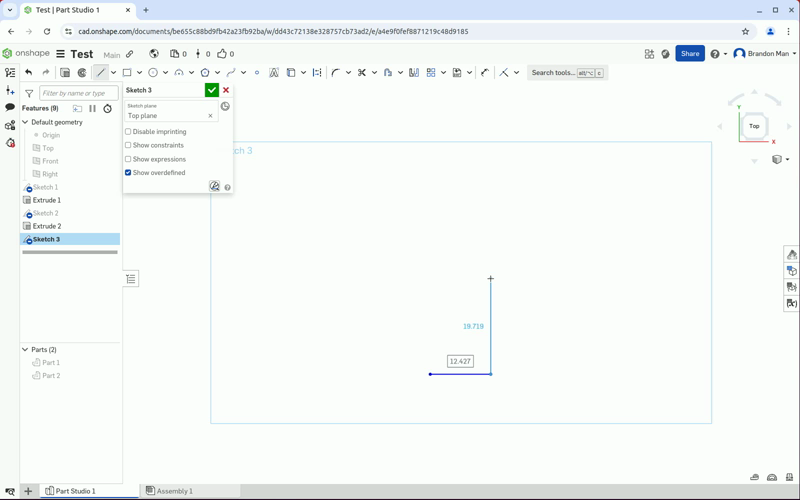
key_up(shift)
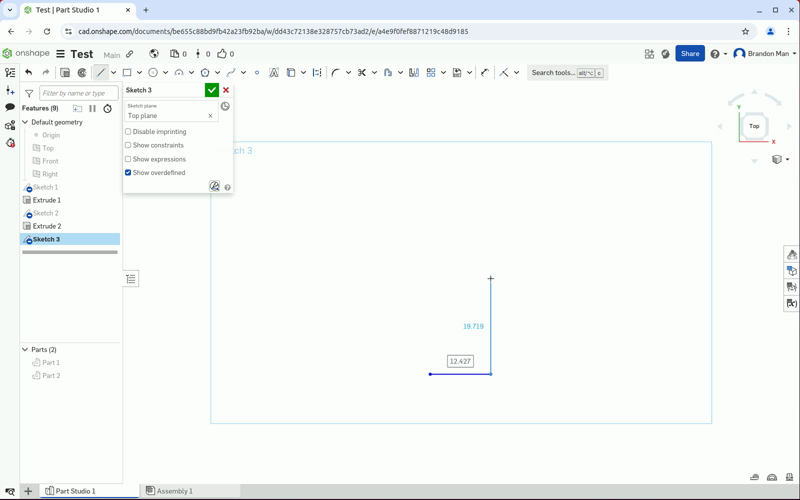
key_down(shift)
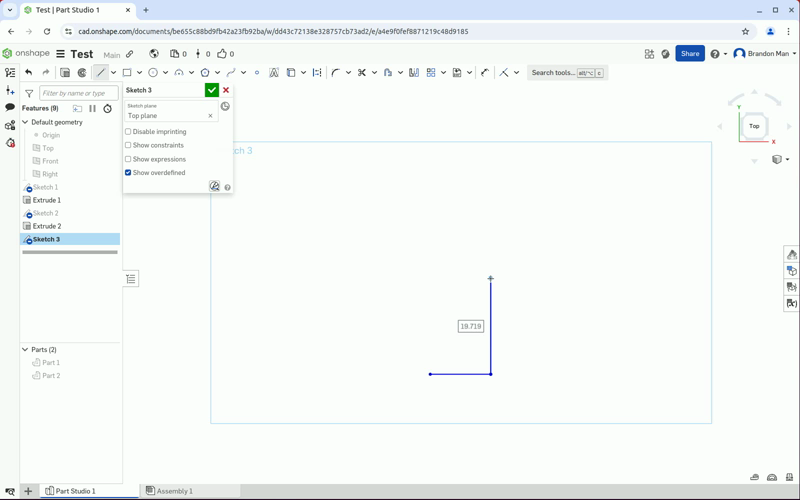
mouse_move(520, 278)
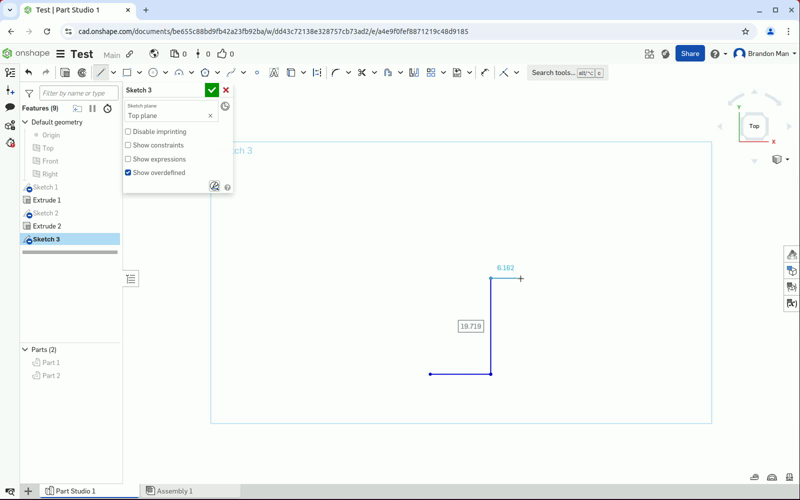
mouse_move(474, 294)
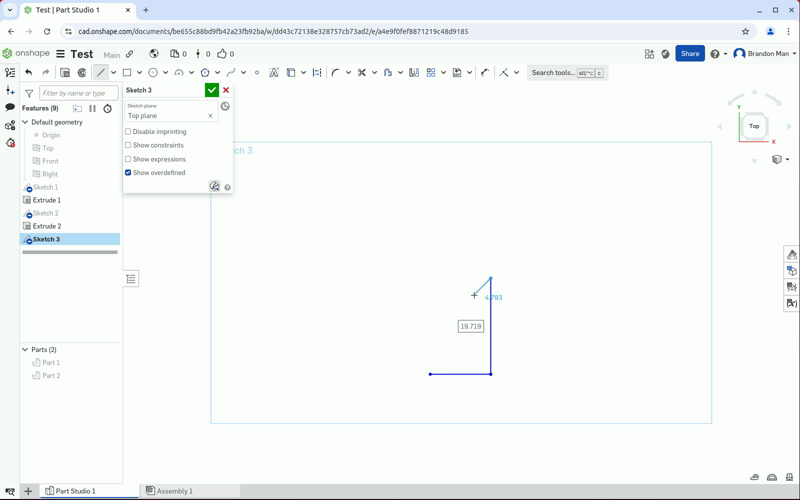
click(474, 294)
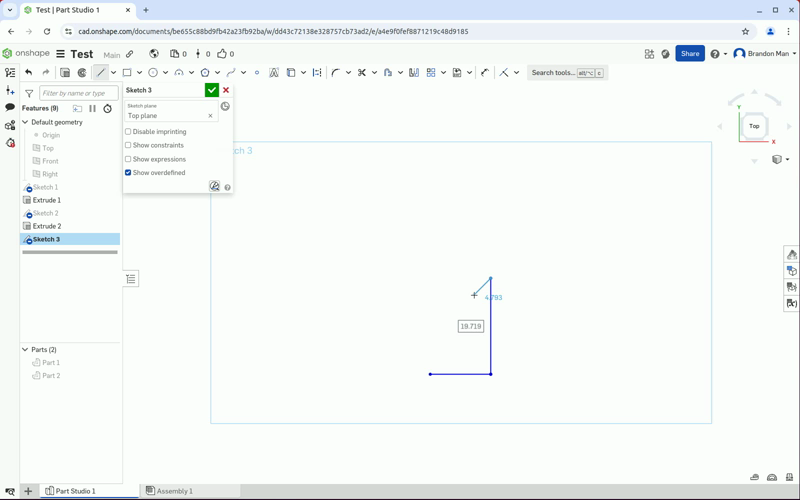
key_up(shift)
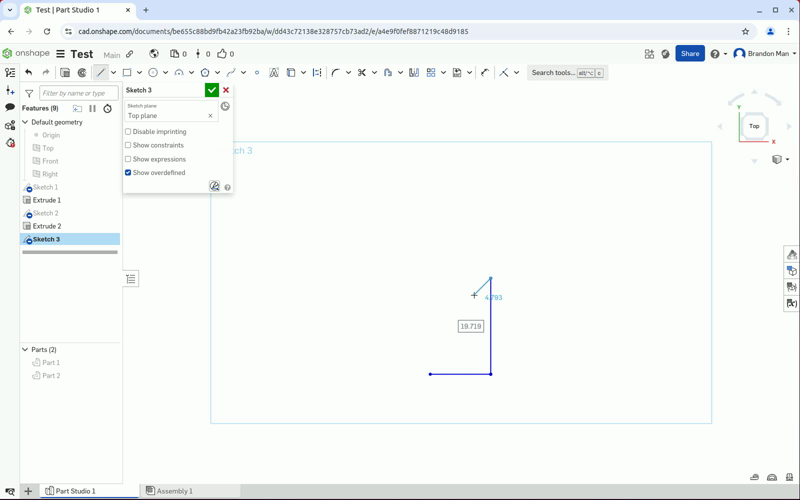
key_down(shift)
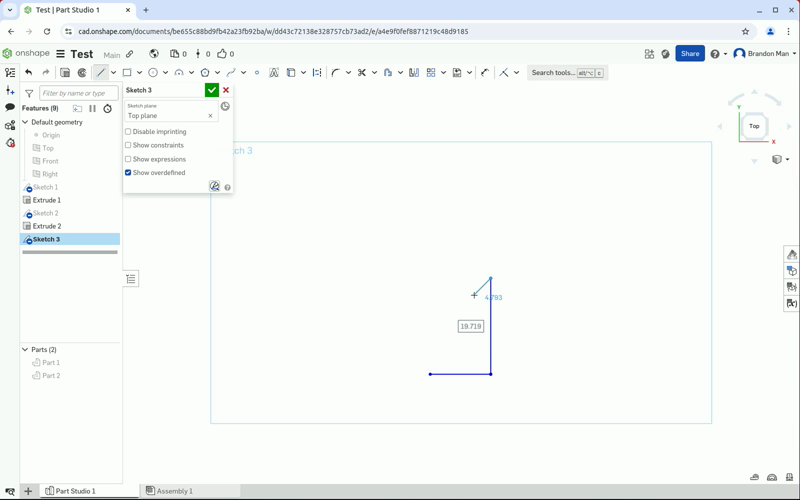
mouse_move(504, 294)
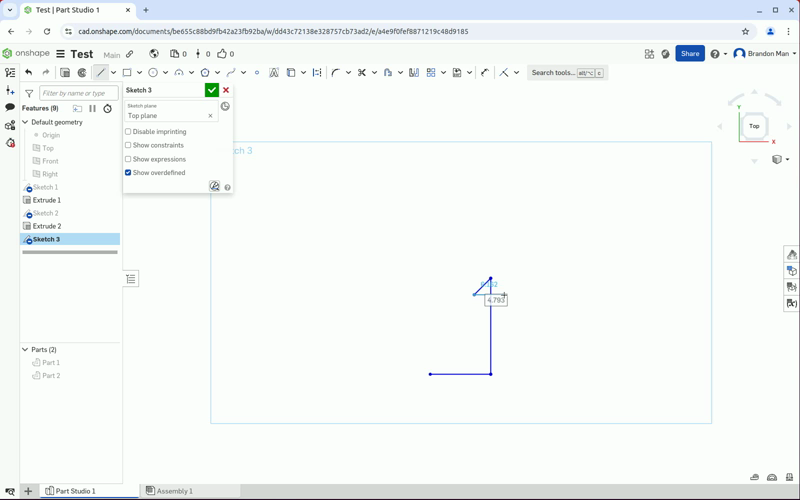
mouse_move(448, 294)
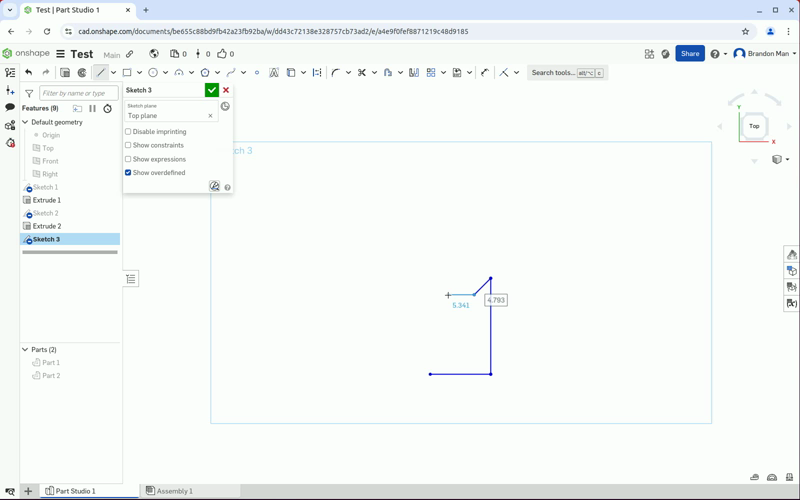
click(448, 294)
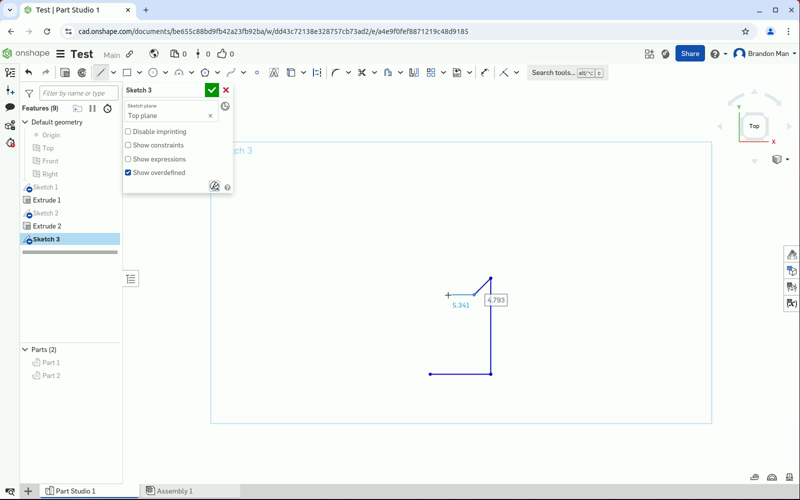
key_up(shift)
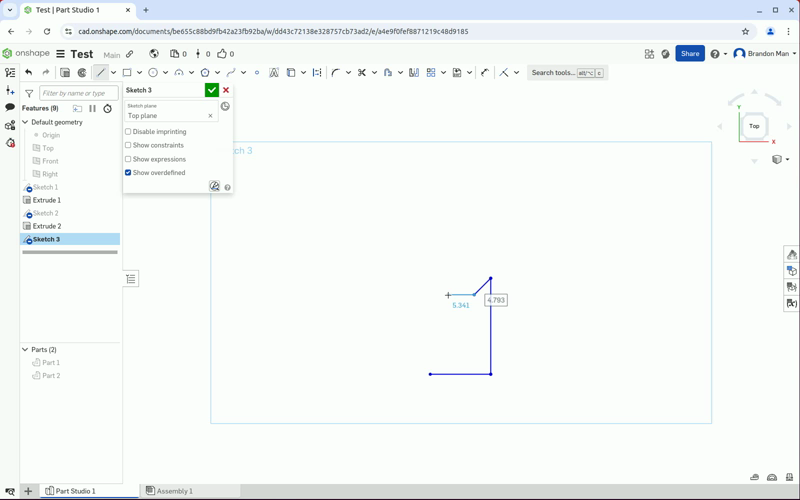
key_down(shift)
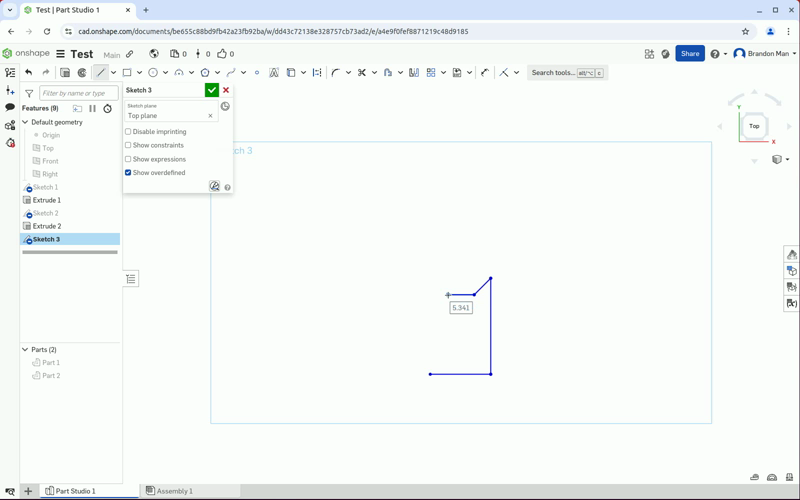
mouse_move(478, 294)
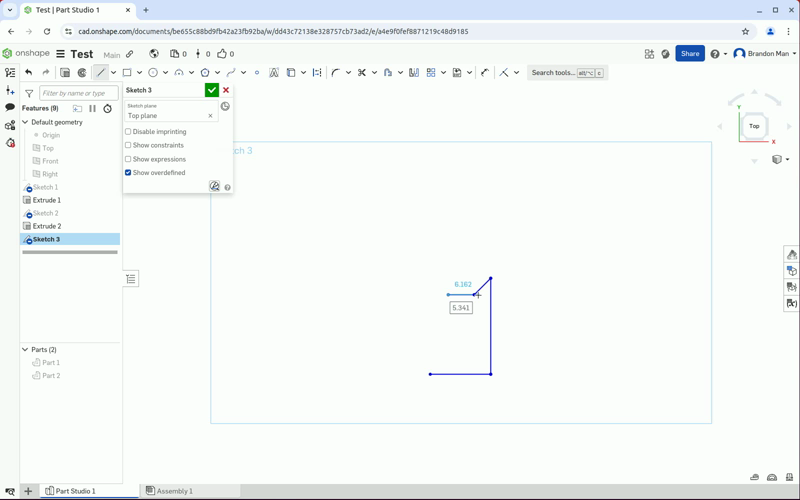
mouse_move(430, 278)
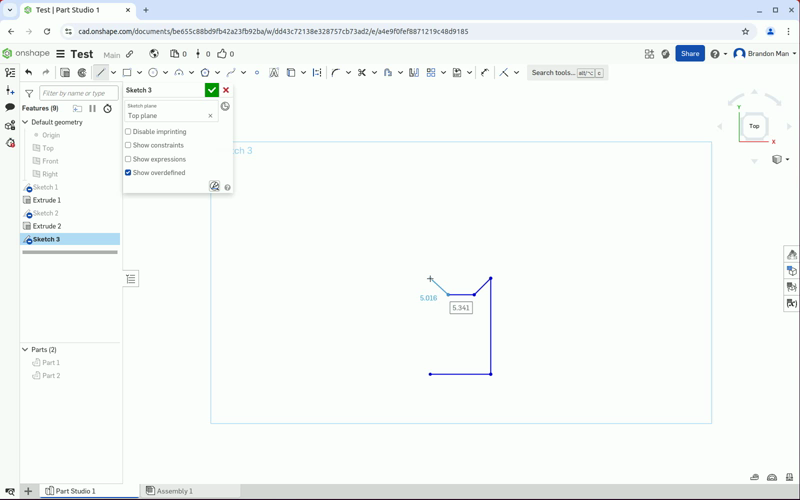
click(430, 278)
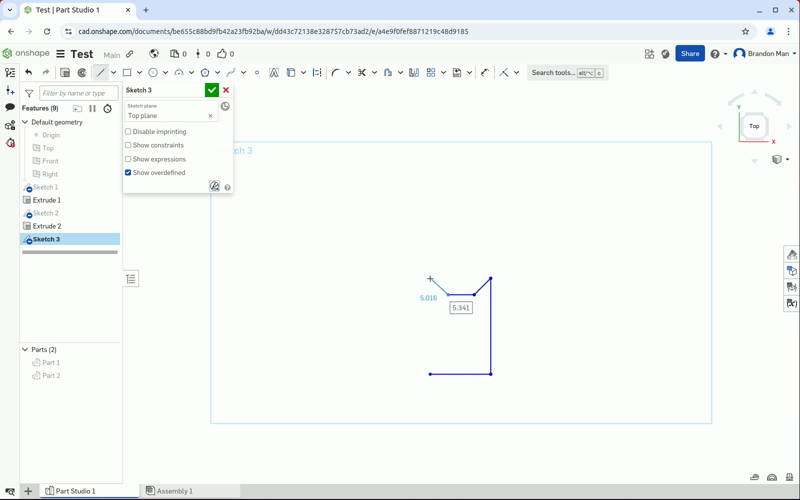
key_up(shift)
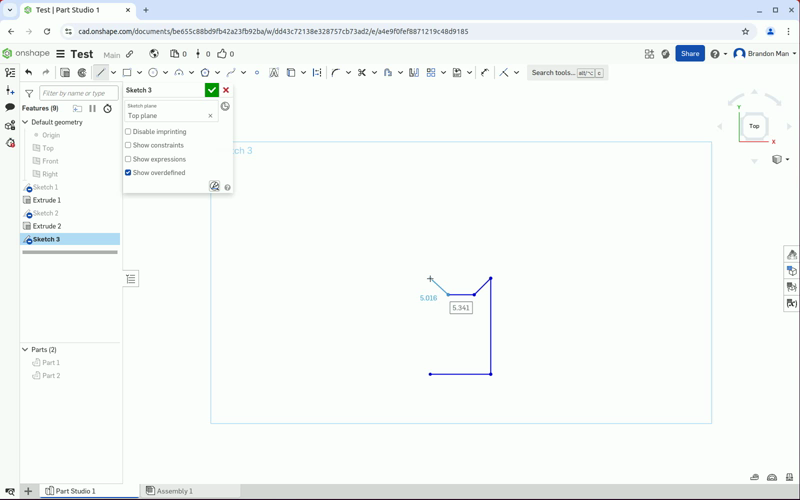
key_down(shift)
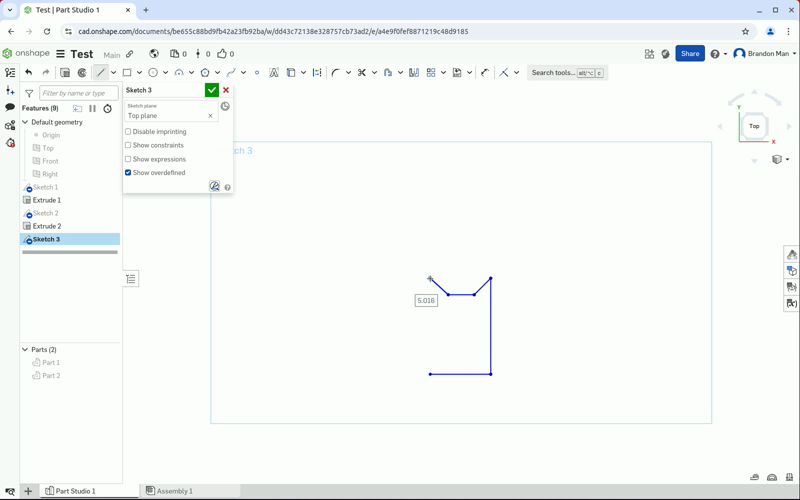
mouse_move(460, 278)
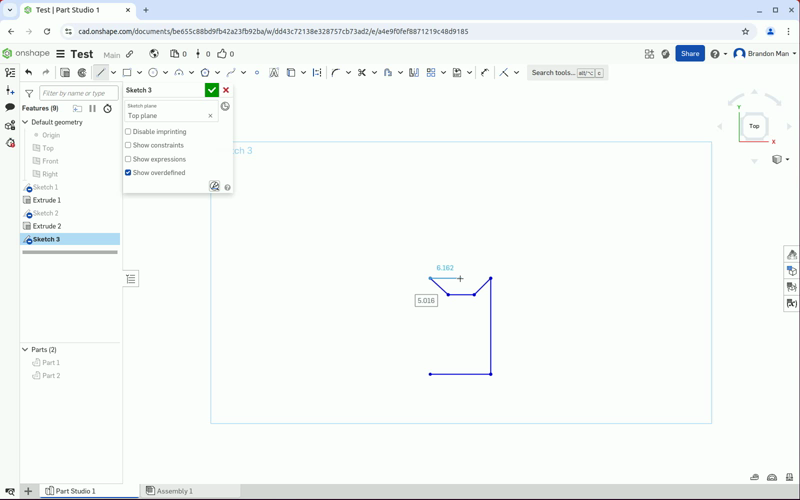
mouse_move(430, 252)
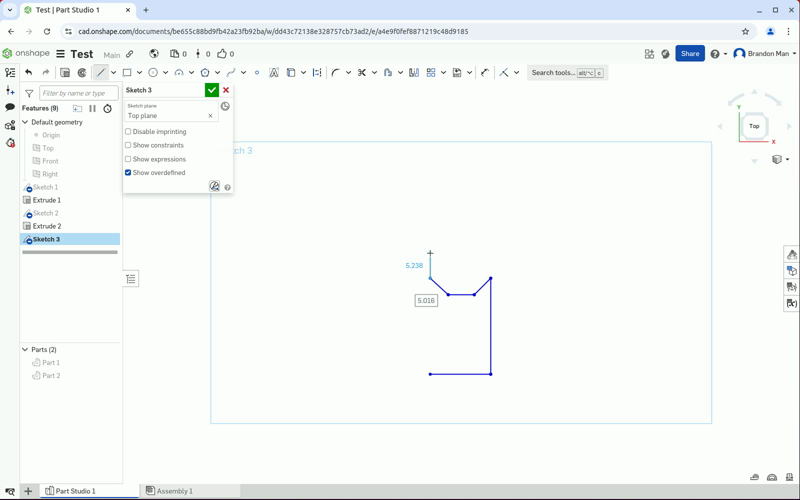
click(430, 252)
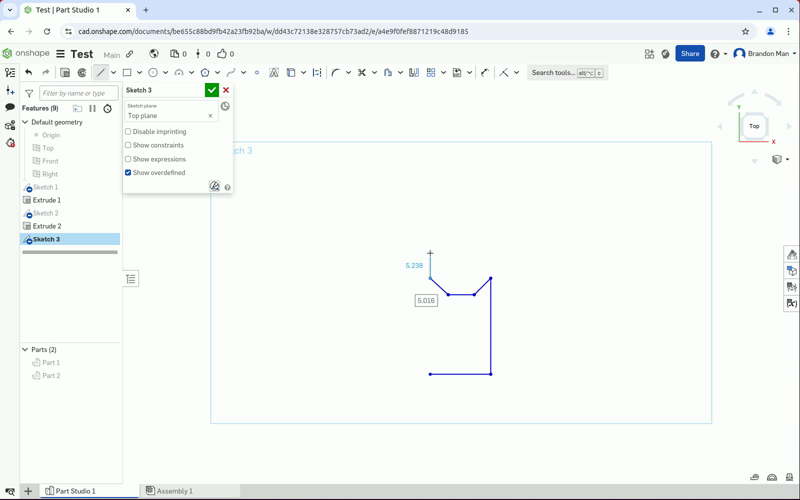
key_up(shift)
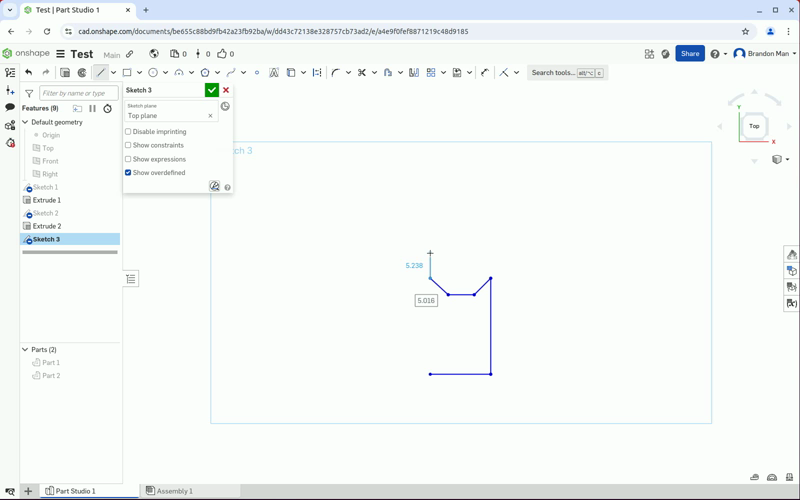
key_down(shift)
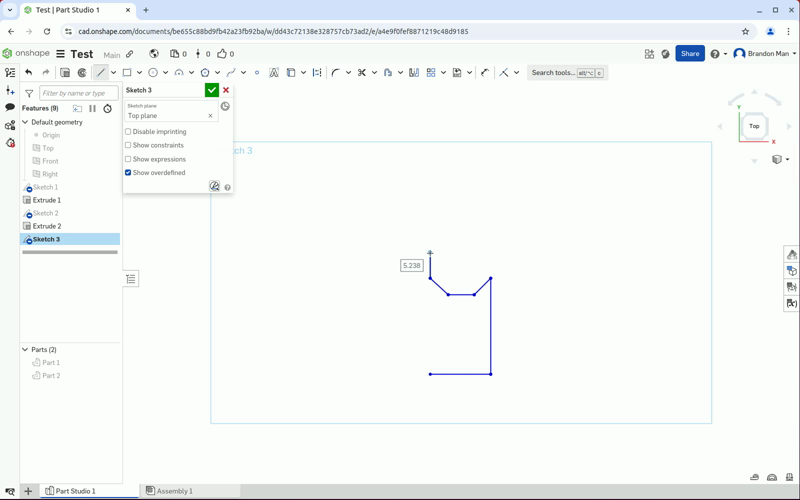
mouse_move(430, 374)
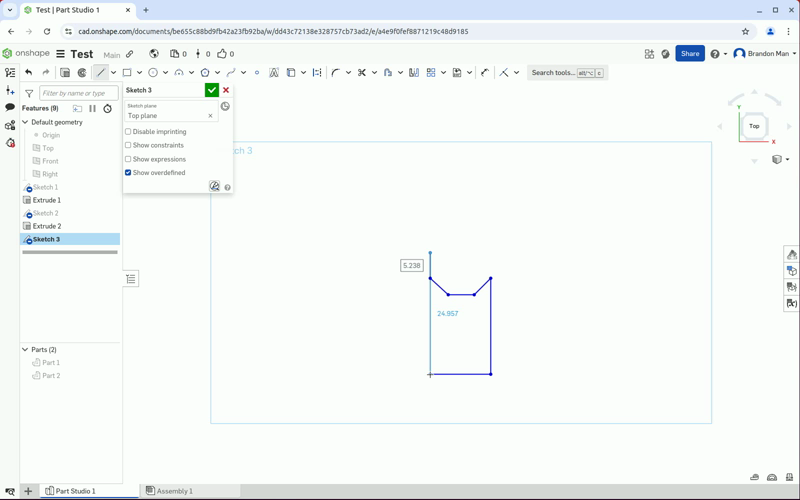
key_up(shift)
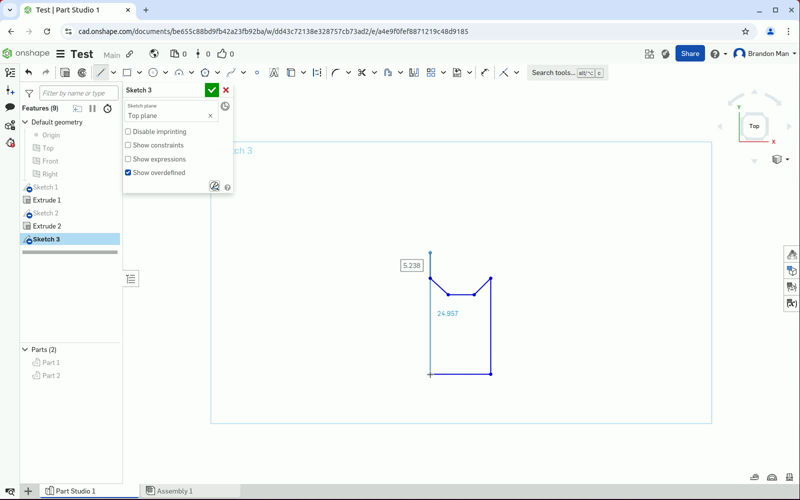
click(430, 374)
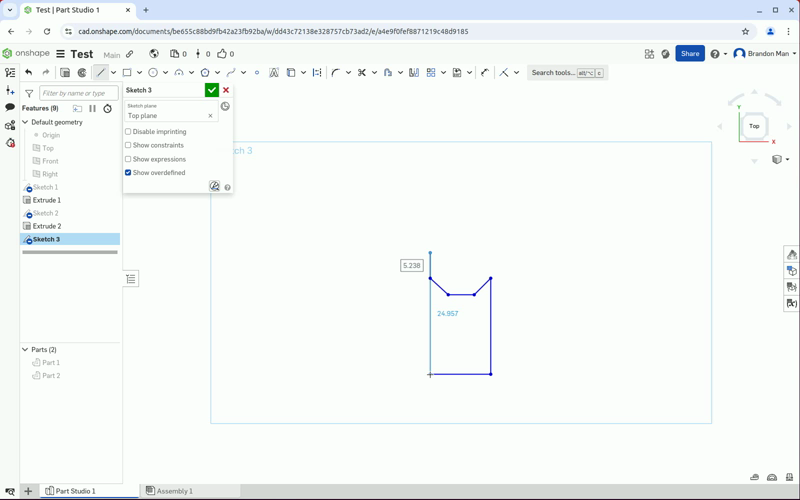
key(esc)
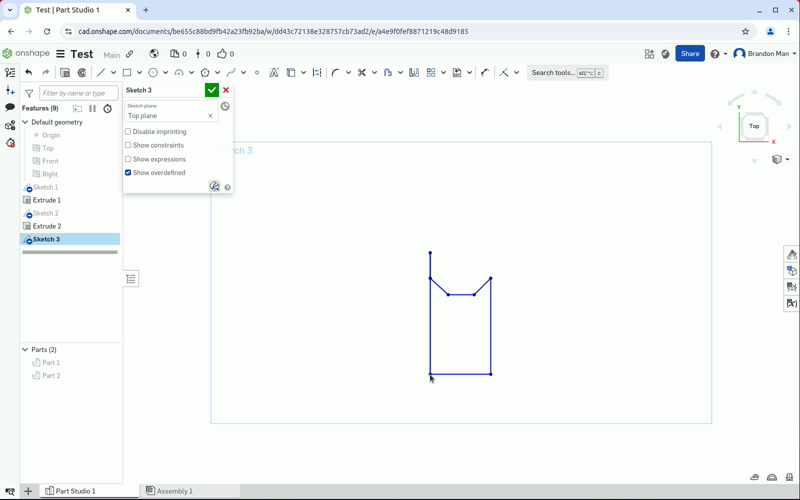
mouse_move(447, 348)
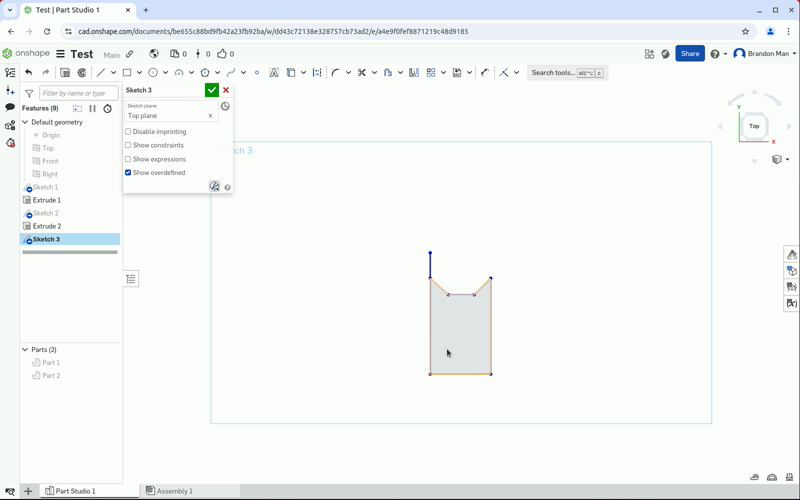
scroll(6)
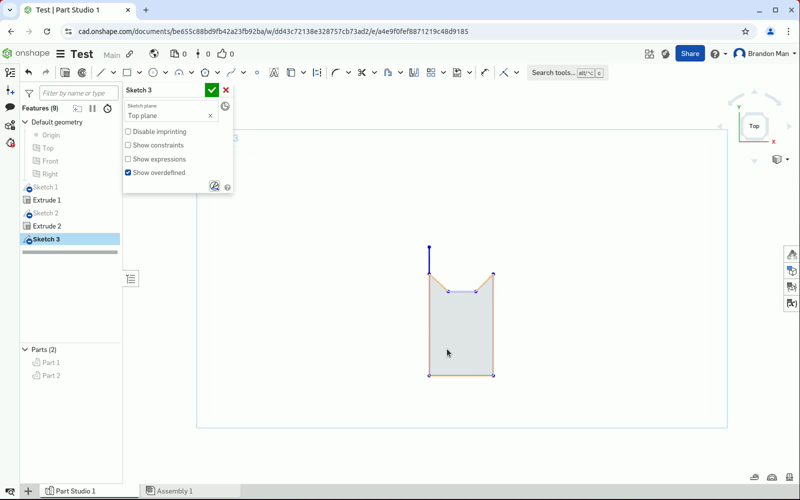
scroll(6)
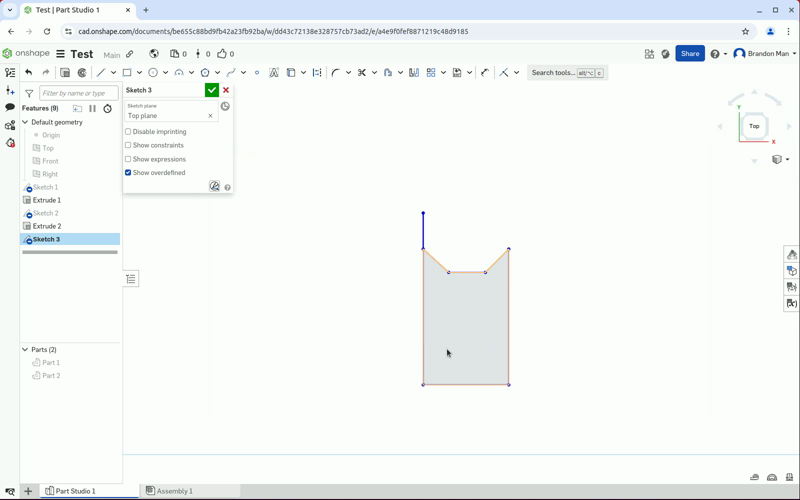
scroll(6)
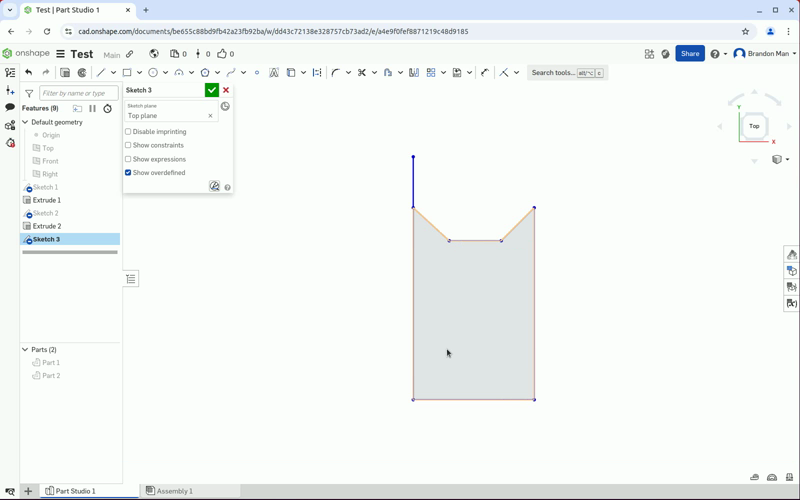
scroll(6)
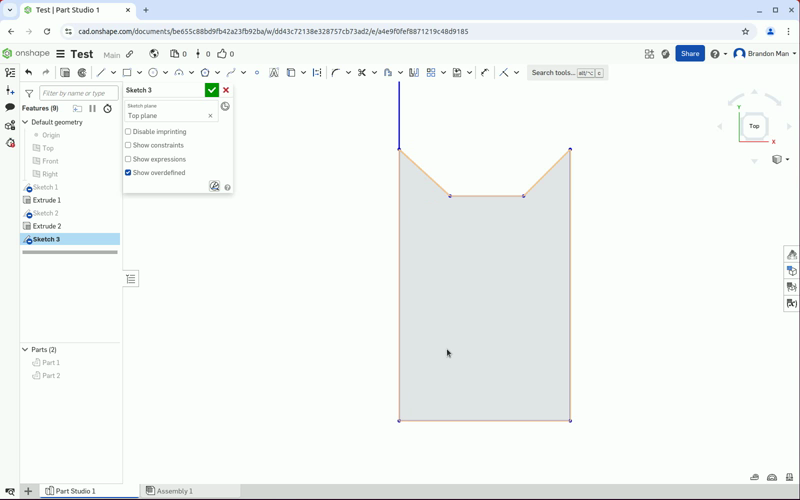
scroll(6)
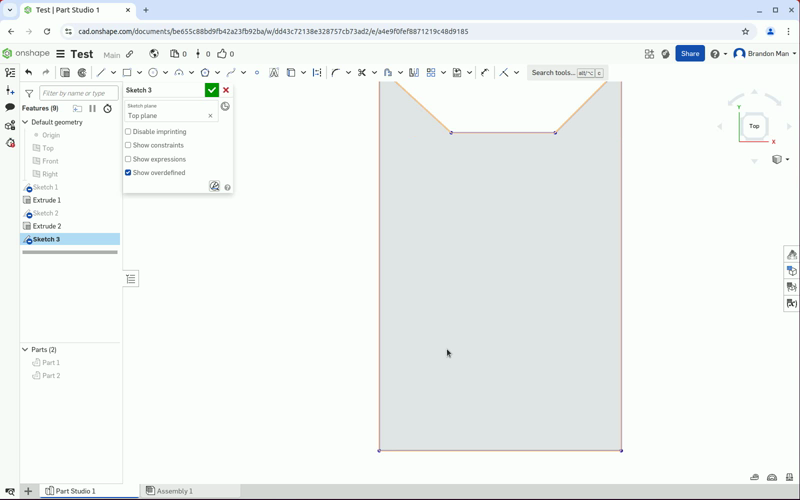
scroll(6)
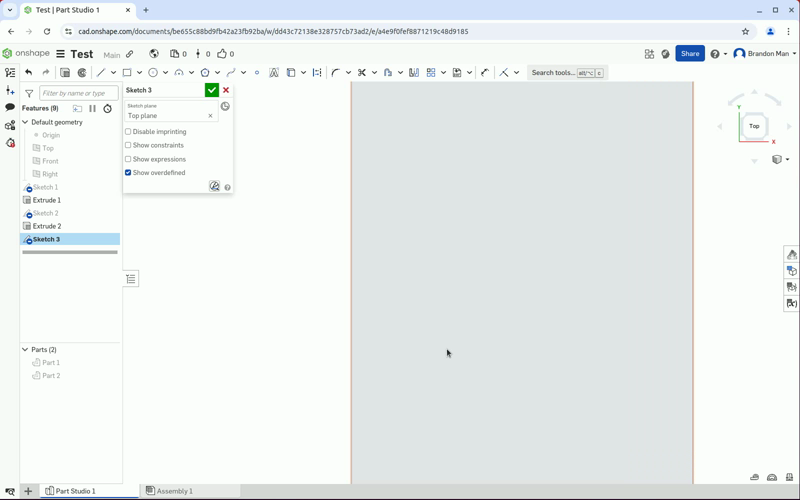
scroll(6)
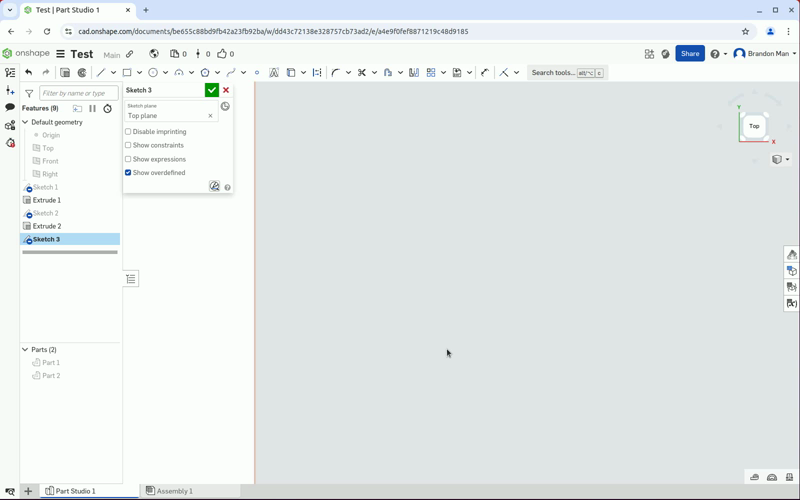
click(447, 348)
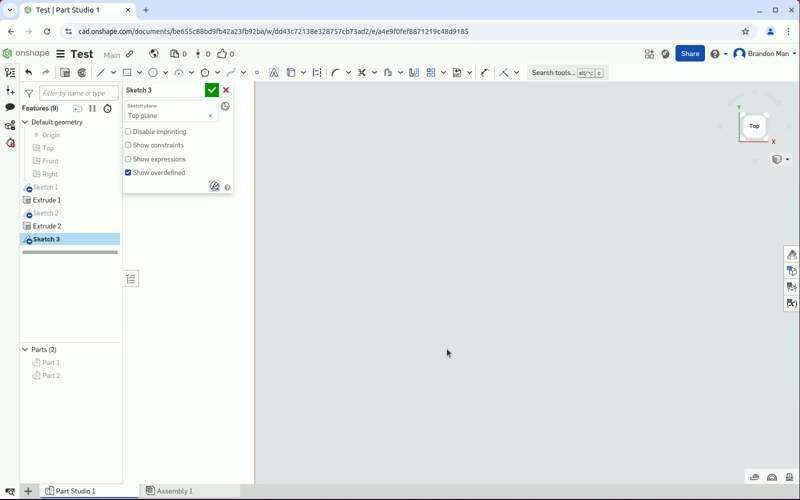
scroll(-6)
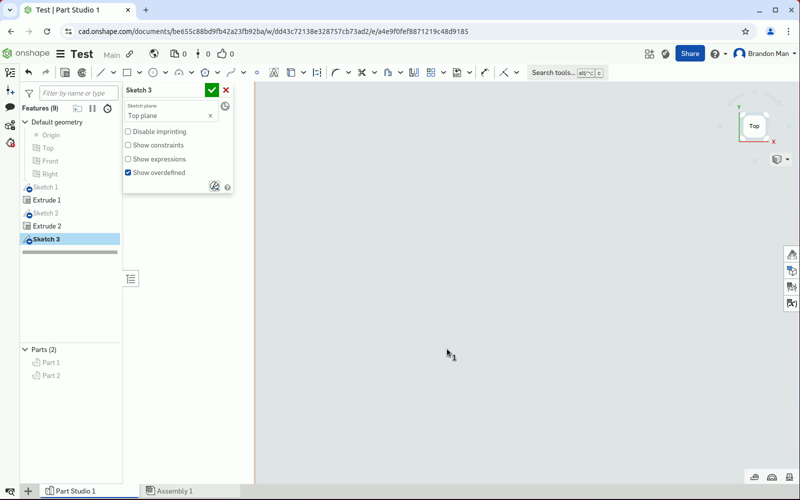
scroll(-6)
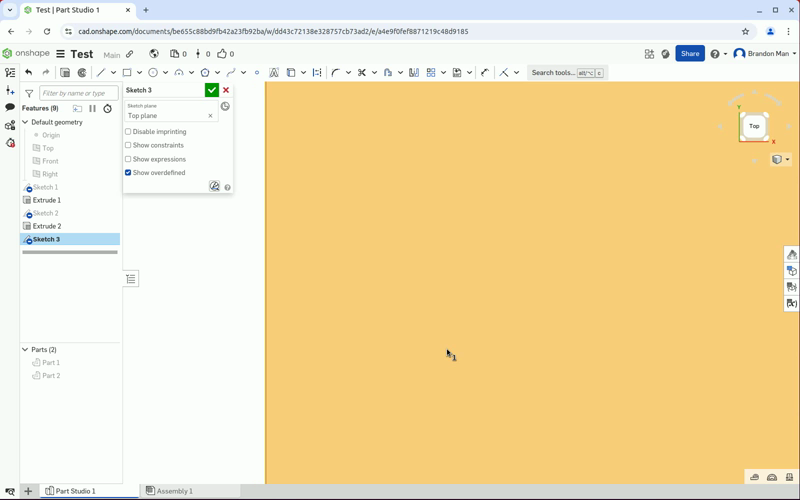
scroll(-6)
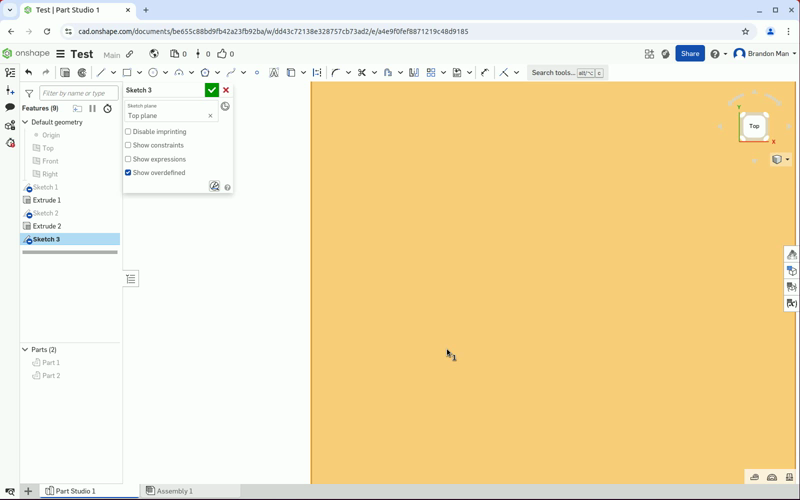
scroll(-6)
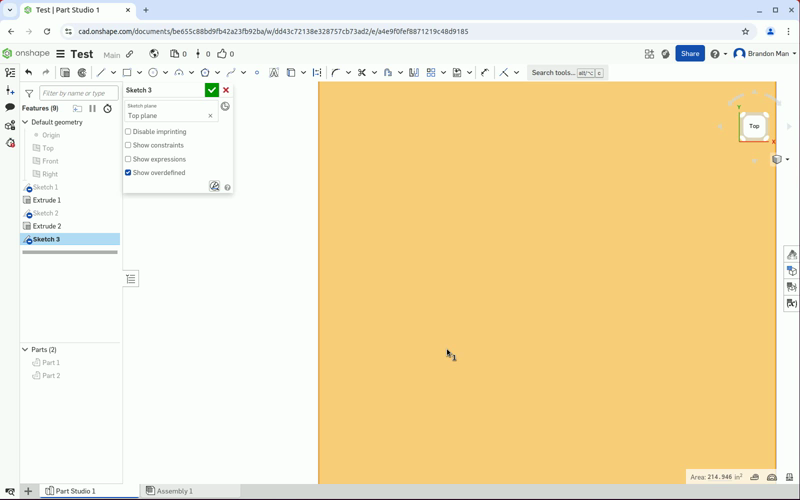
scroll(-6)
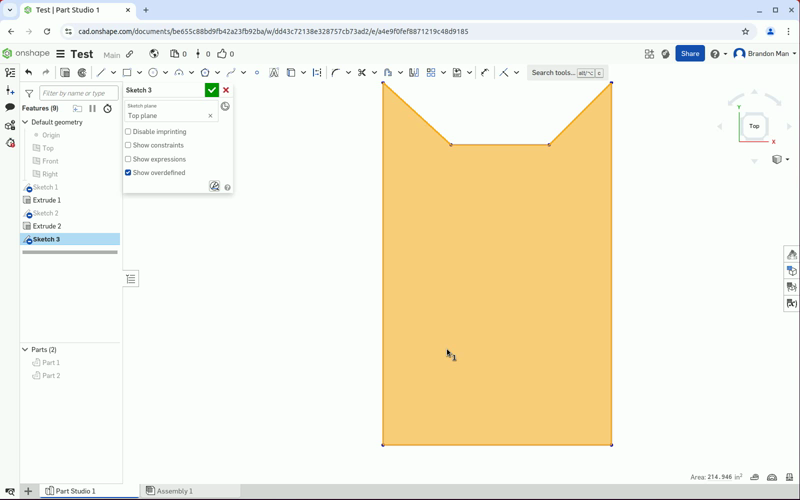
scroll(-6)
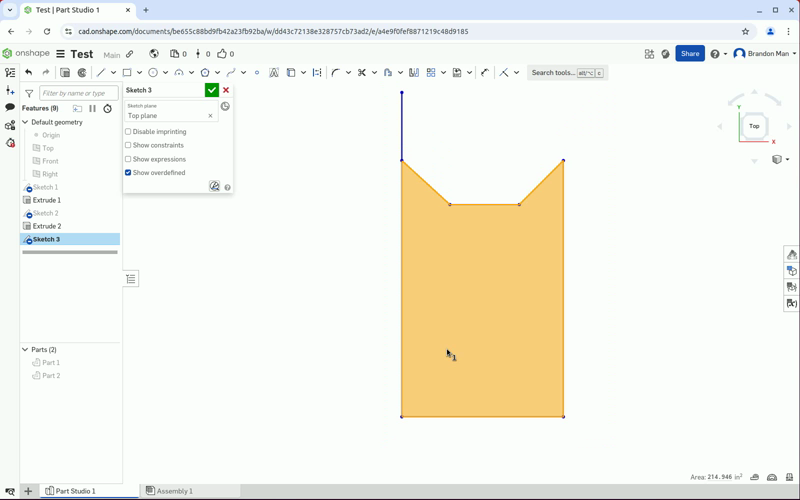
scroll(-6)
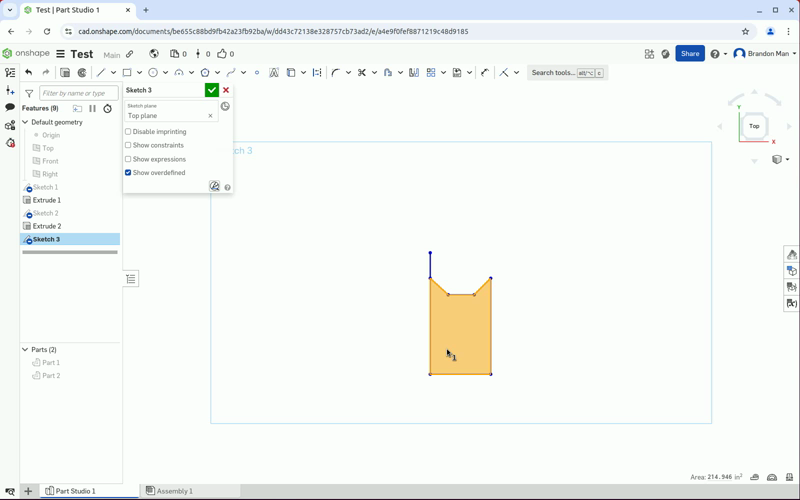
mouse_move(73, 352)
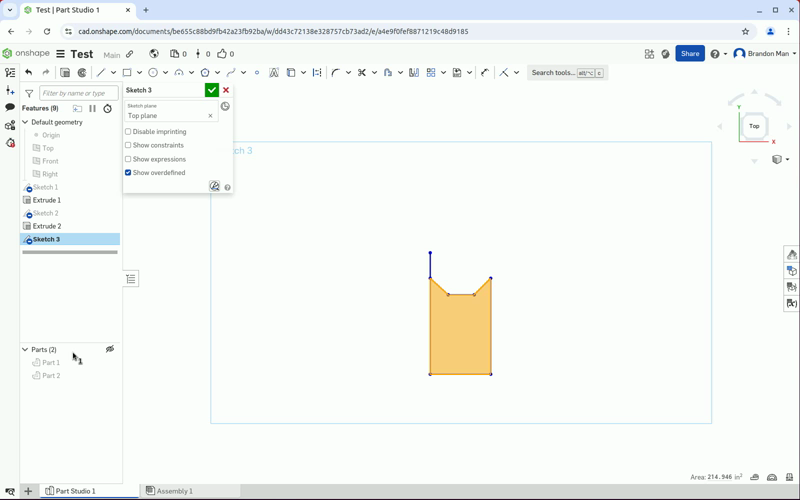
key(shift+y)
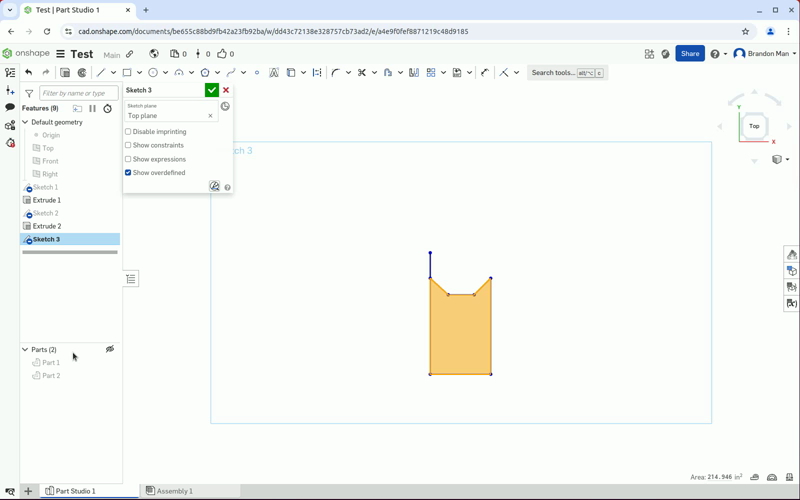
key(shift+e)
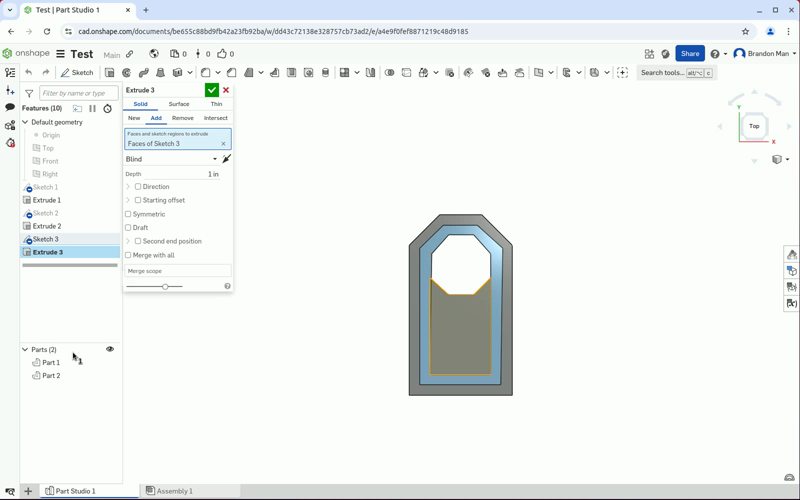
mouse_move(143, 106)
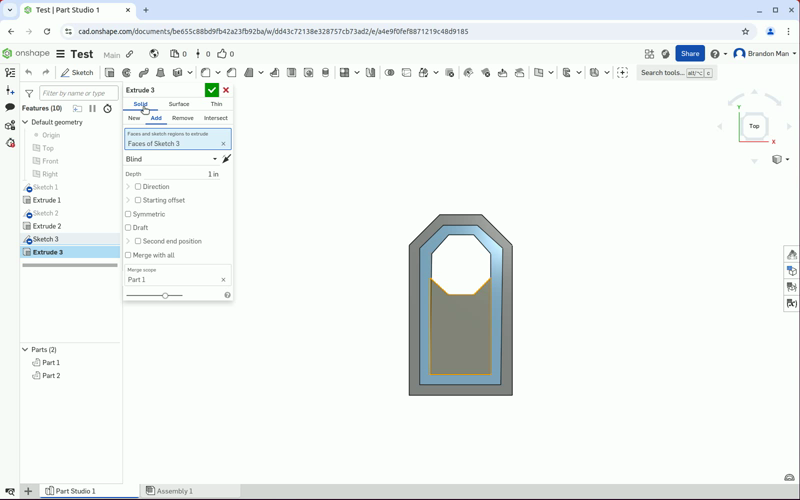
click(143, 106)
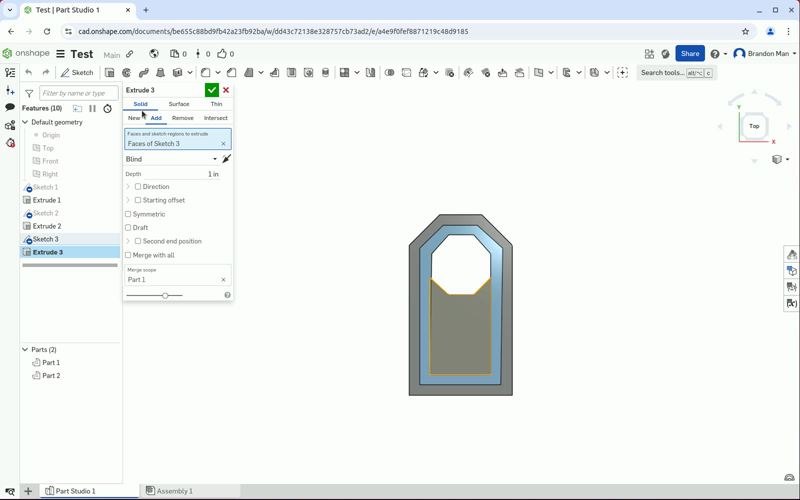
mouse_move(137, 120)
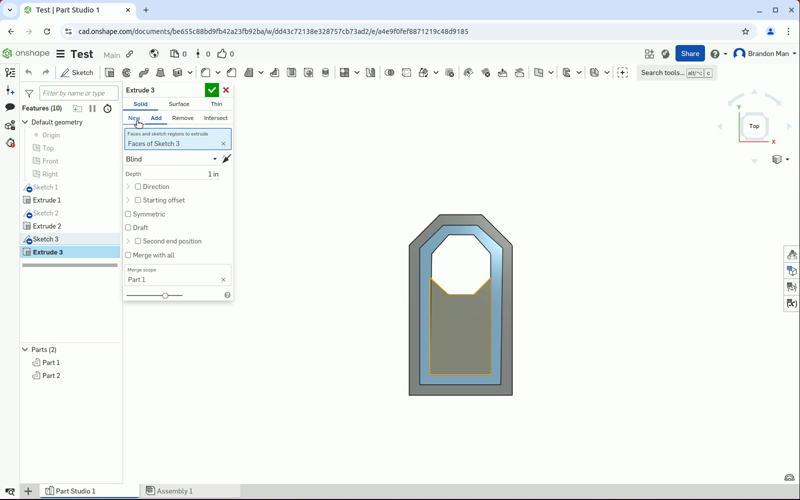
click(137, 120)
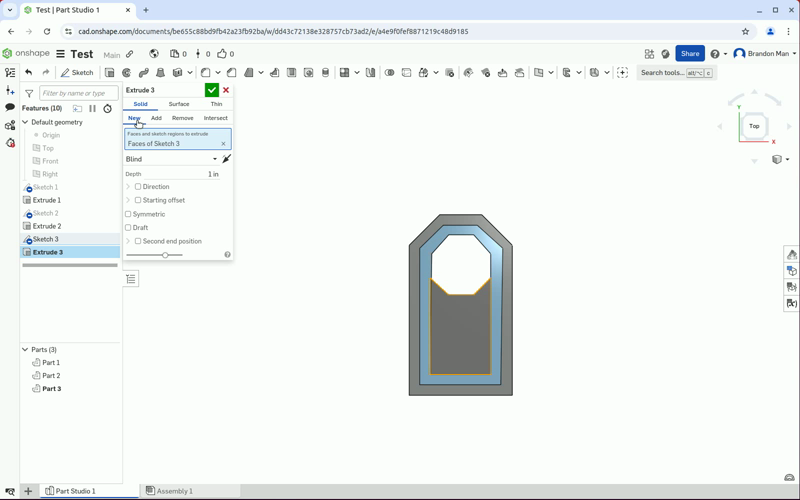
key(tab, 4)
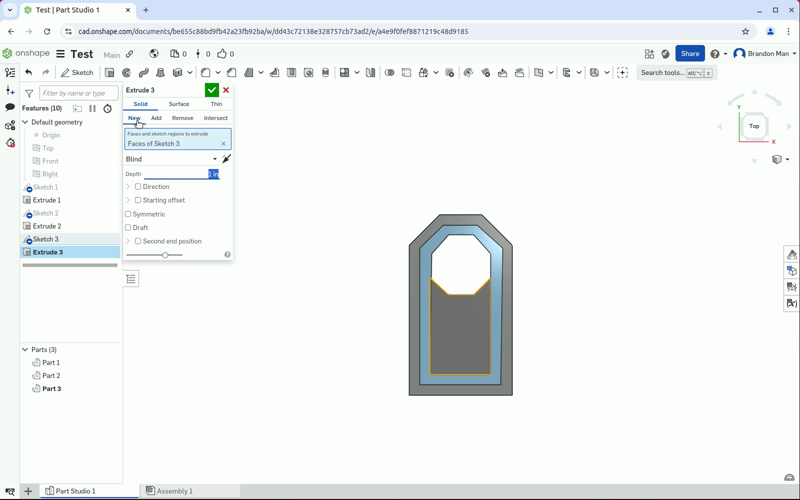
text(2.889)
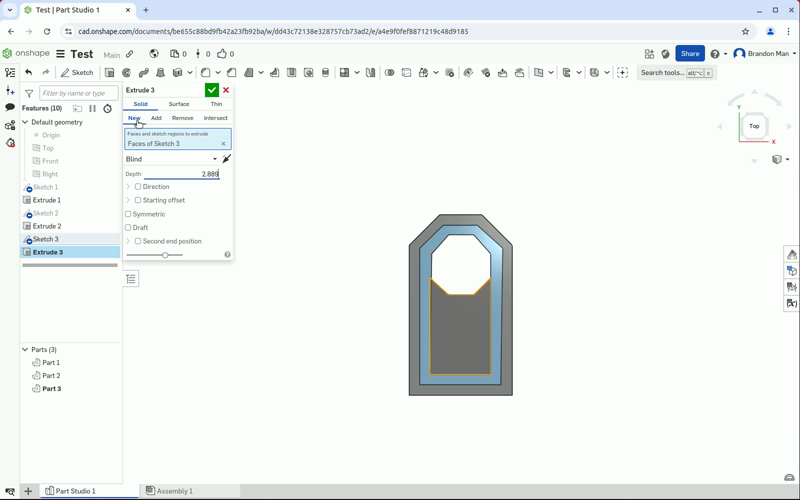
key(enter)
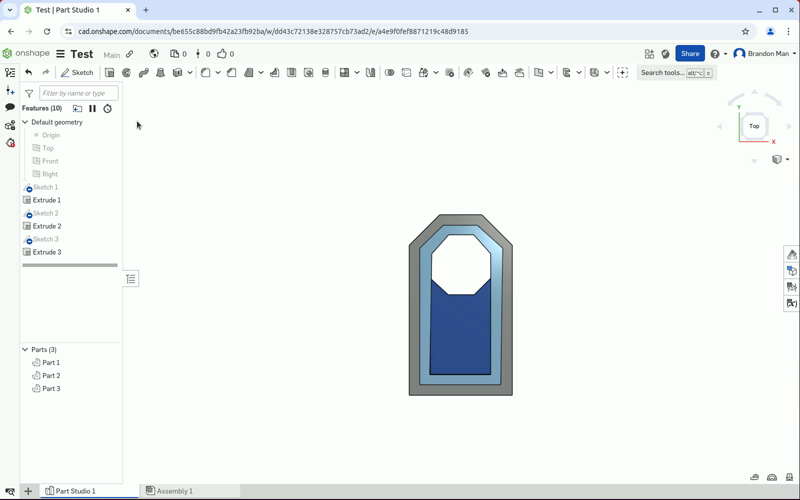
key(shift+h)
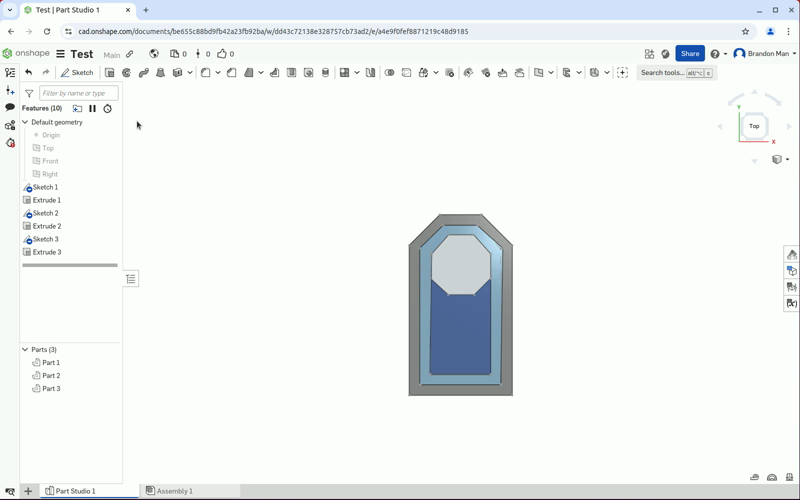
key(shift+h)
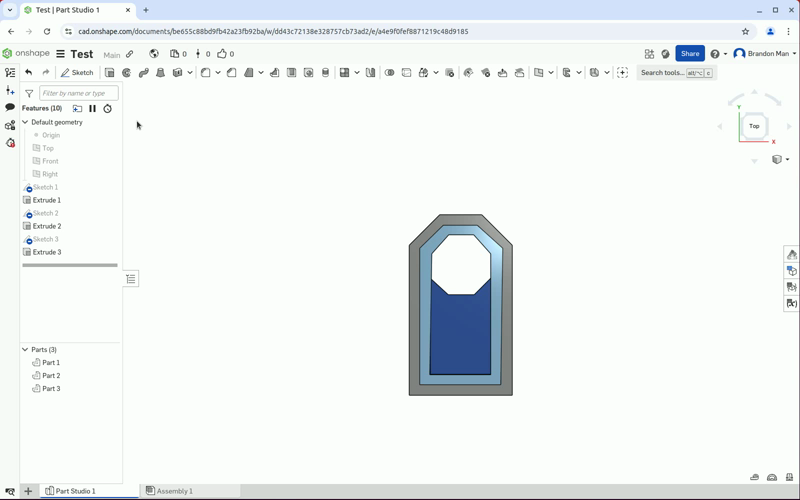
mouse_move(73, 189)
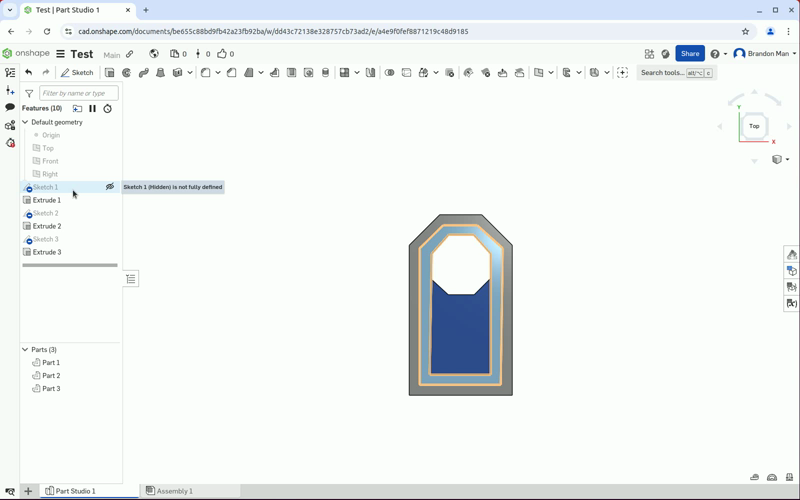
click(73, 189)
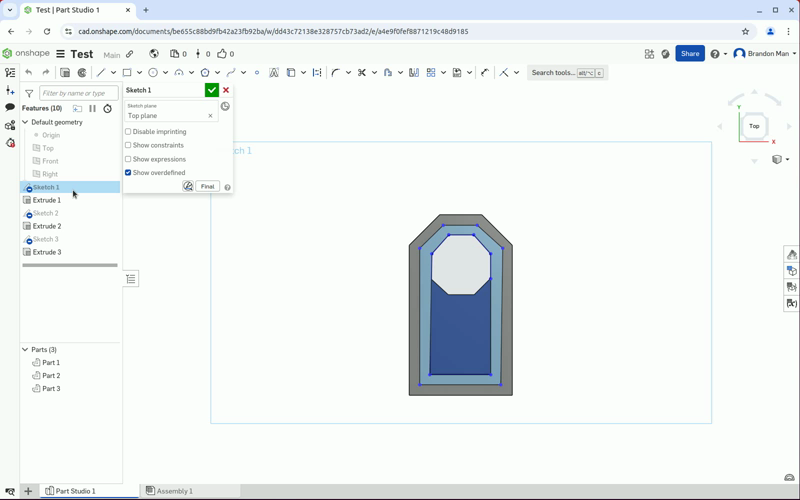
mouse_move(229, 92)
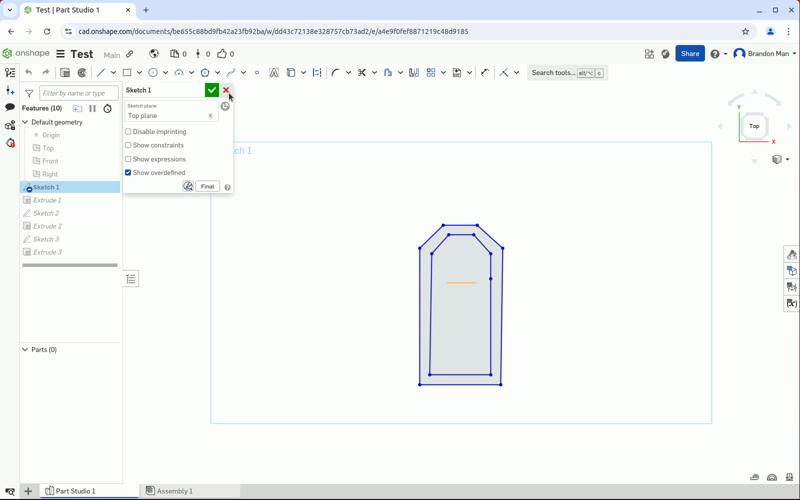
click(229, 92)
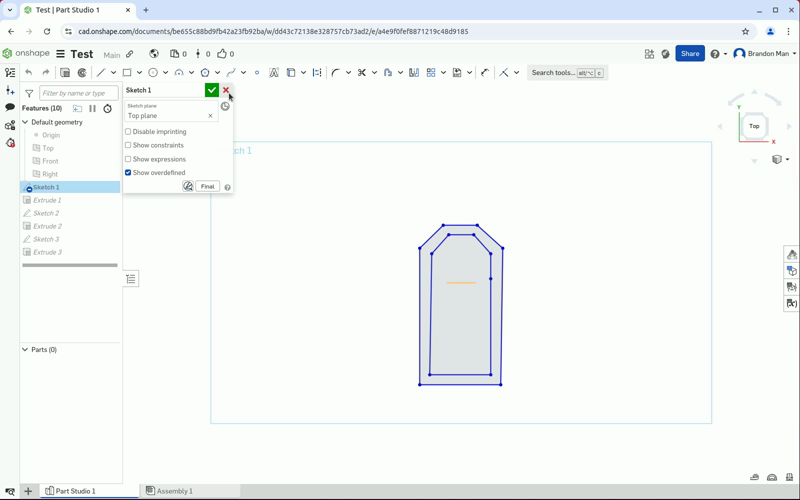
key(shift+s)
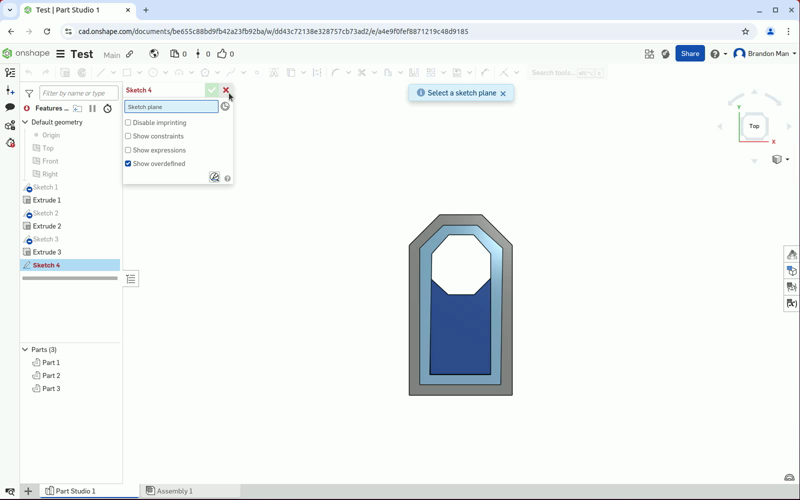
mouse_move(73, 150)
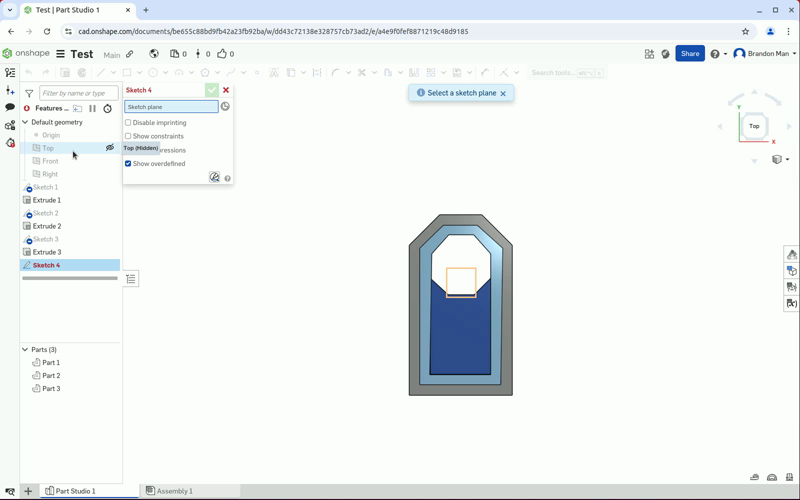
click(73, 150)
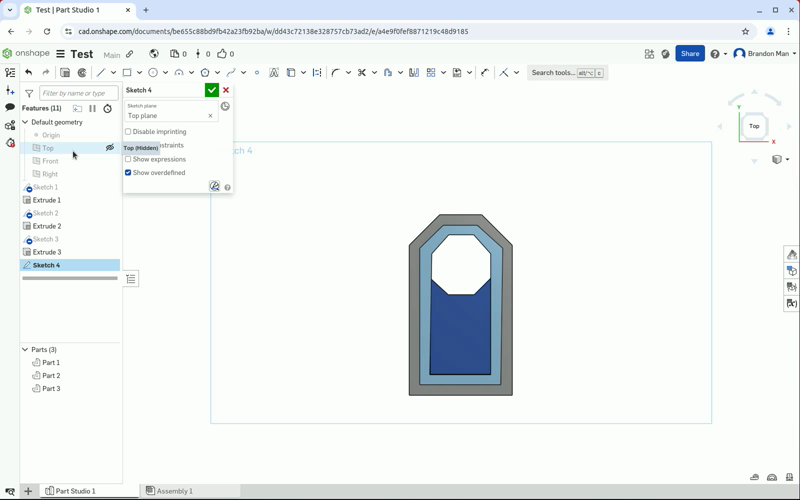
mouse_move(73, 352)
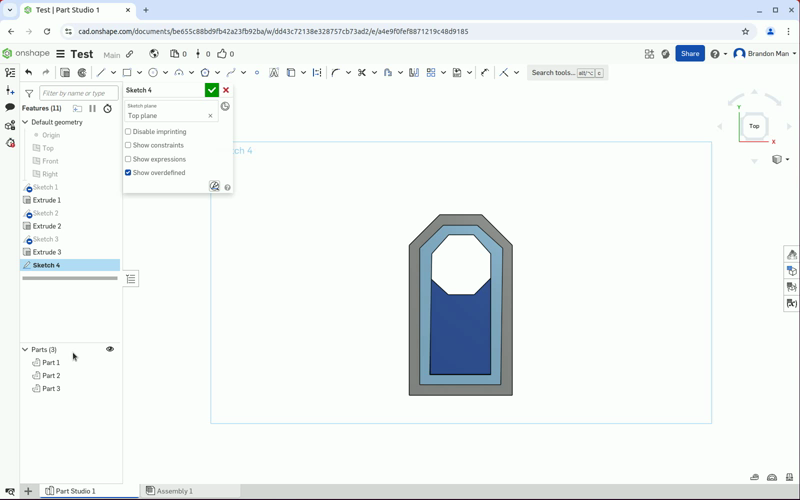
key(y)
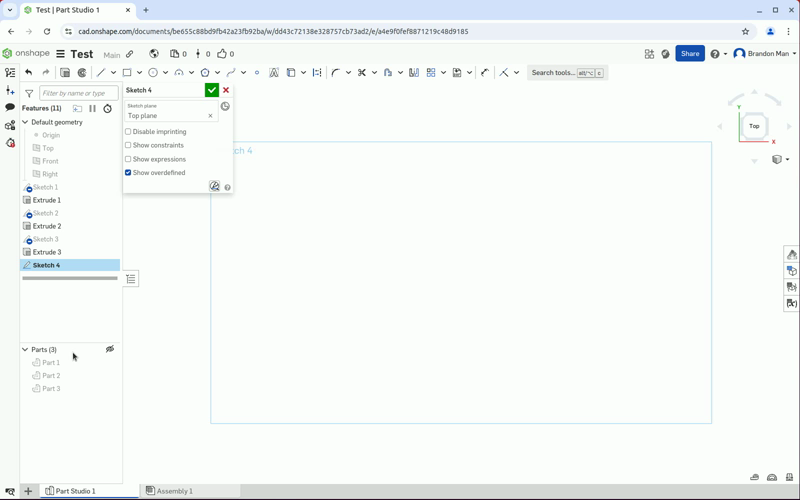
key(l)
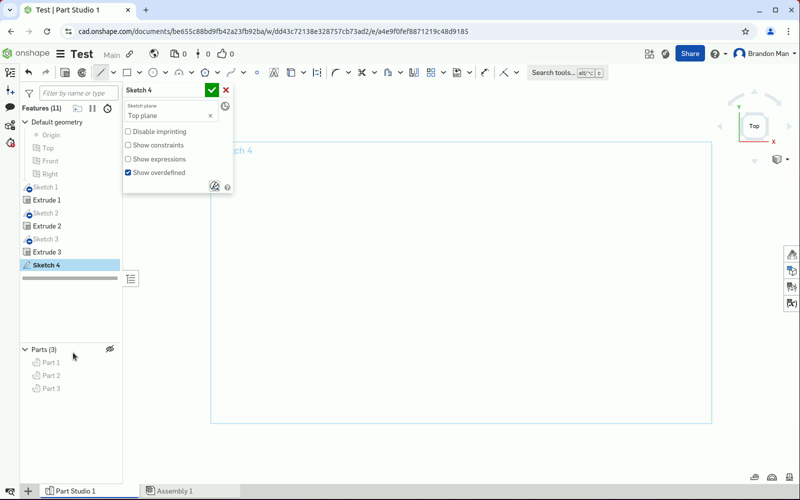
key_down(shift)
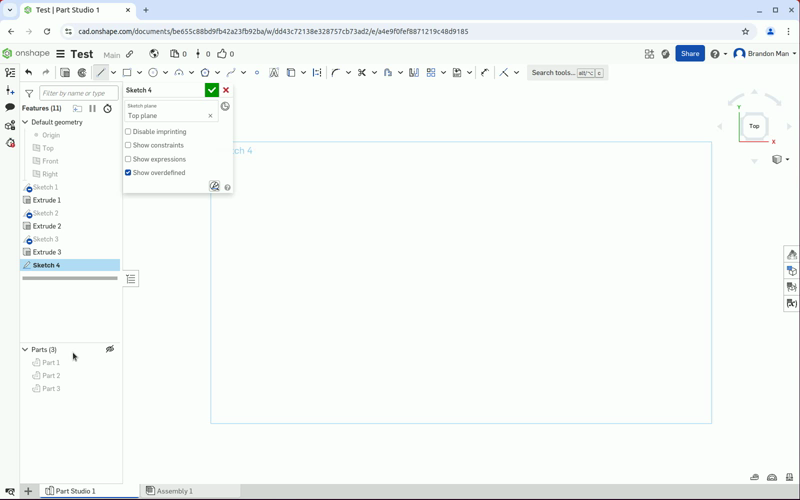
mouse_move(430, 276)
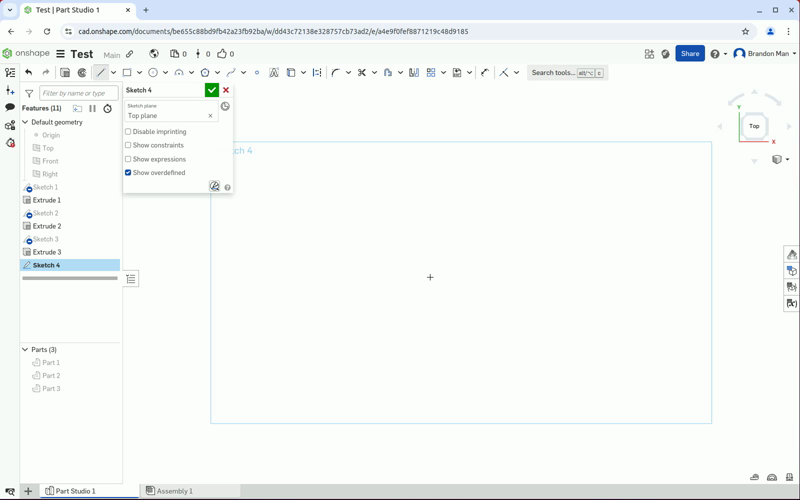
click(430, 276)
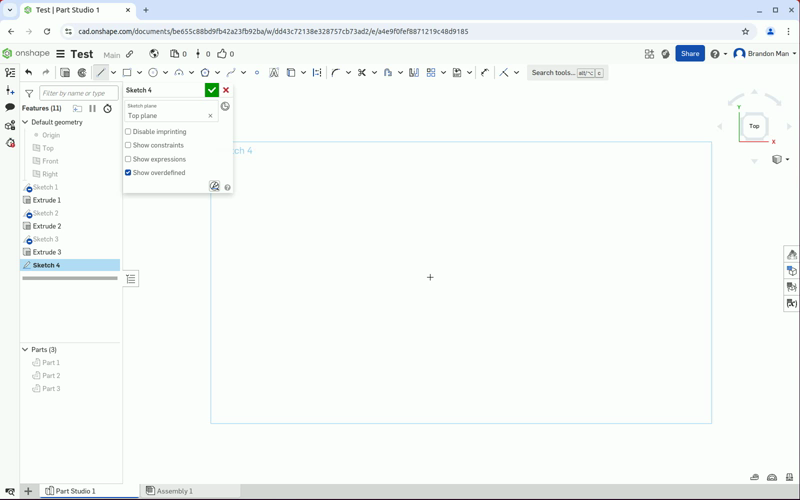
key_up(shift)
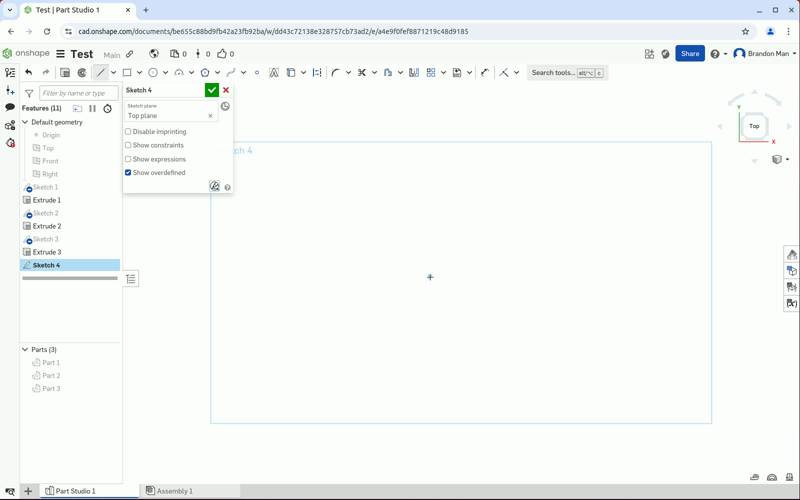
key_down(shift)
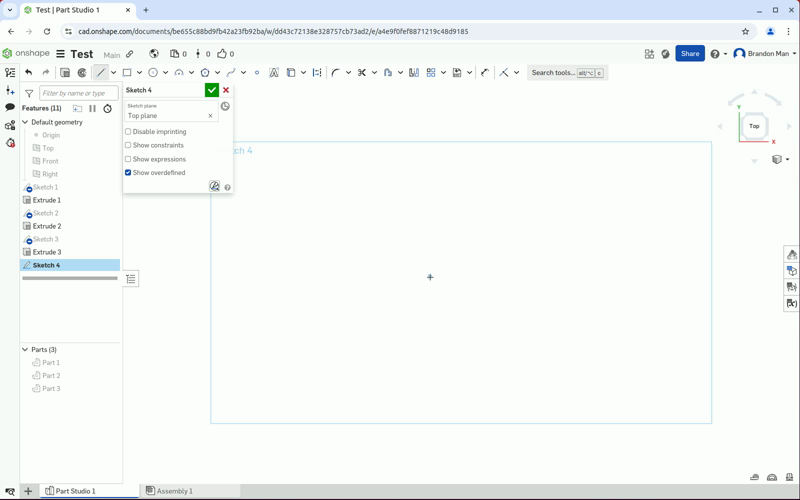
mouse_move(460, 276)
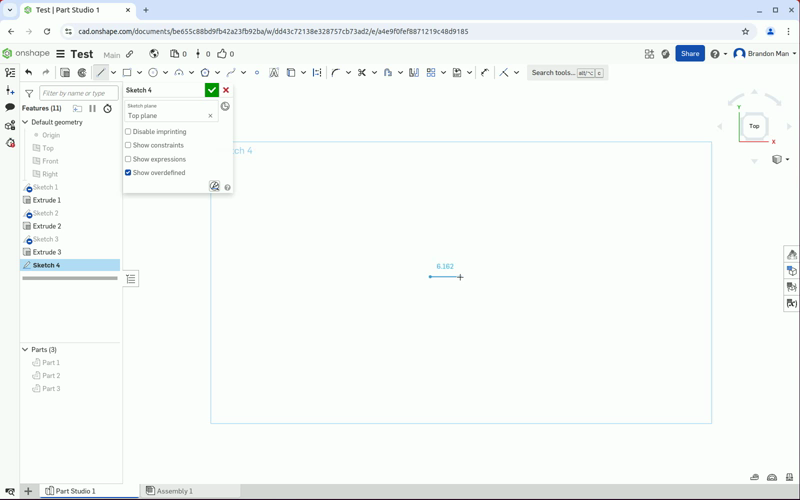
mouse_move(448, 295)
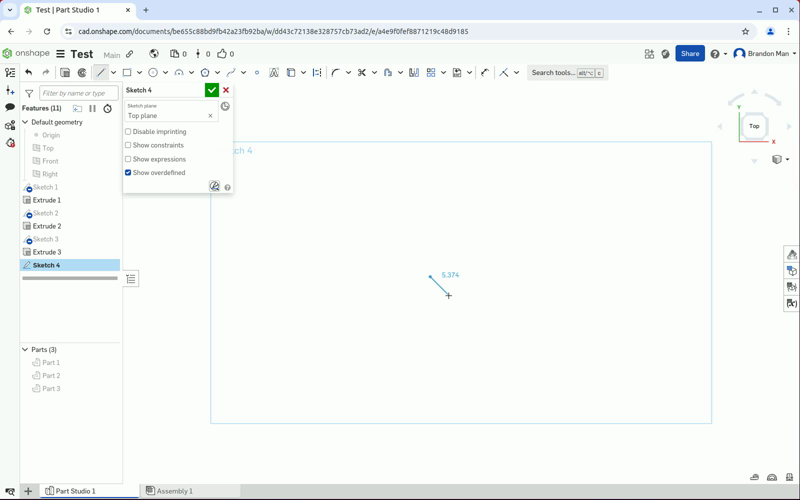
click(448, 295)
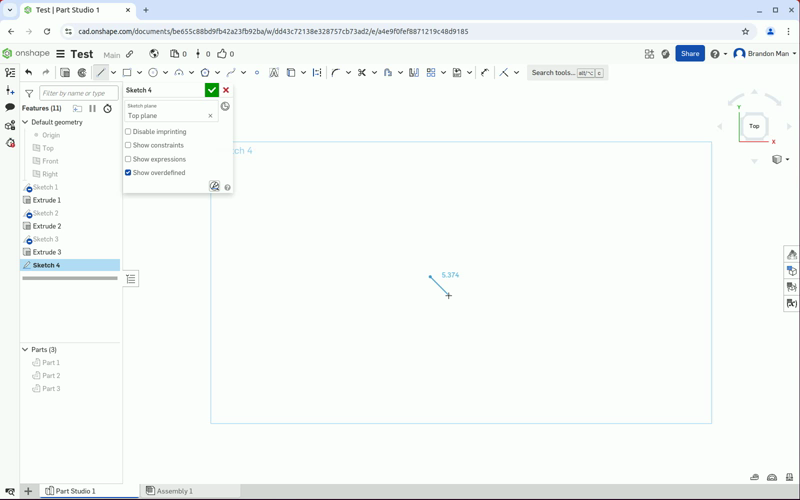
key_up(shift)
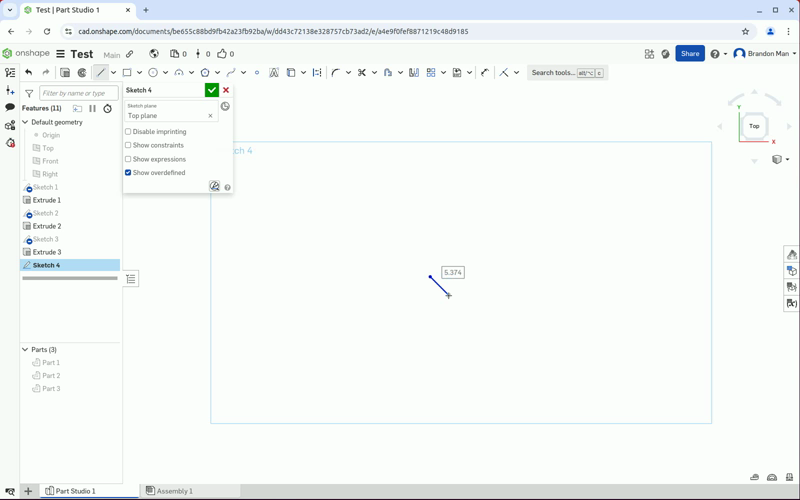
key_down(shift)
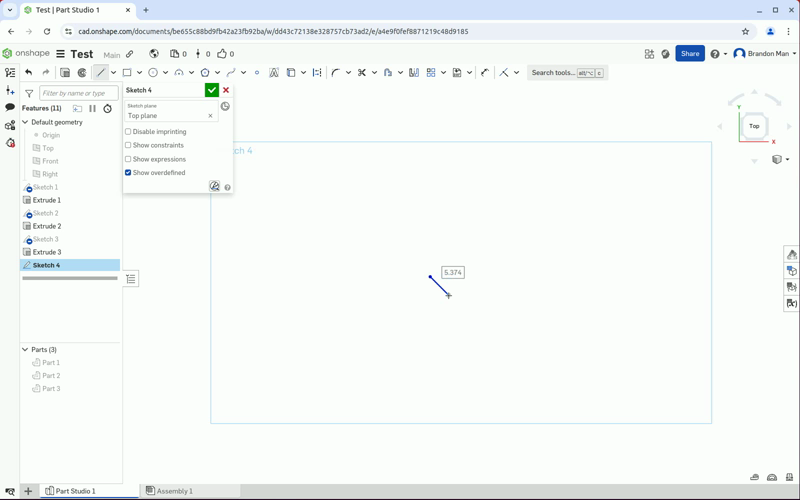
mouse_move(478, 295)
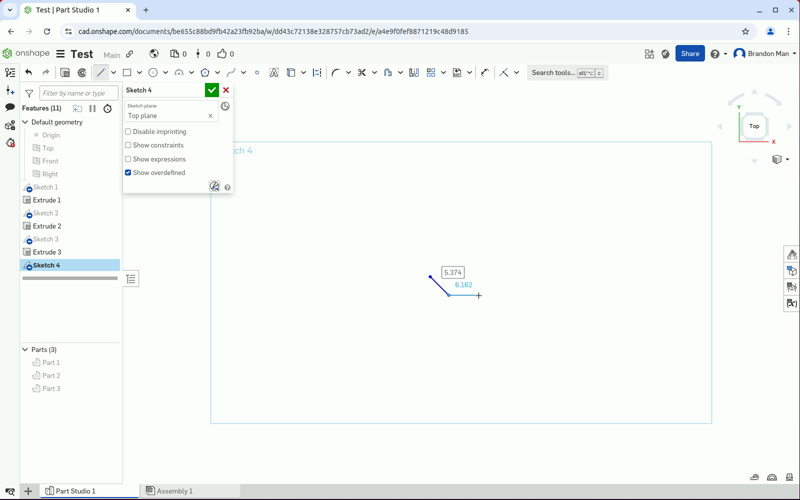
mouse_move(473, 295)
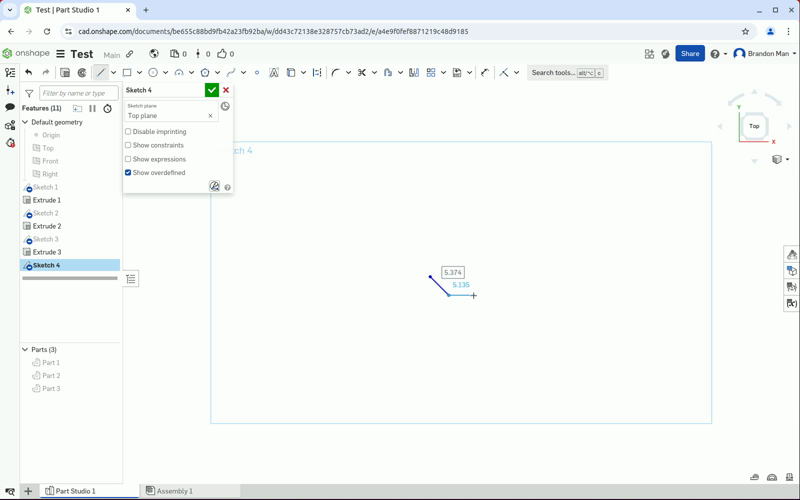
click(473, 295)
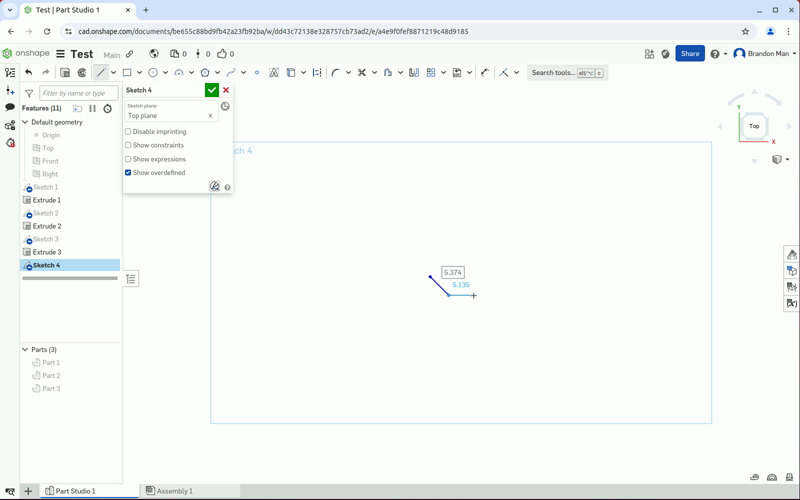
key_up(shift)
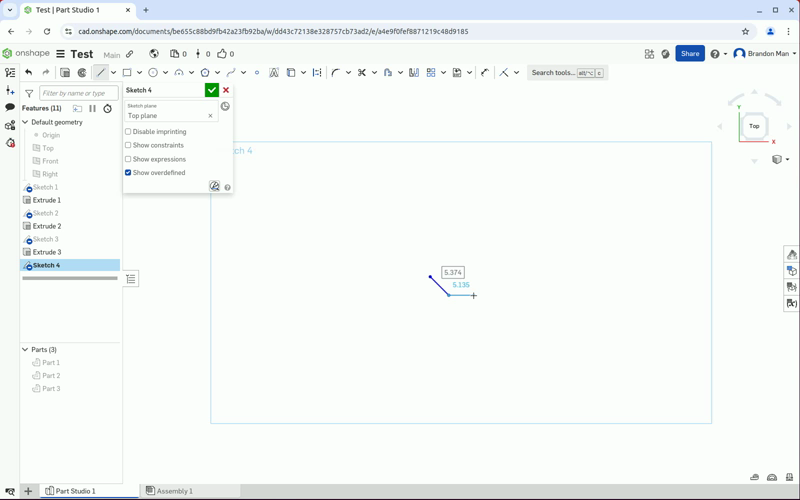
key_down(shift)
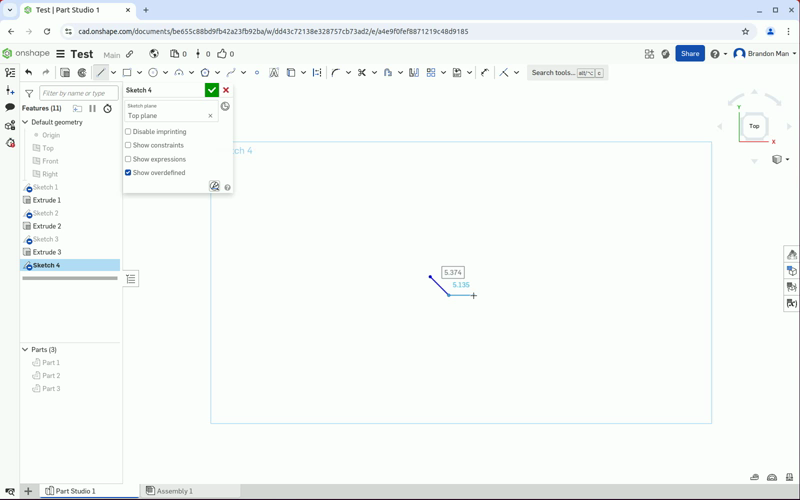
mouse_move(503, 295)
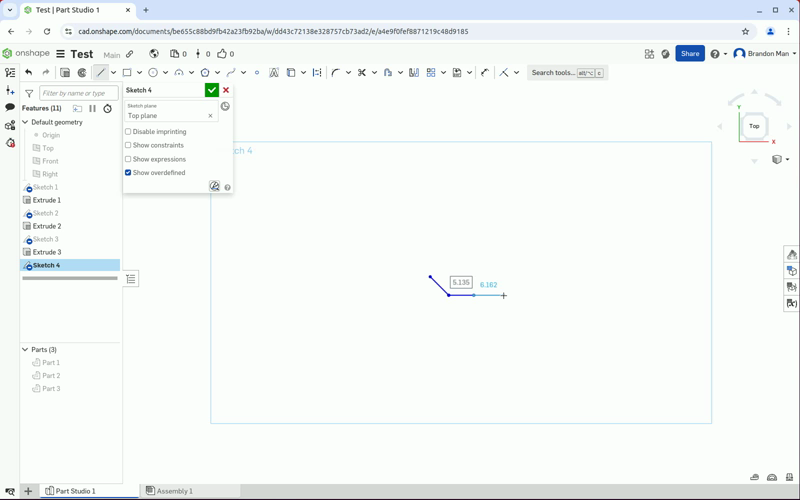
mouse_move(491, 276)
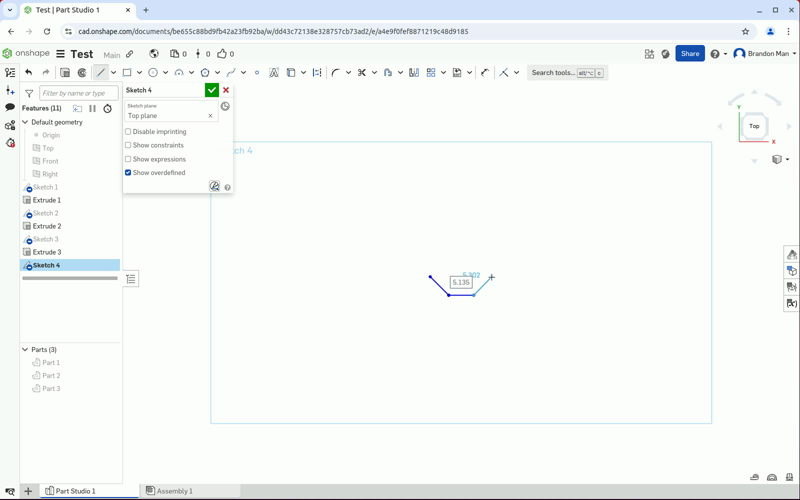
click(491, 276)
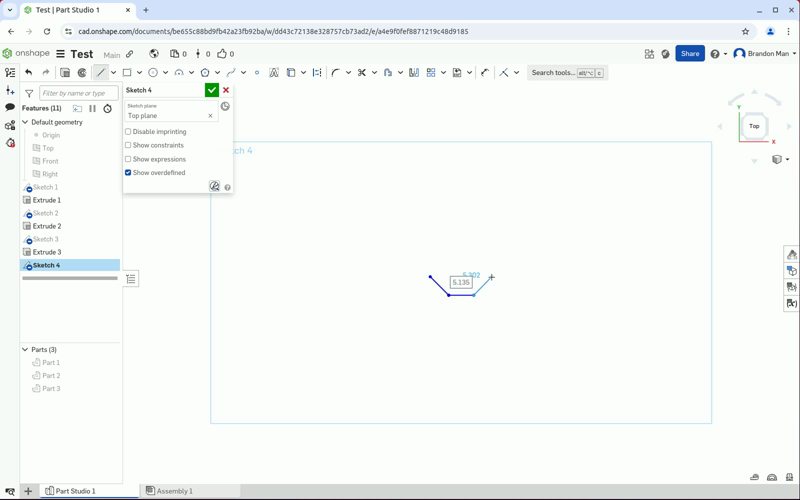
key_up(shift)
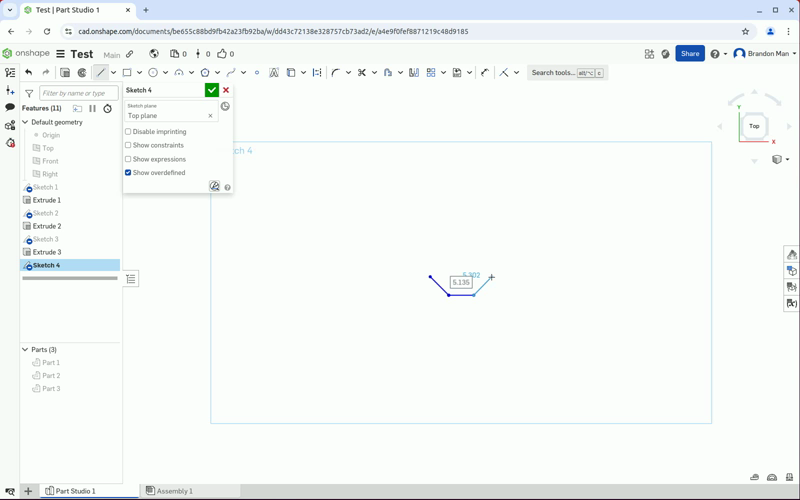
key_down(shift)
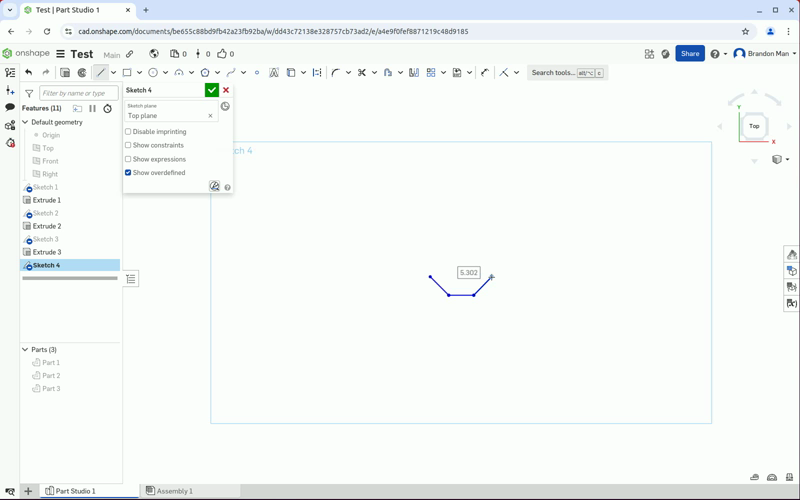
mouse_move(521, 276)
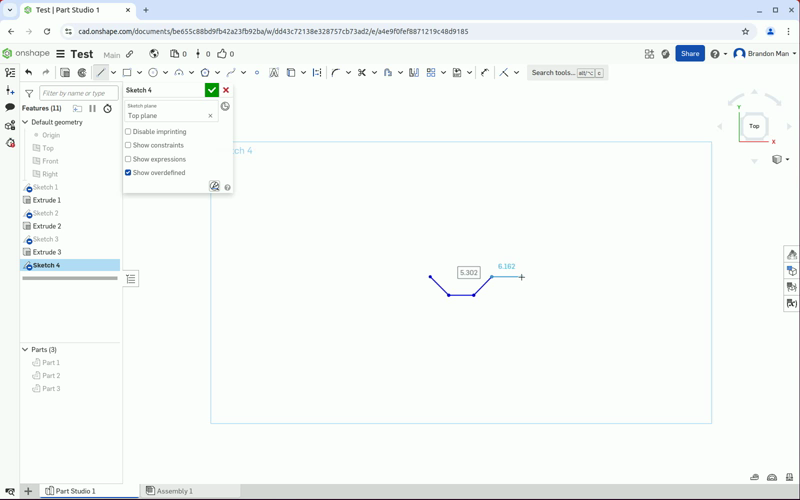
mouse_move(491, 251)
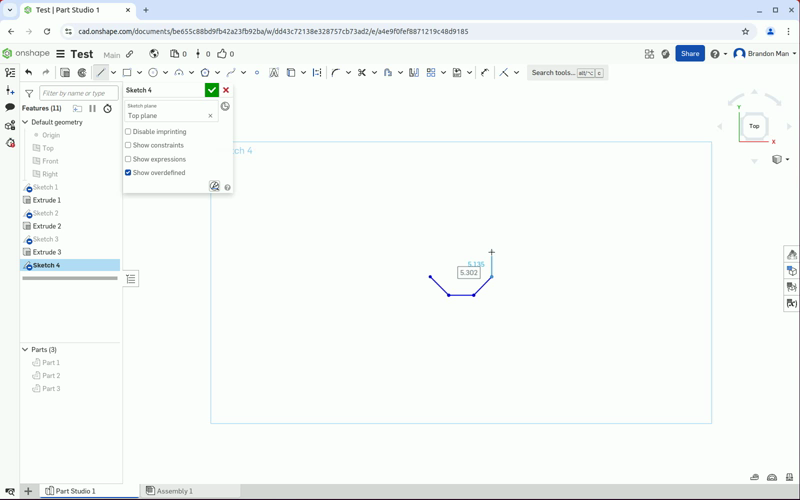
click(491, 251)
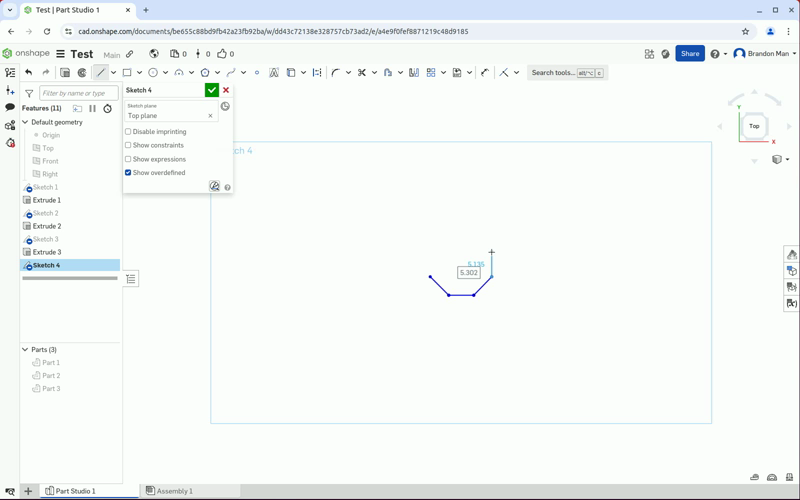
key_up(shift)
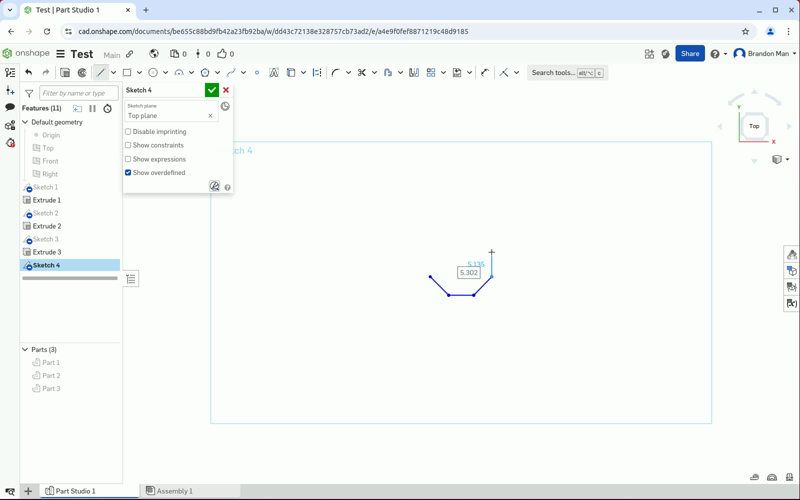
key_down(shift)
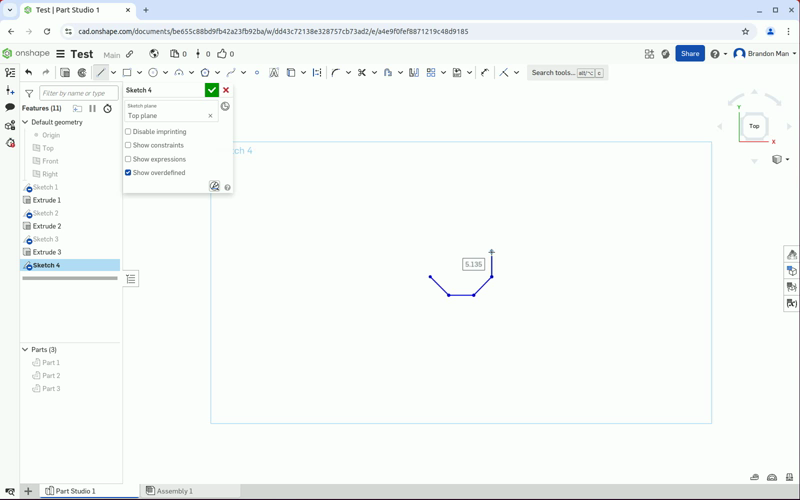
mouse_move(521, 251)
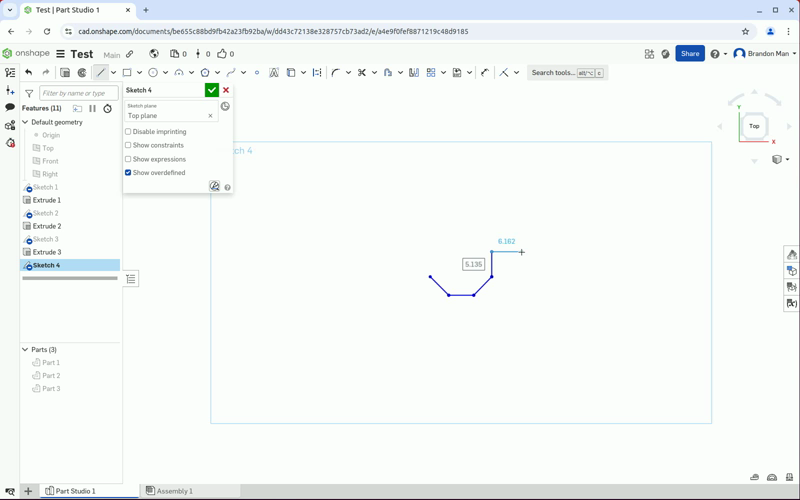
mouse_move(473, 233)
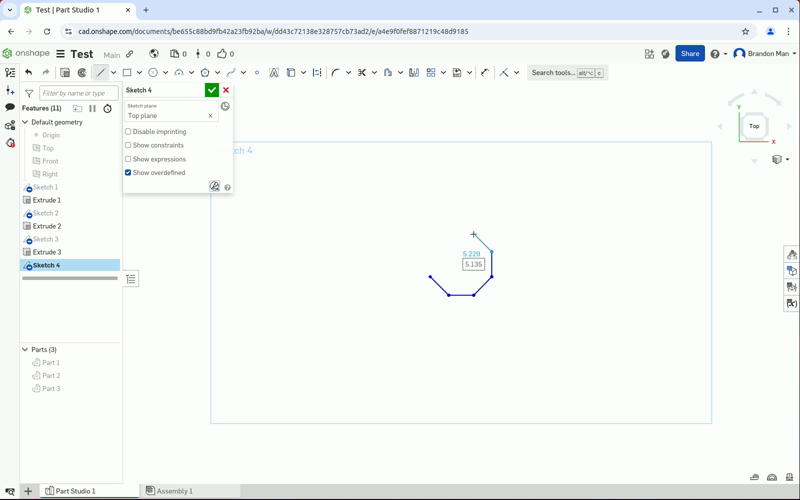
click(473, 233)
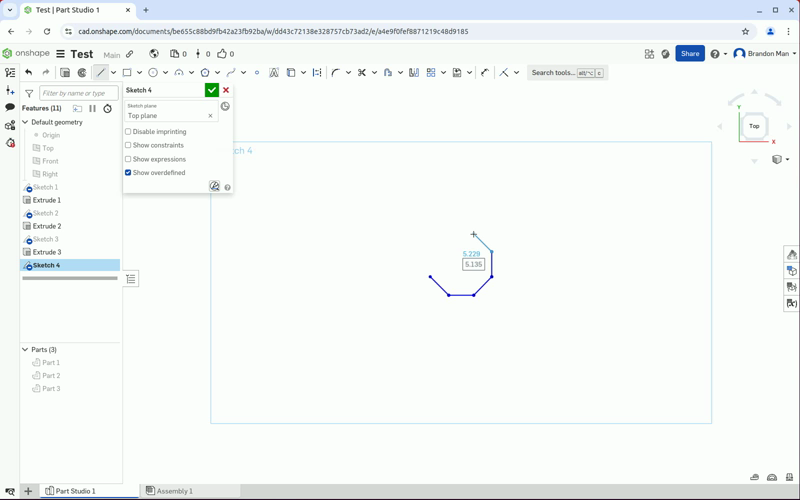
key_up(shift)
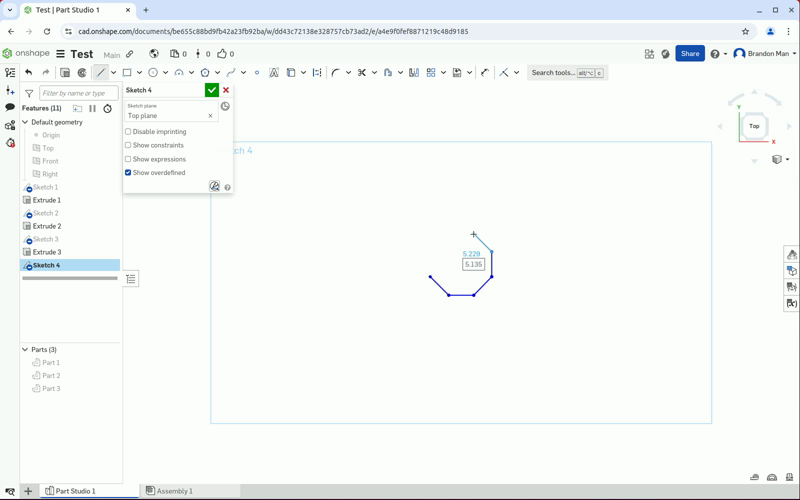
key_down(shift)
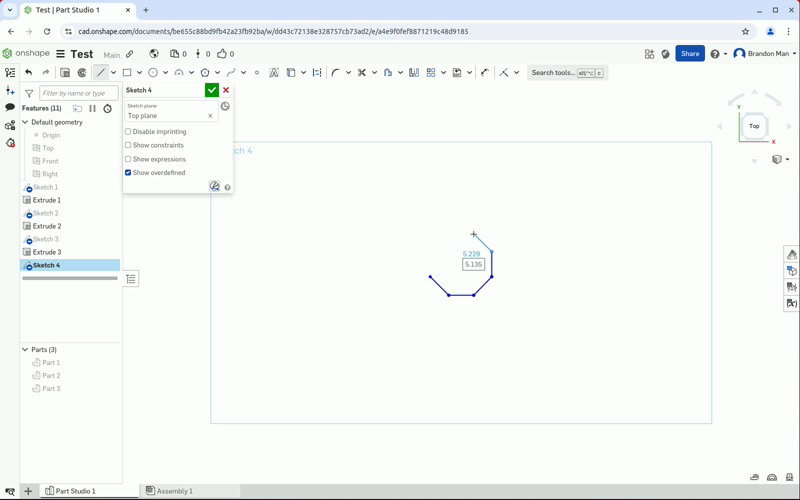
mouse_move(503, 233)
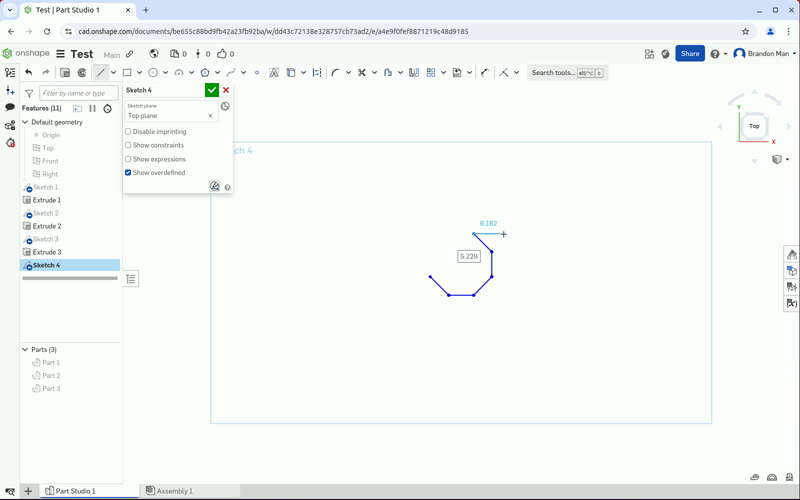
mouse_move(448, 233)
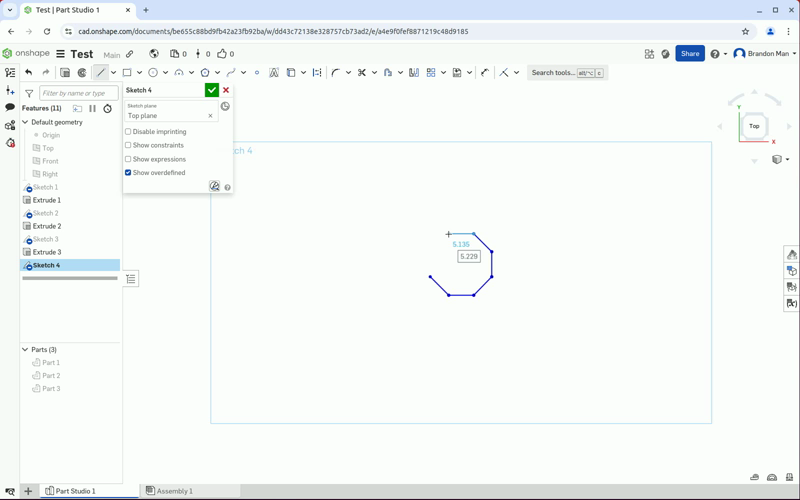
click(448, 233)
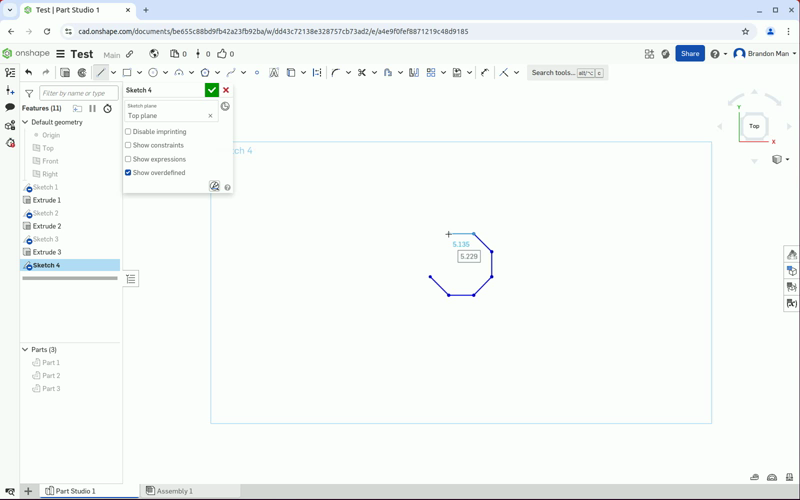
key_up(shift)
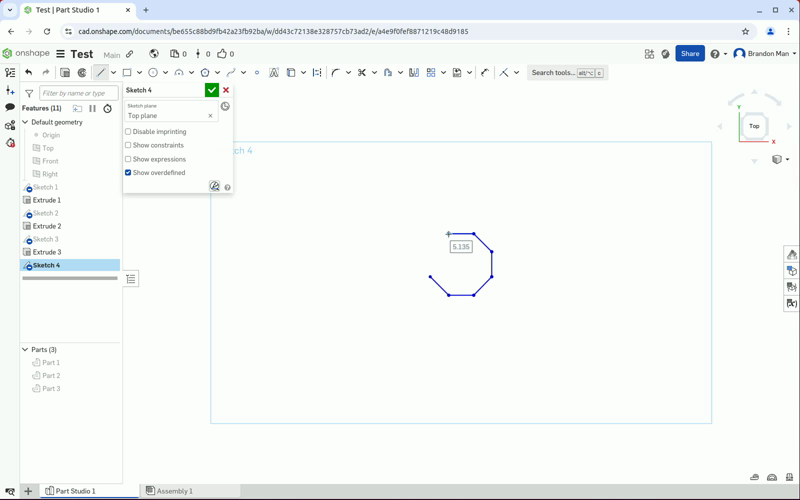
key_down(shift)
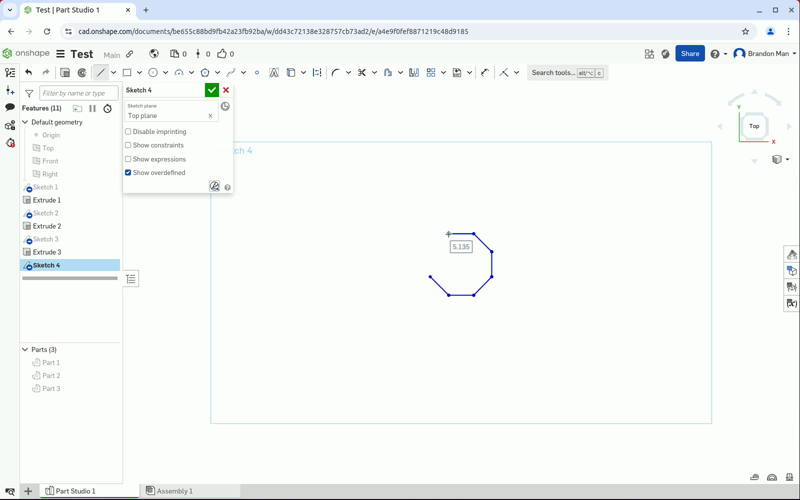
mouse_move(478, 233)
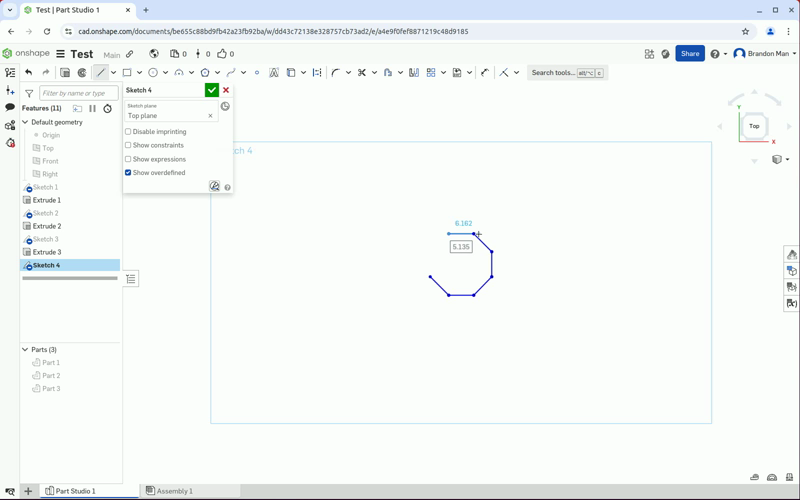
mouse_move(430, 251)
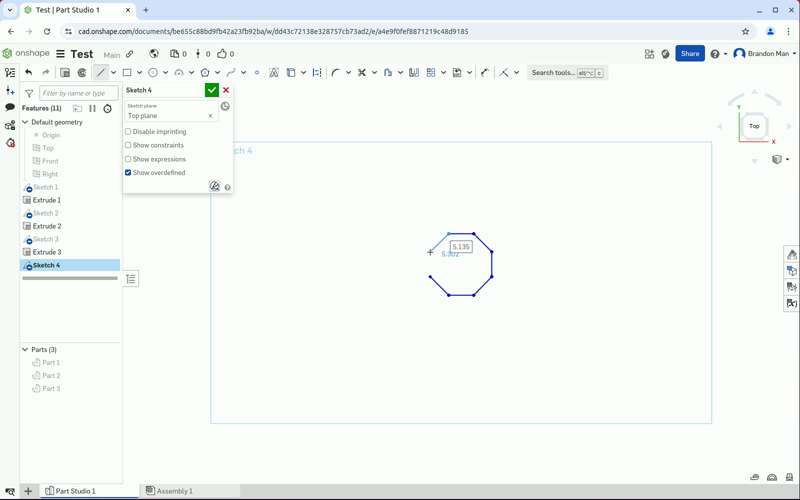
click(430, 251)
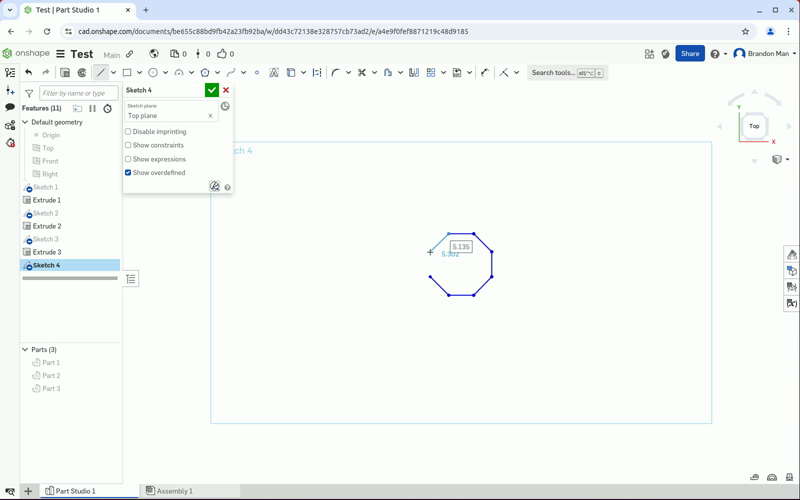
key_up(shift)
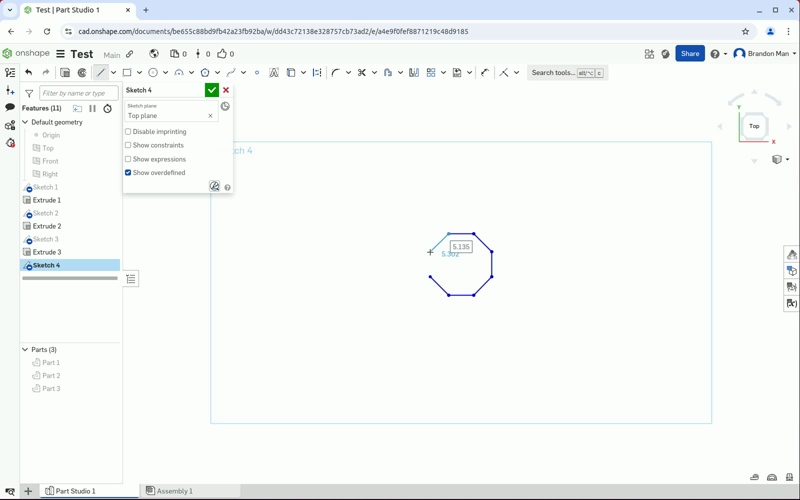
mouse_move(460, 251)
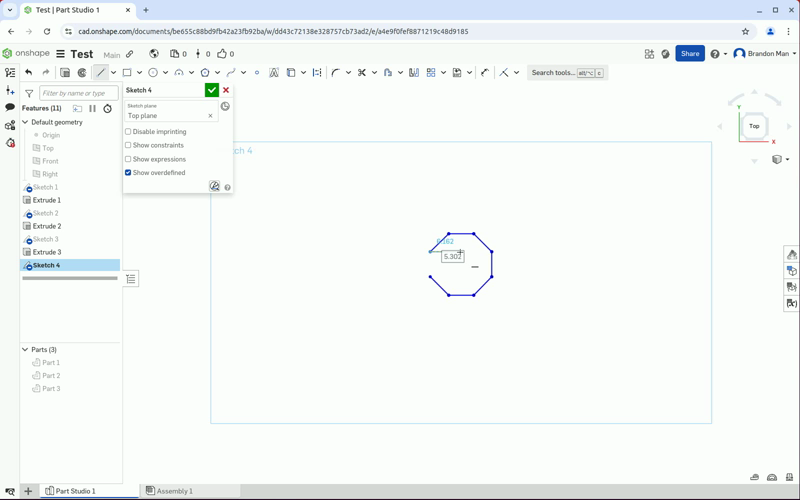
key_down(shift)
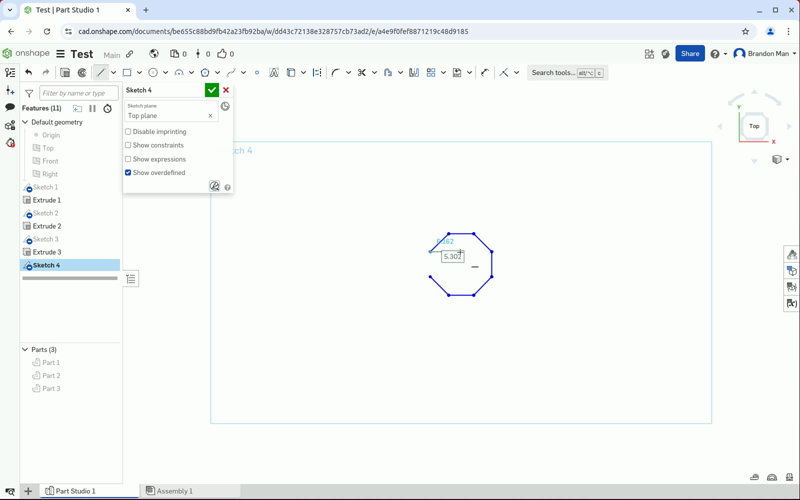
mouse_move(430, 276)
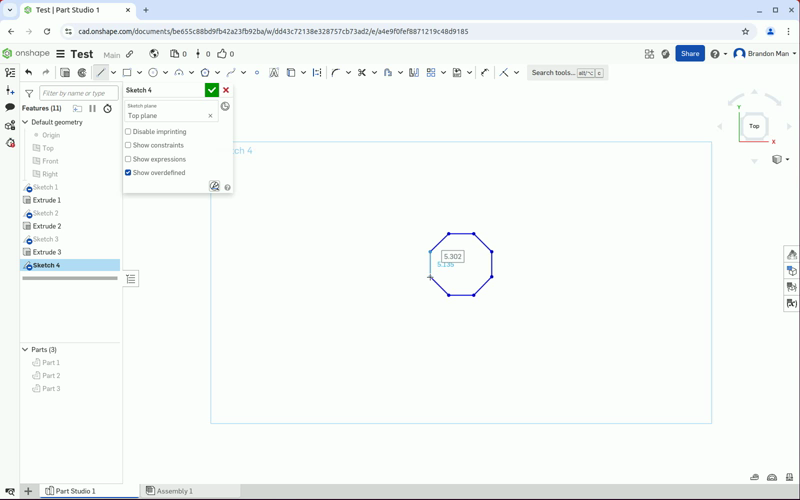
key_up(shift)
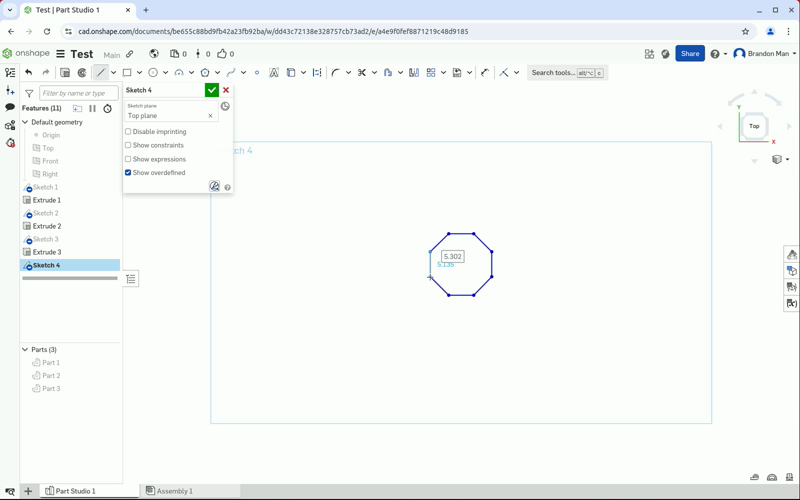
click(430, 276)
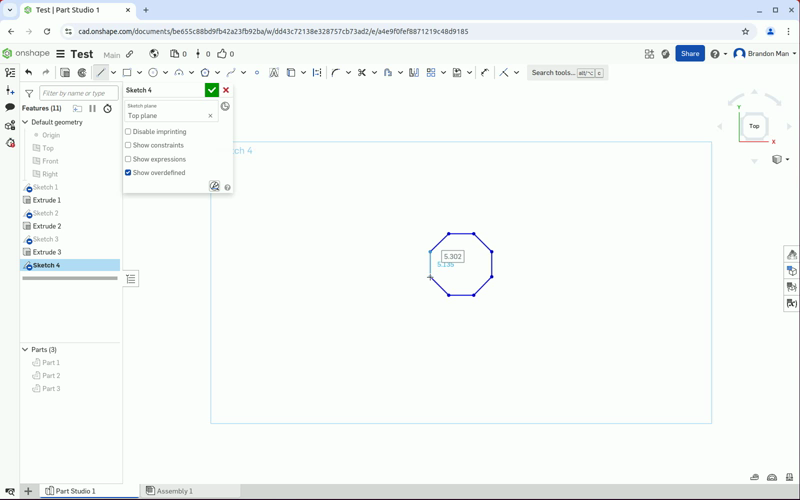
key(esc)
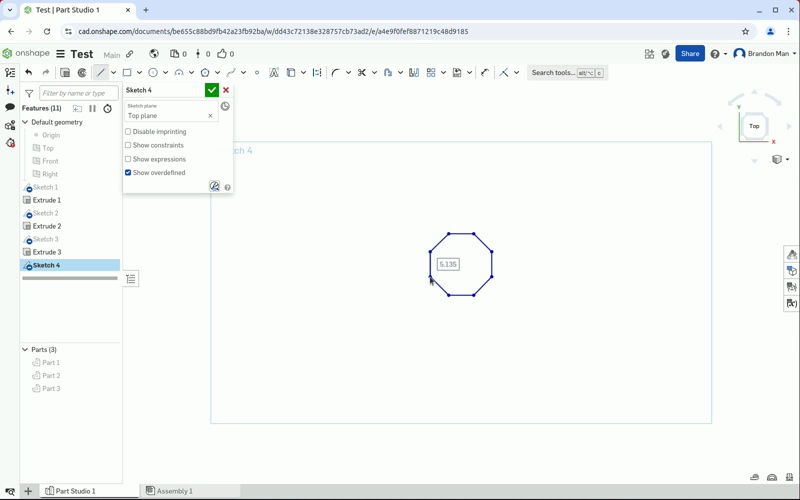
mouse_move(485, 276)
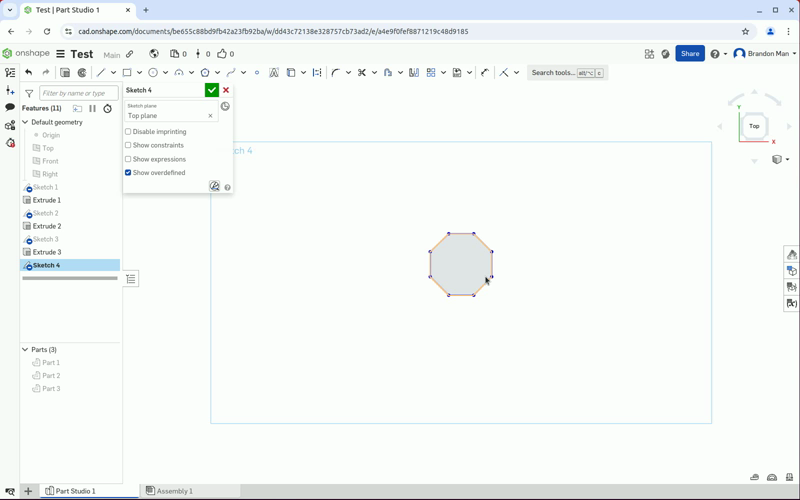
click(485, 276)
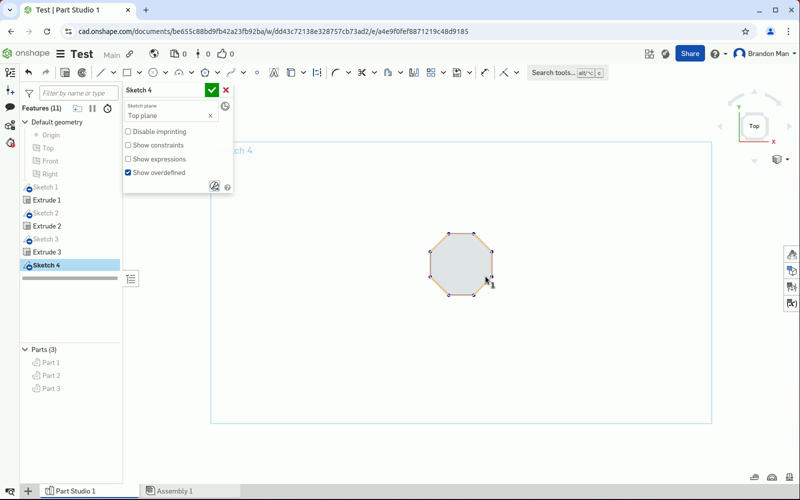
mouse_move(73, 352)
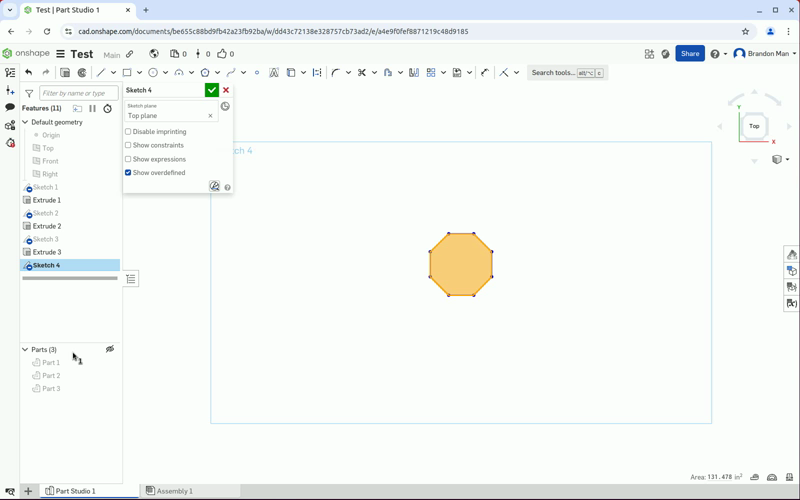
key(shift+y)
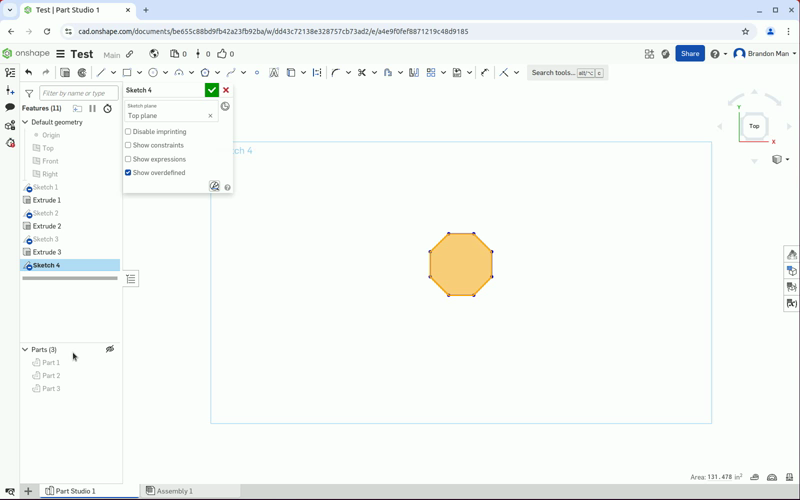
key(shift+e)
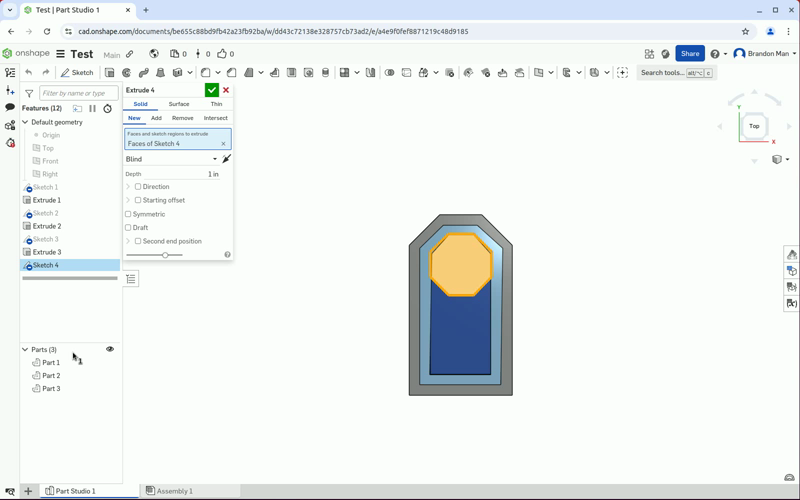
mouse_move(143, 106)
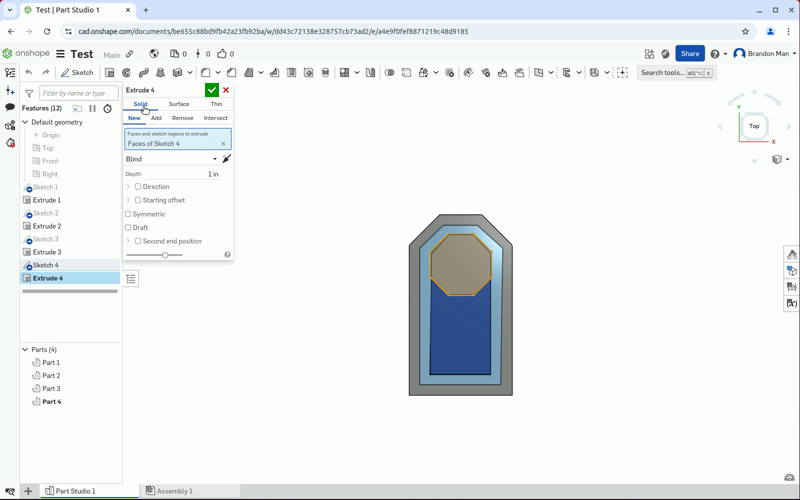
click(143, 106)
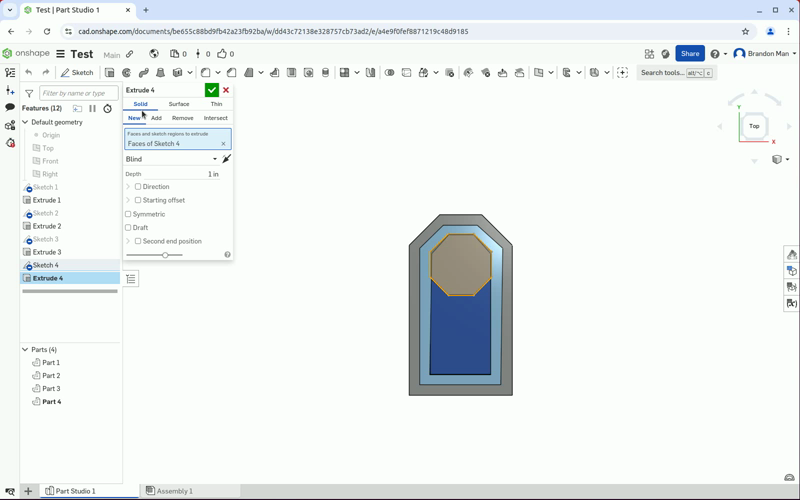
mouse_move(137, 120)
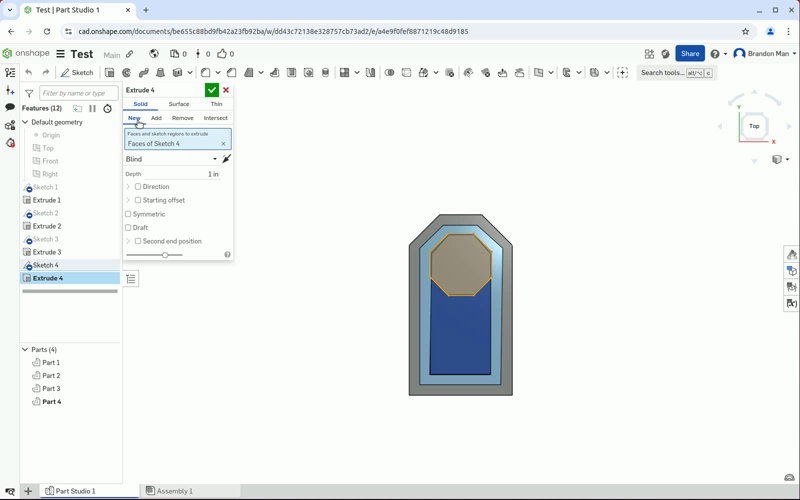
click(137, 120)
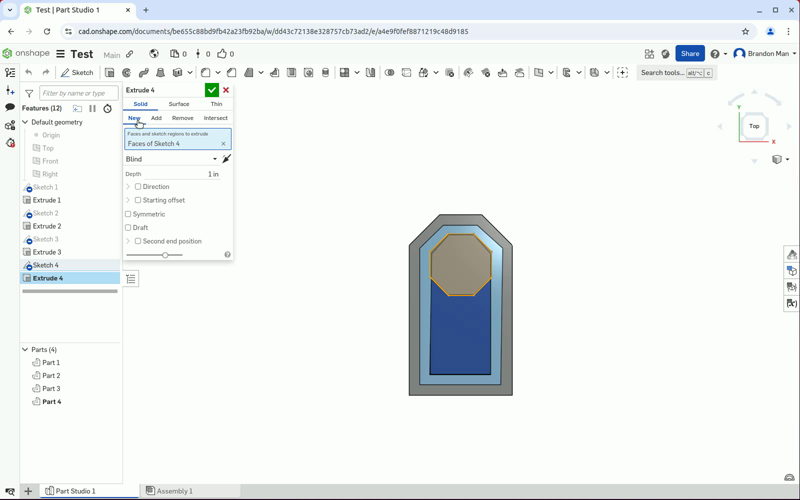
key(tab, 4)
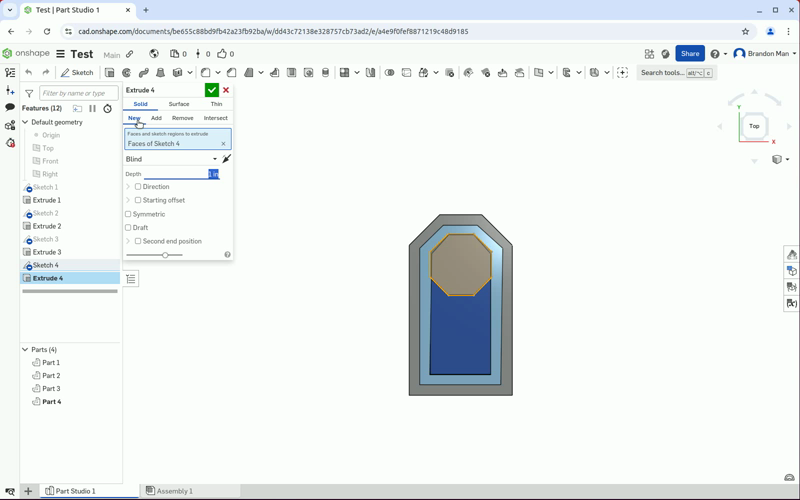
text(2.889)
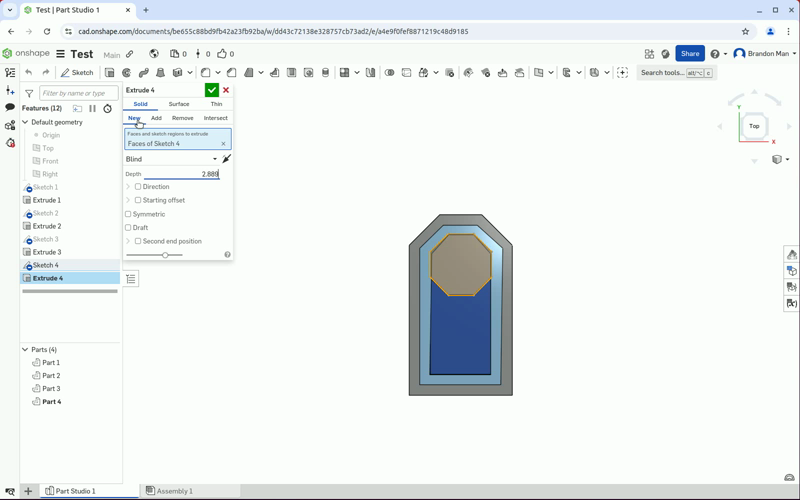
key(enter)
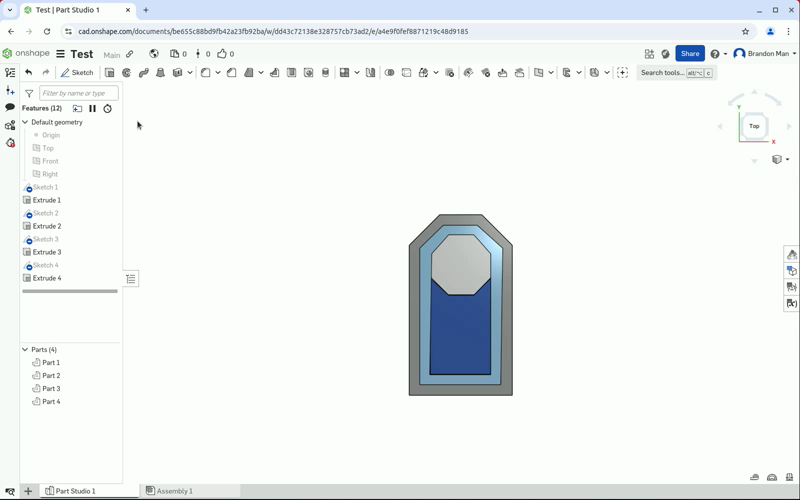
key(shift+h)
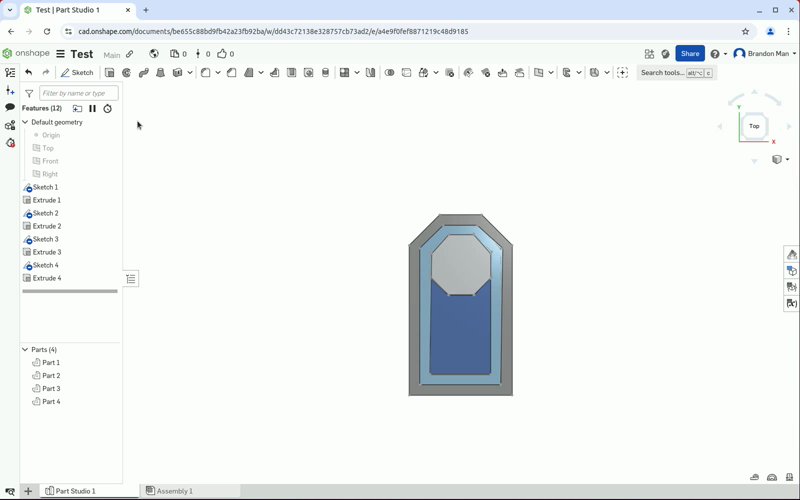
key(shift+h)
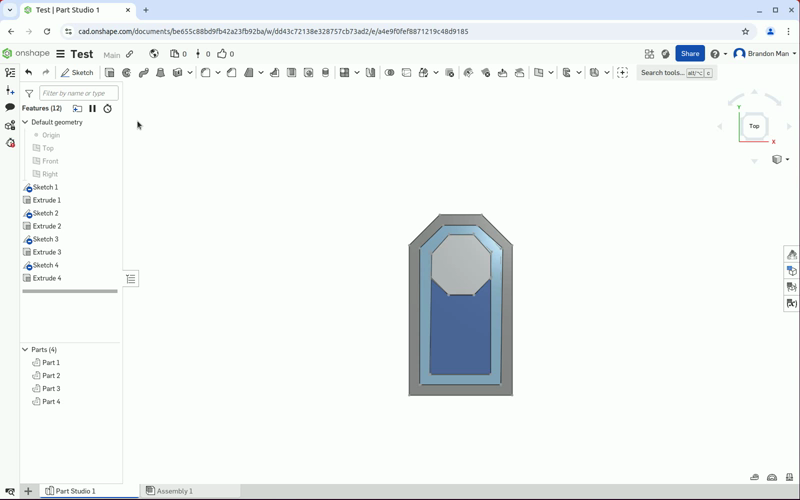
key(shift+7)
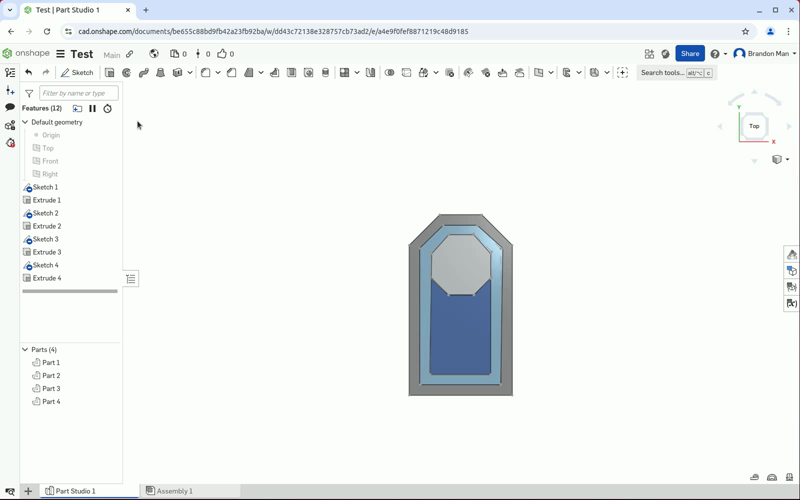
key(up, 3)
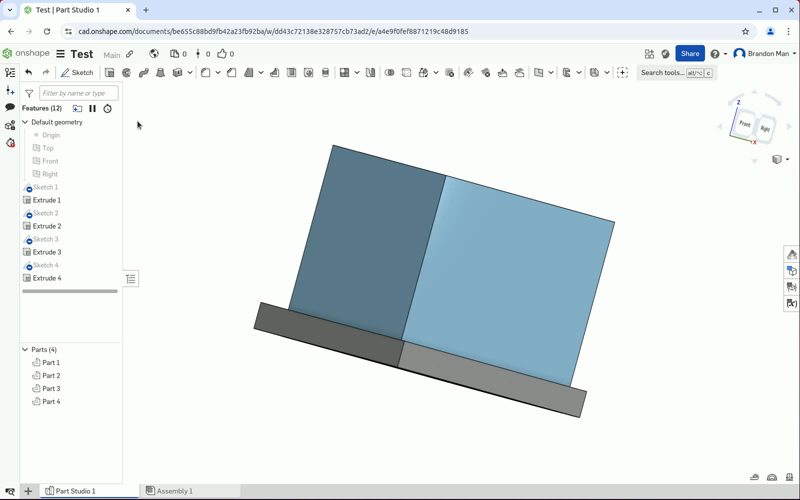
key(left, 3)
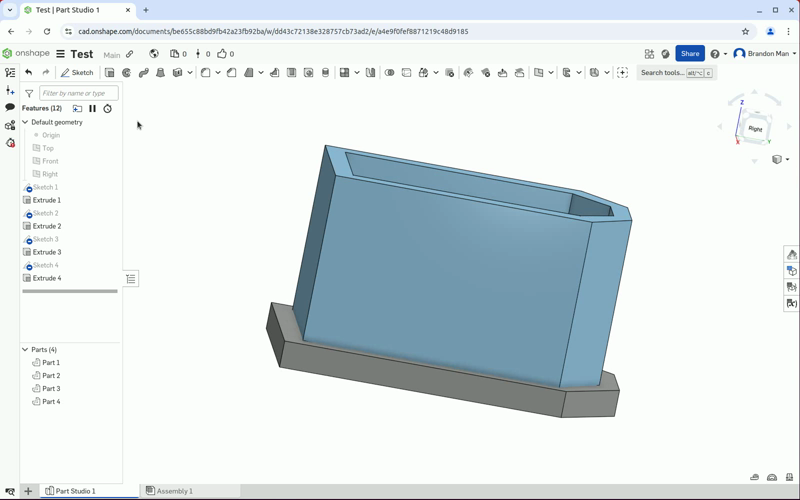
key(right, 3)
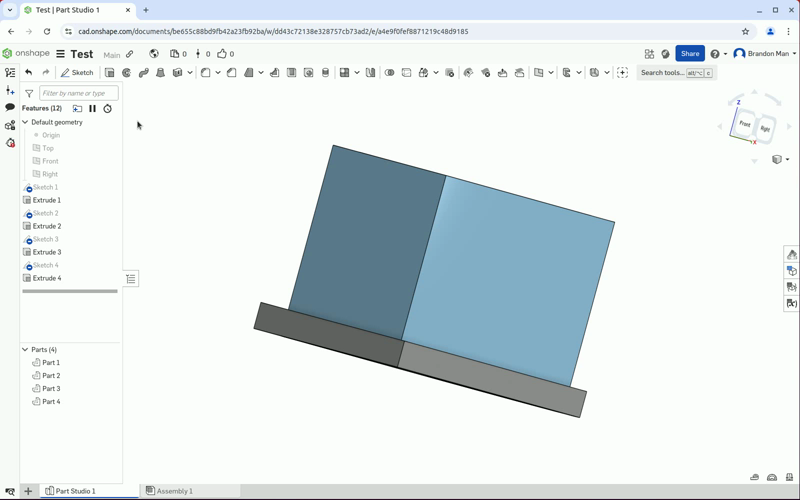
key(down, 3)
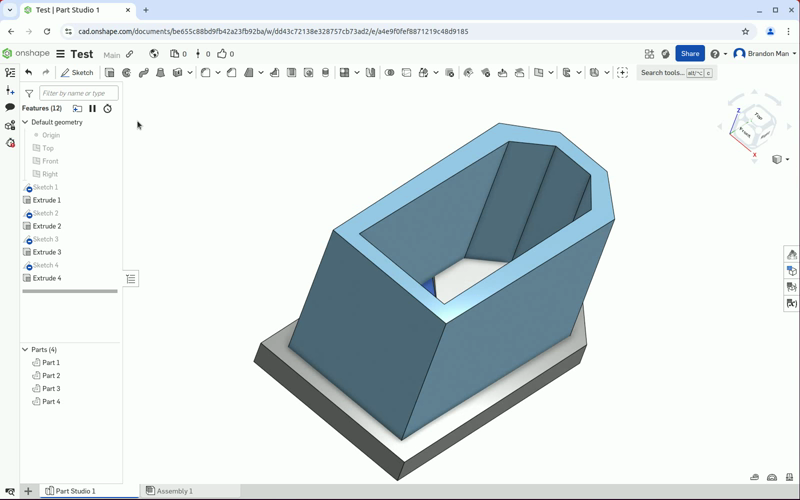
mouse_move(73, 189)
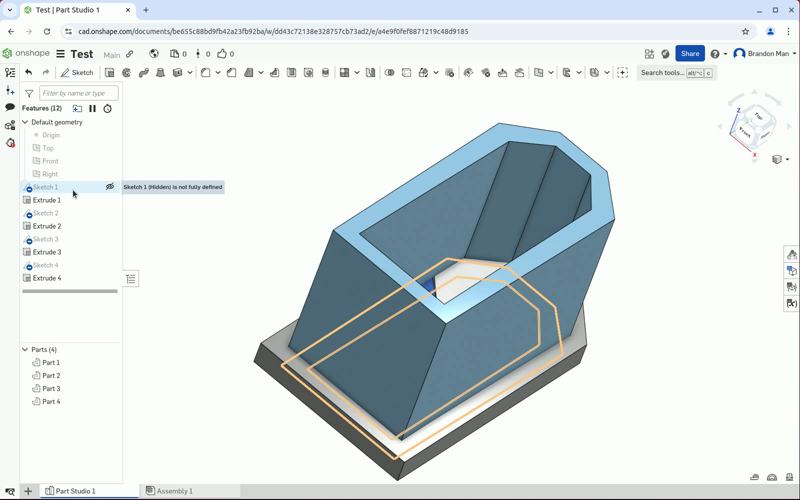
click(73, 189)